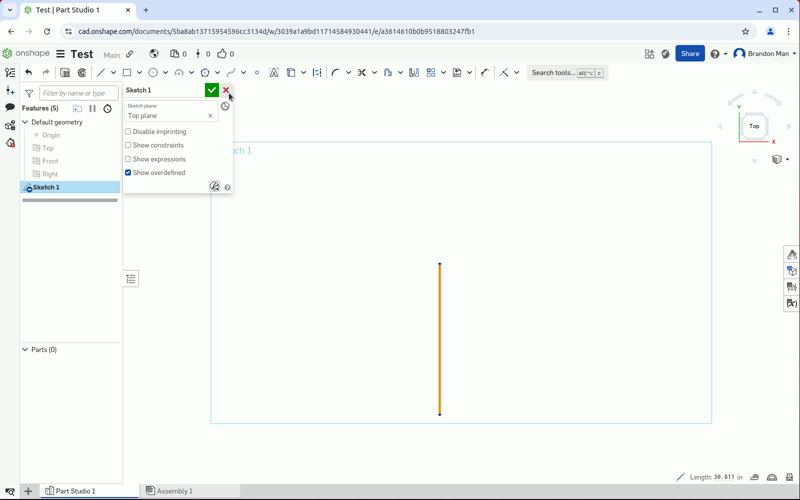
key(shift+h)
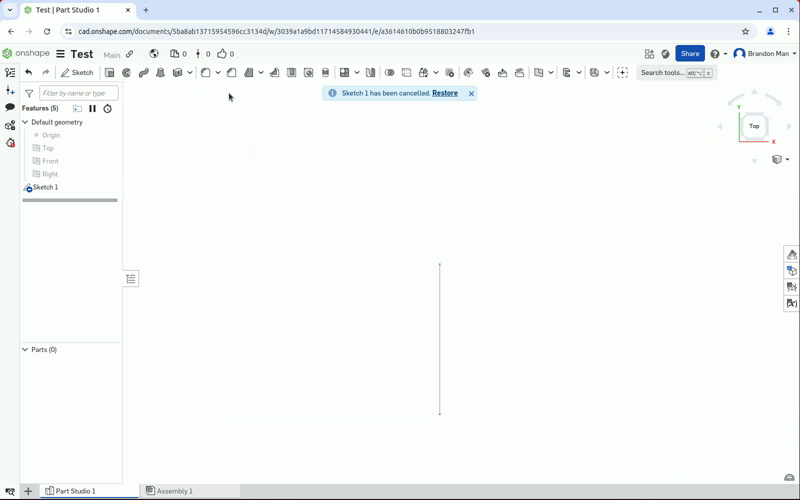
key(shift+s)
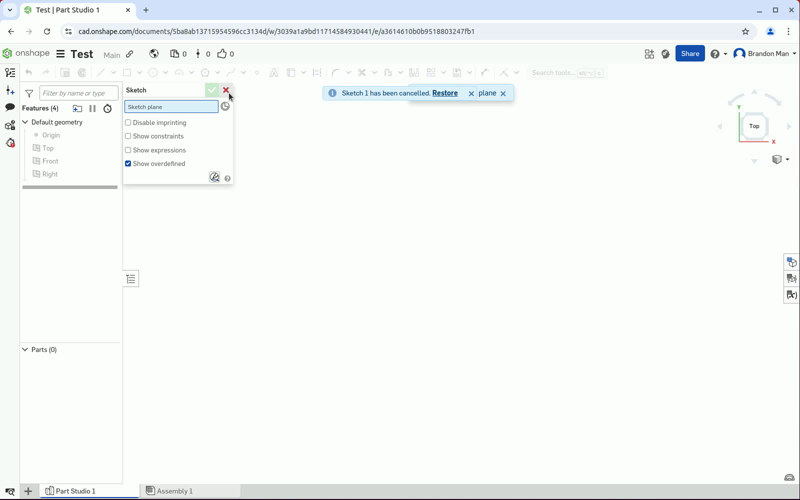
mouse_move(73, 150)
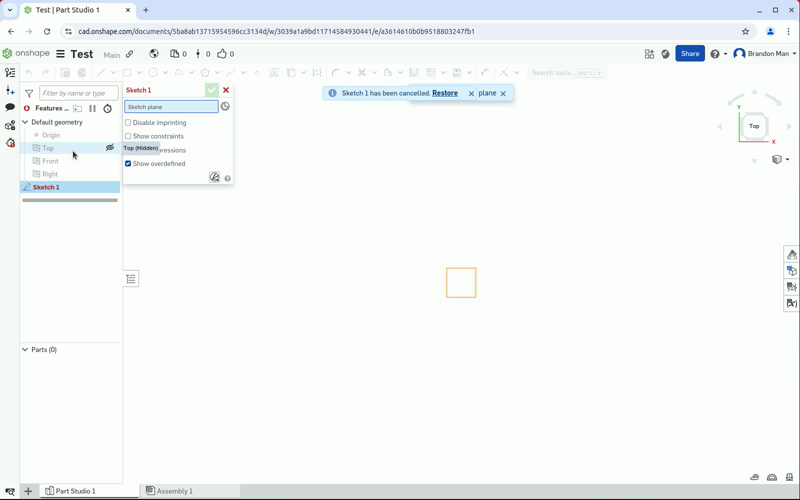
click(73, 150)
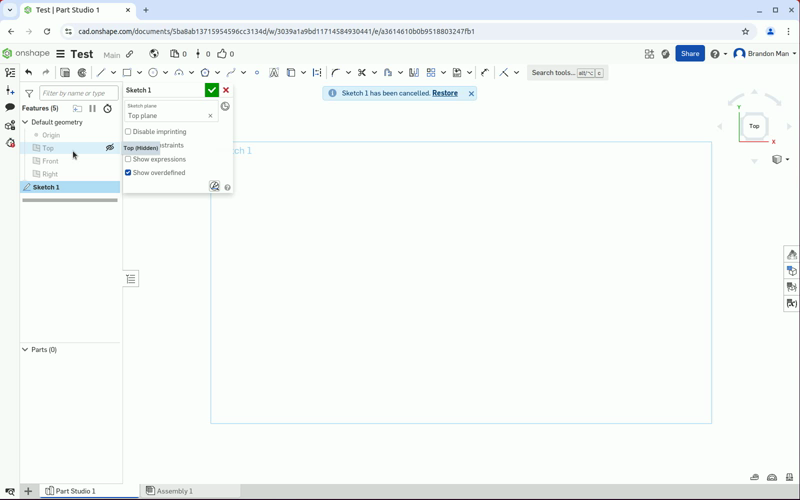
mouse_move(73, 352)
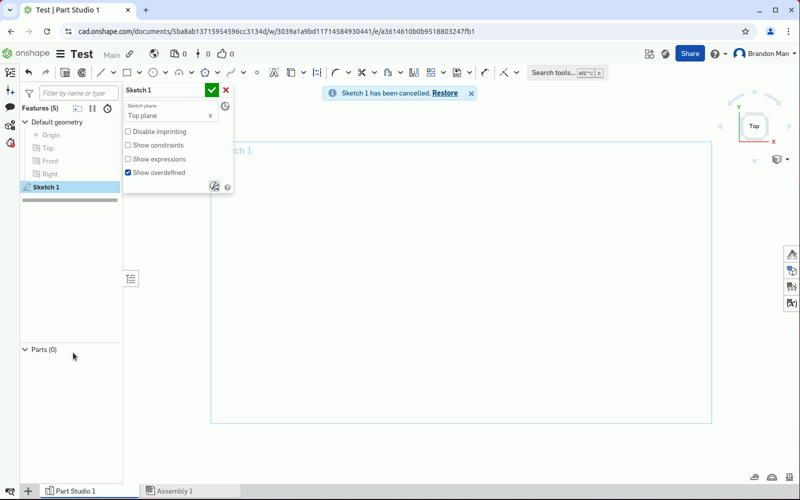
key(y)
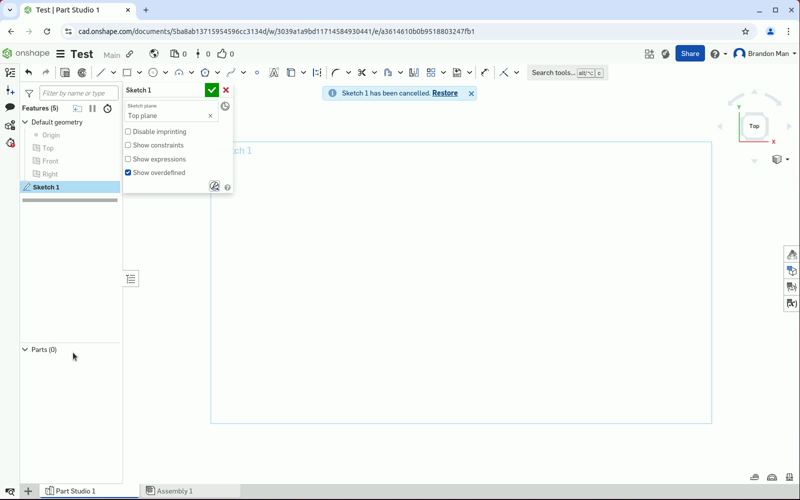
key(l)
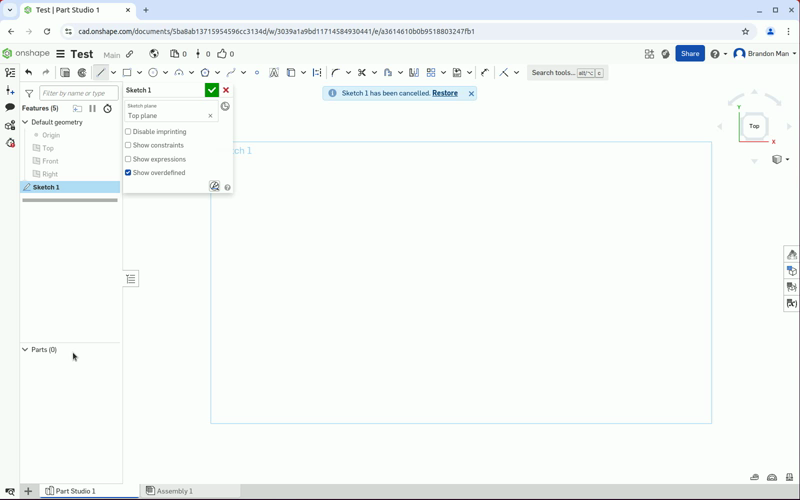
key_down(shift)
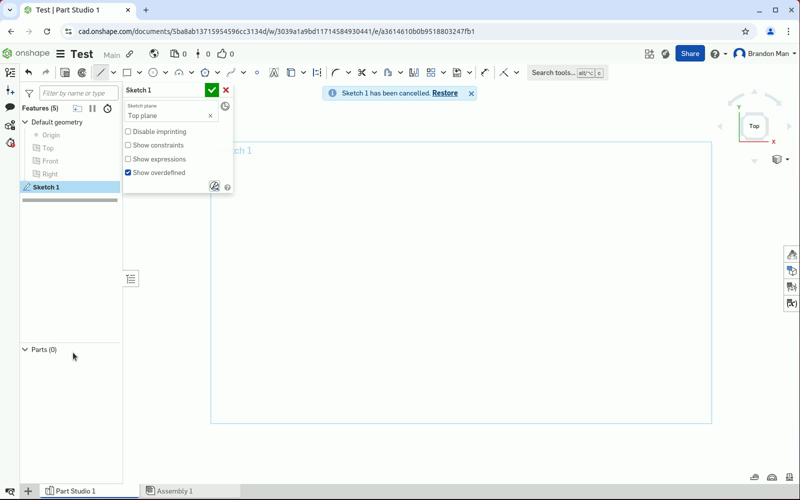
mouse_move(375, 337)
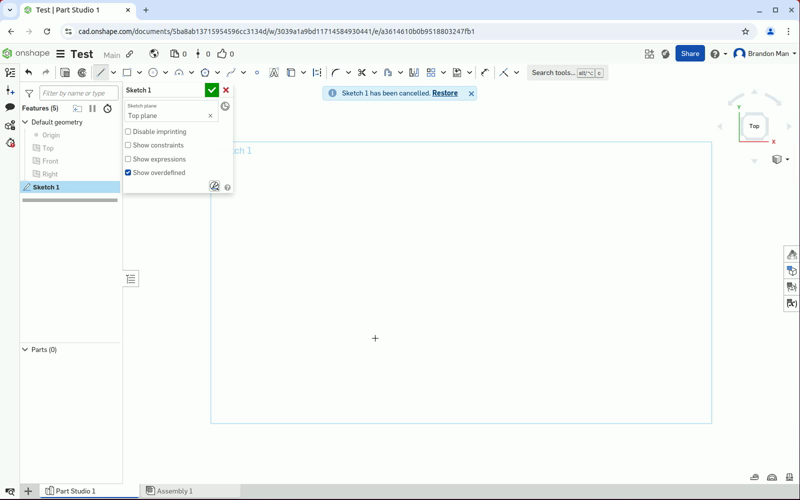
click(375, 337)
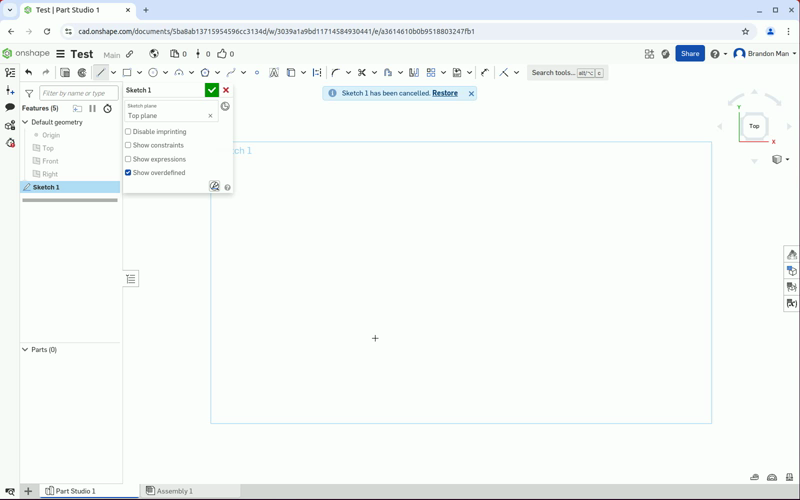
key_up(shift)
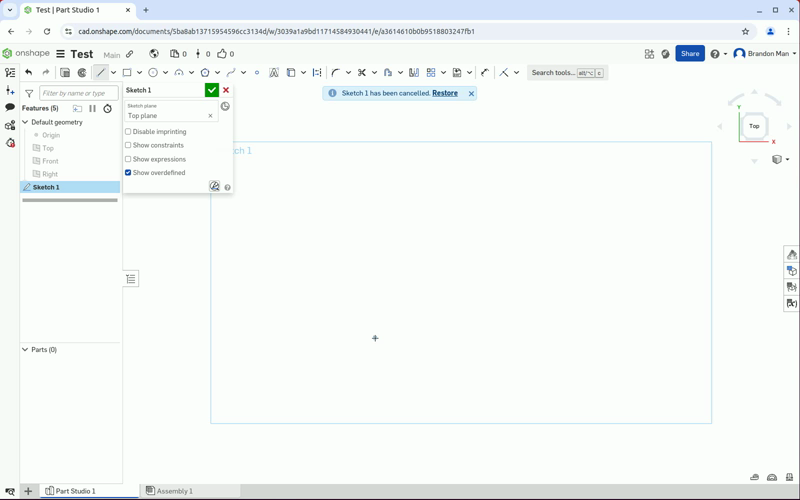
key_down(shift)
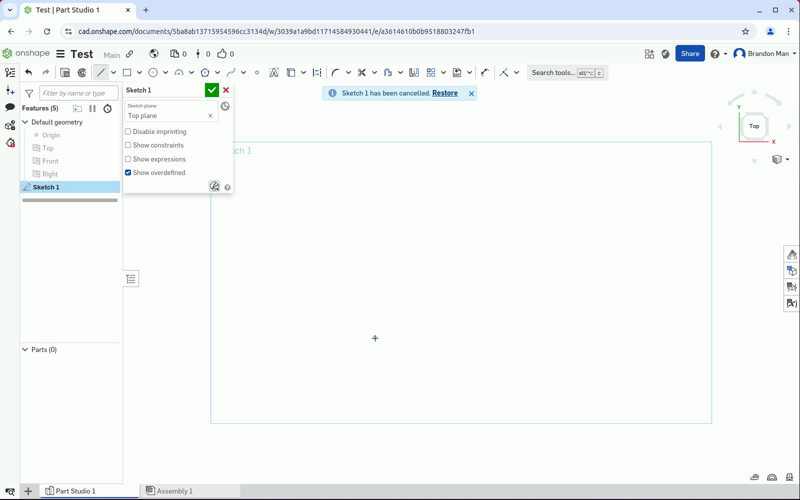
mouse_move(544, 337)
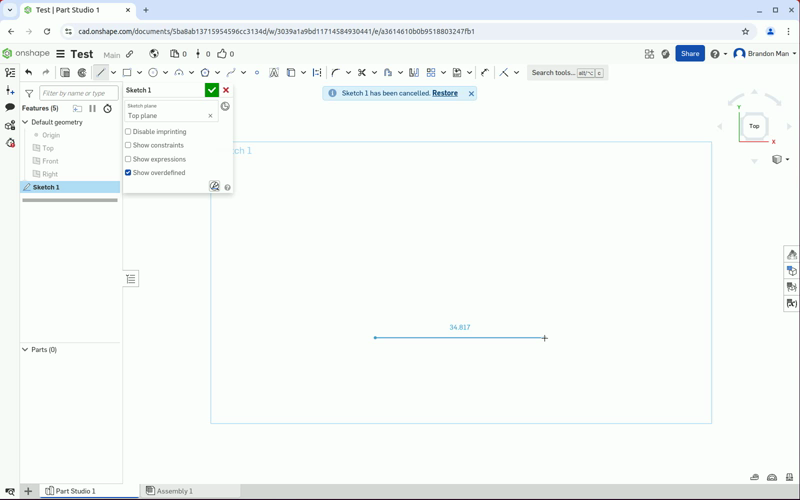
click(544, 337)
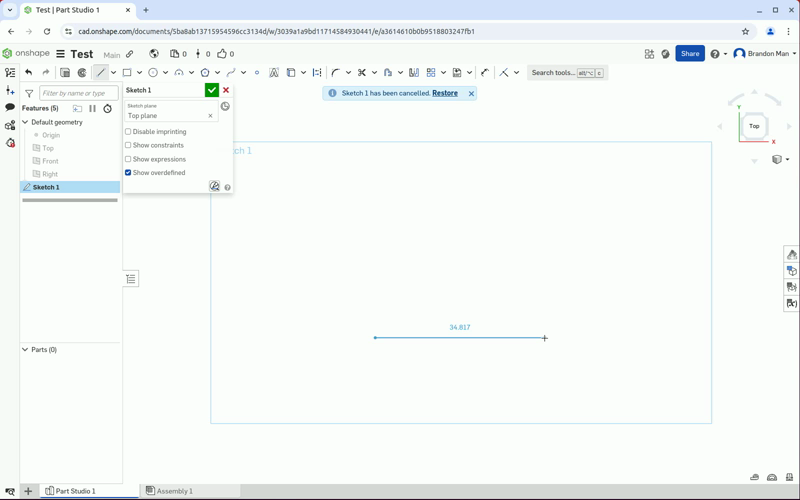
key_up(shift)
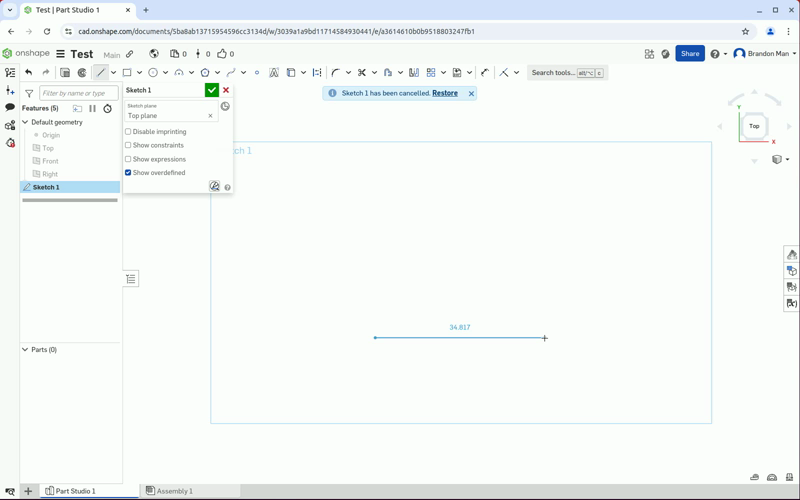
key_down(shift)
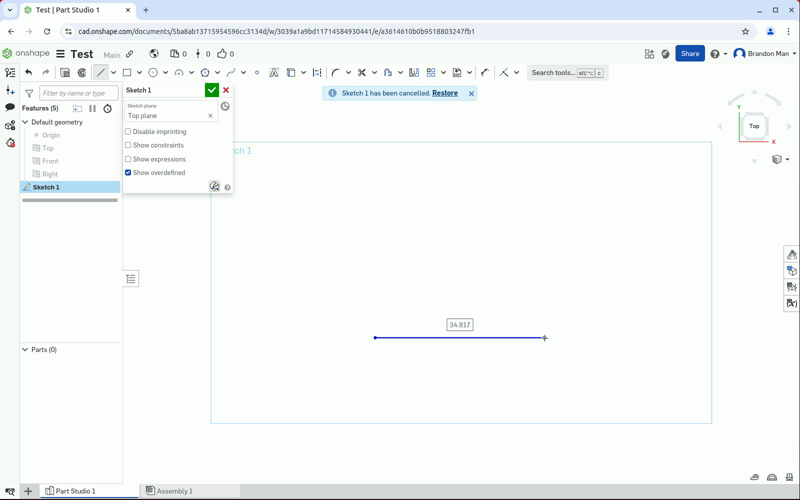
mouse_move(544, 225)
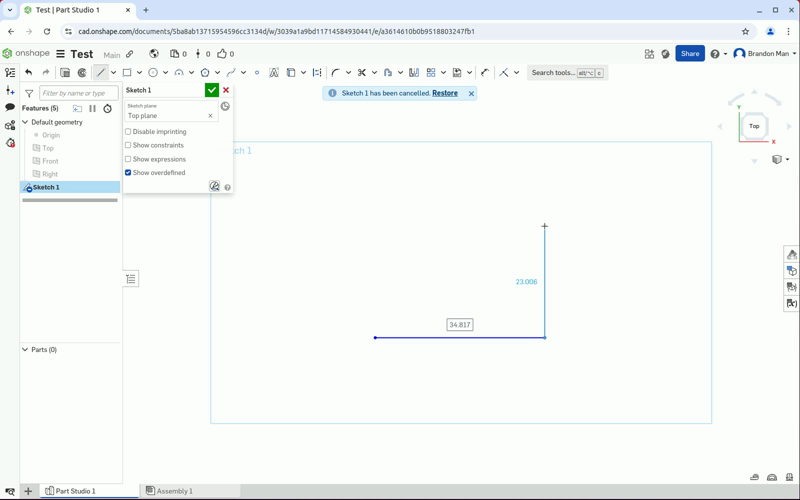
click(544, 225)
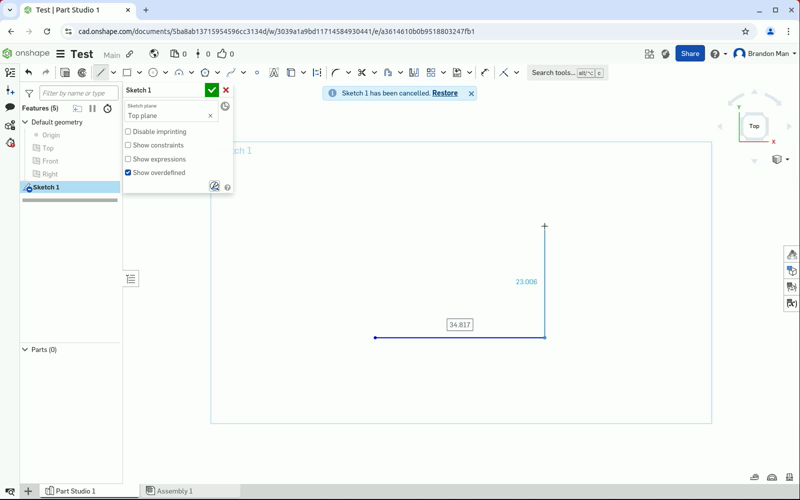
key_up(shift)
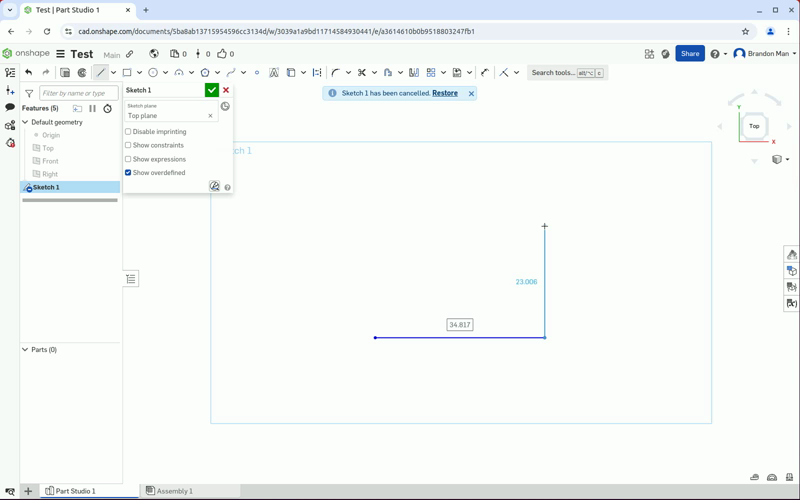
key_down(shift)
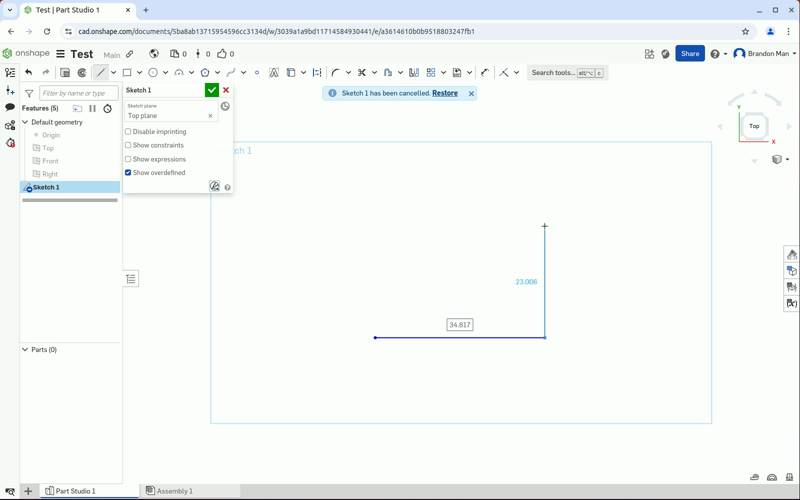
mouse_move(375, 225)
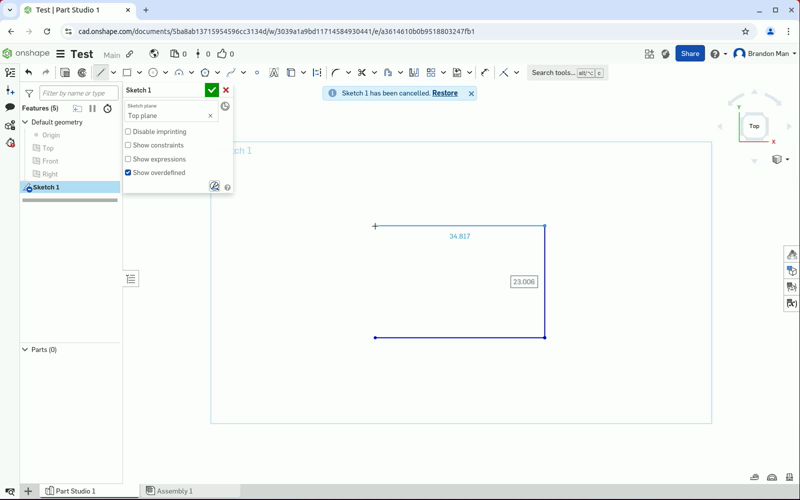
click(375, 225)
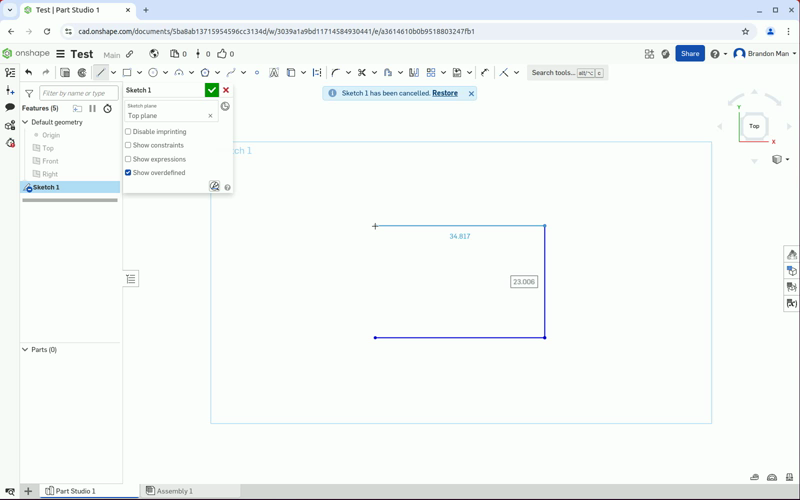
key_up(shift)
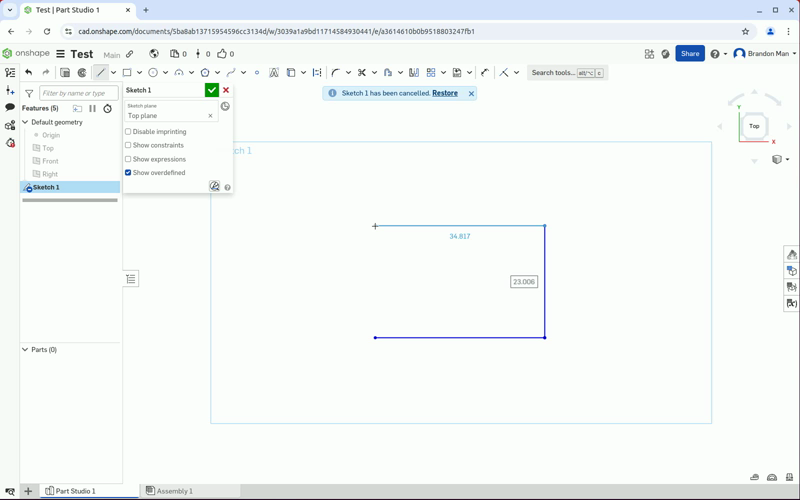
key_down(shift)
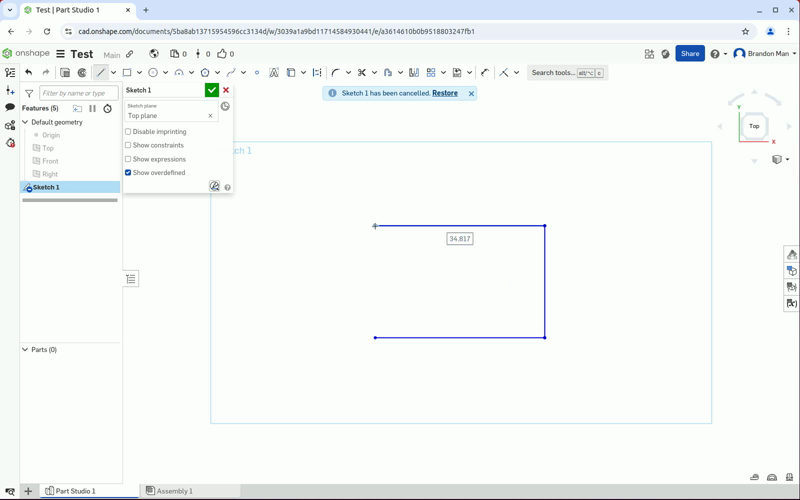
mouse_move(375, 337)
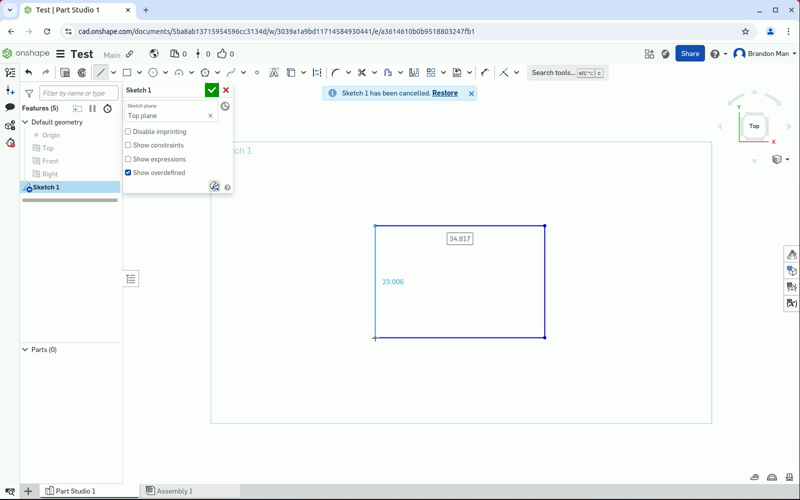
key_up(shift)
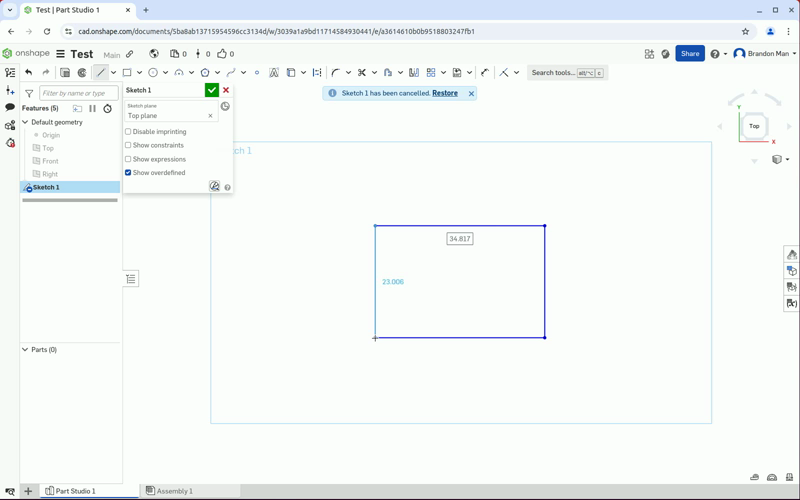
click(375, 337)
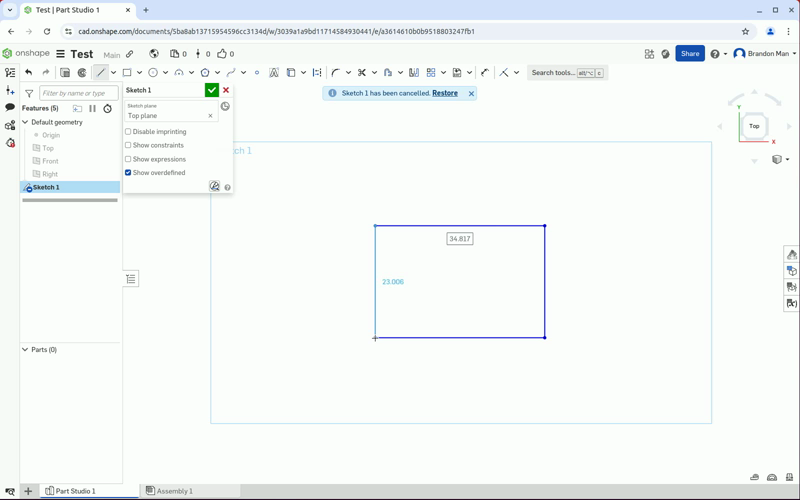
key(esc)
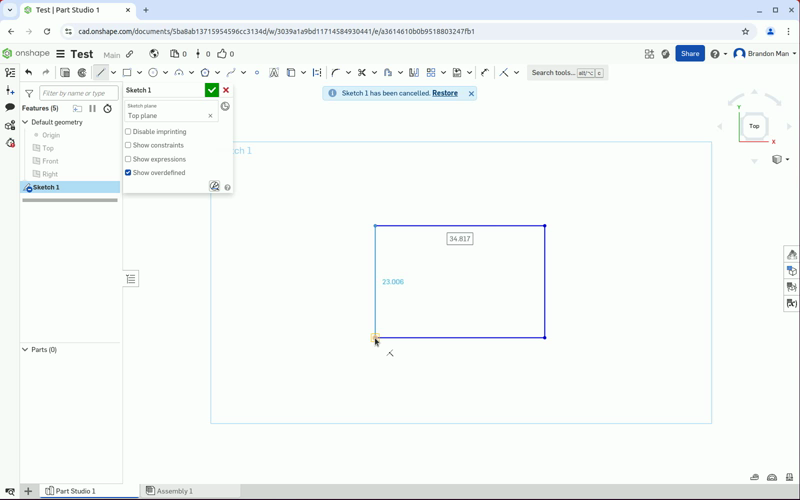
key(c)
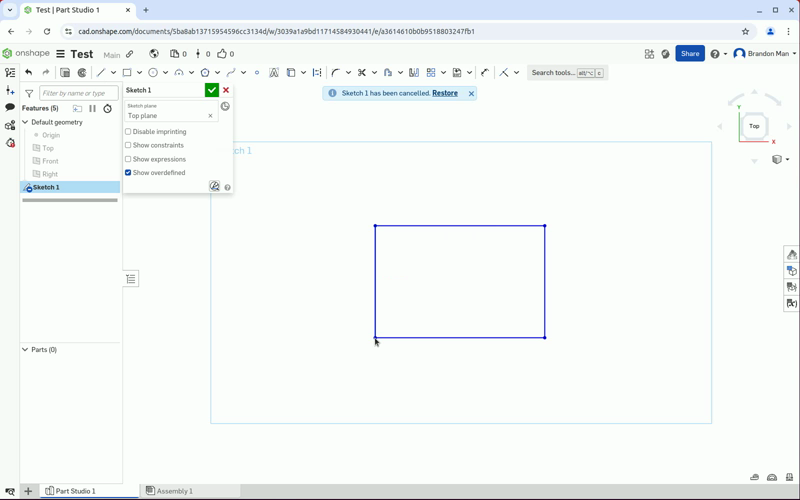
key_down(shift)
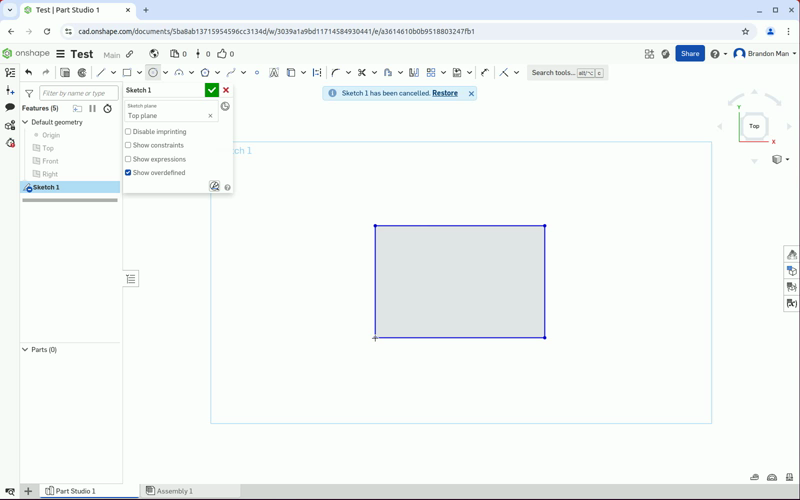
mouse_move(460, 282)
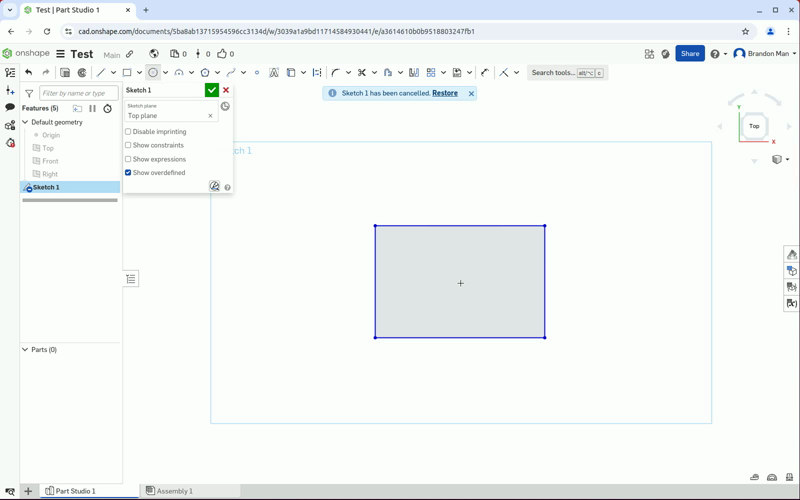
click(460, 282)
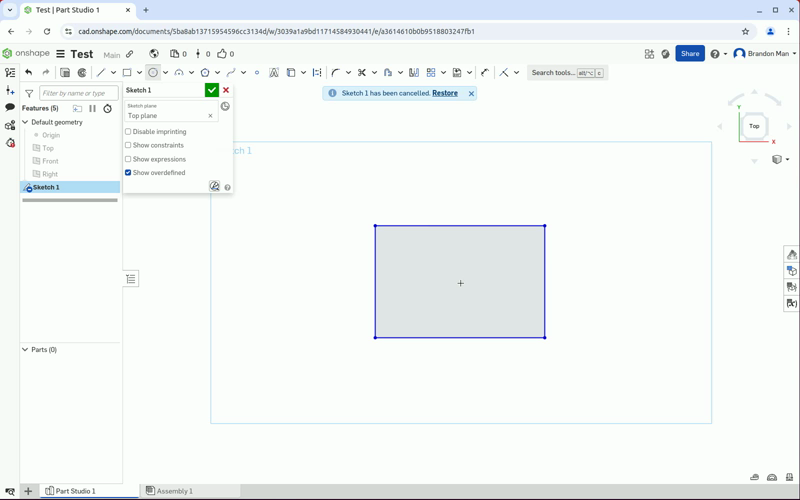
key_up(shift)
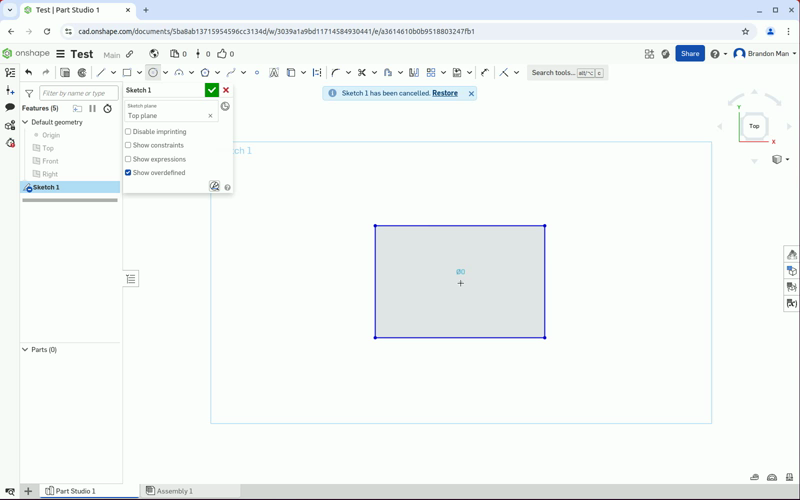
mouse_move(489, 282)
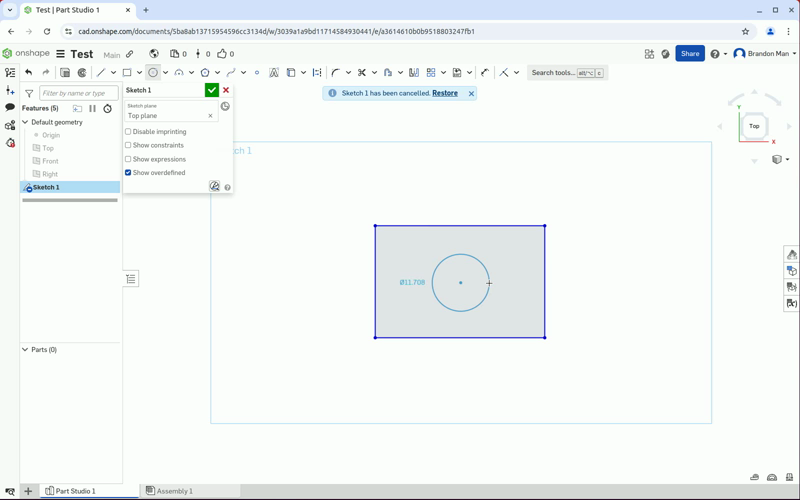
click(489, 282)
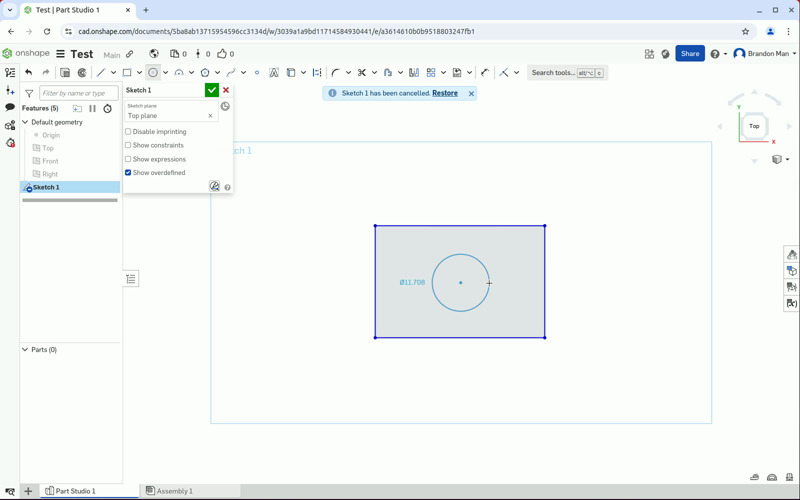
key(esc)
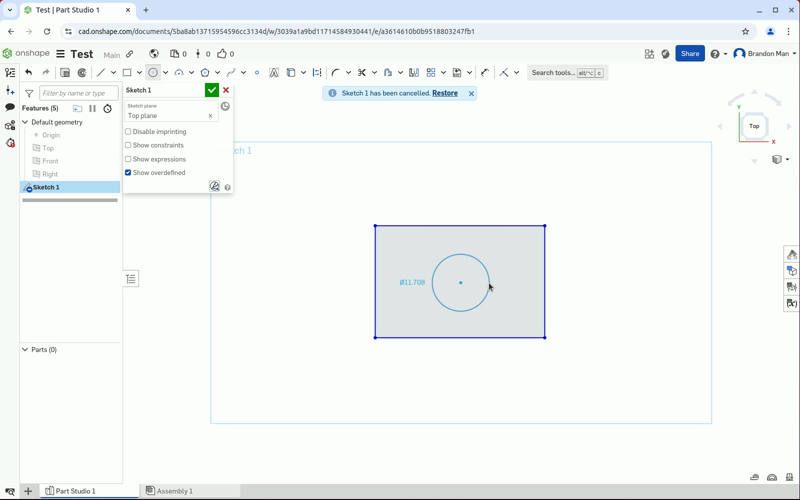
mouse_move(526, 255)
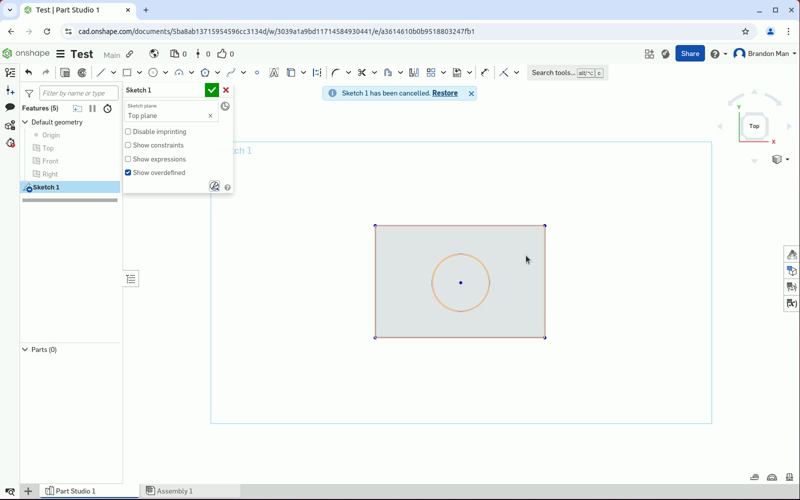
click(526, 255)
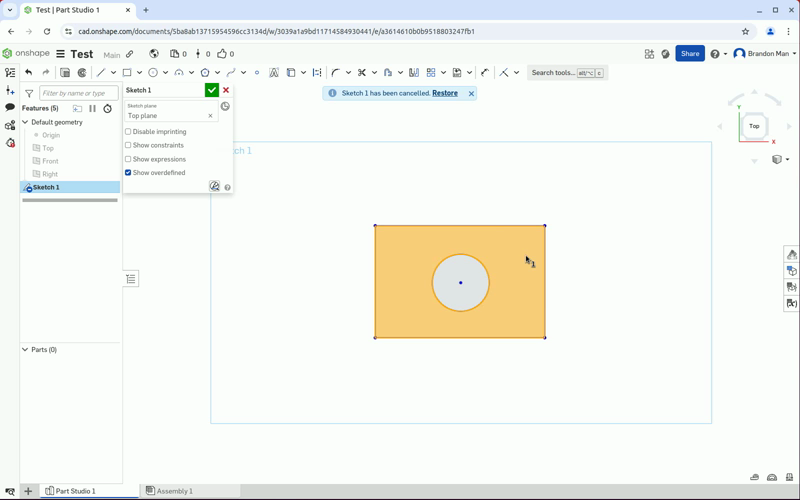
mouse_move(73, 352)
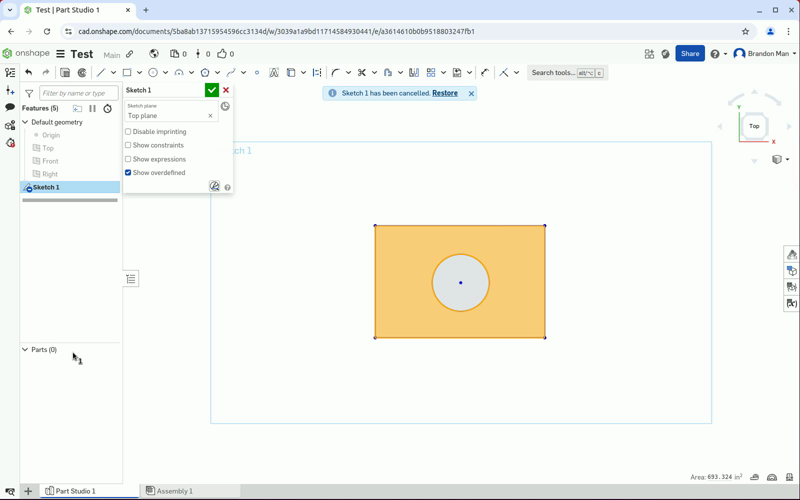
key(shift+y)
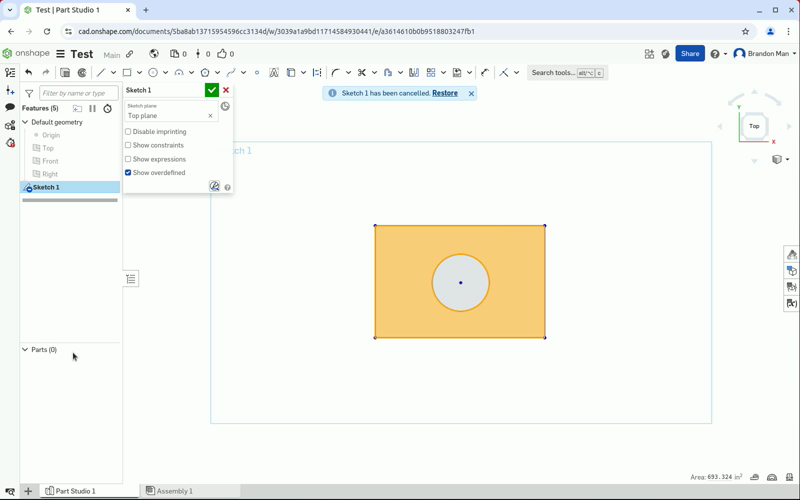
key(shift+e)
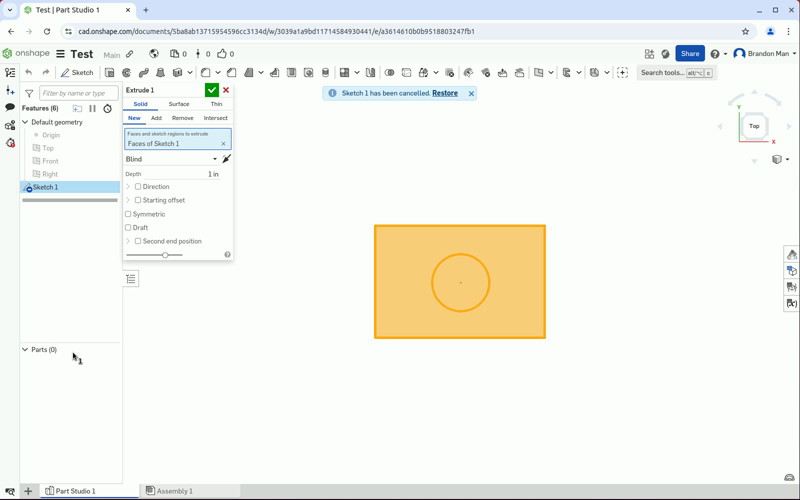
mouse_move(143, 106)
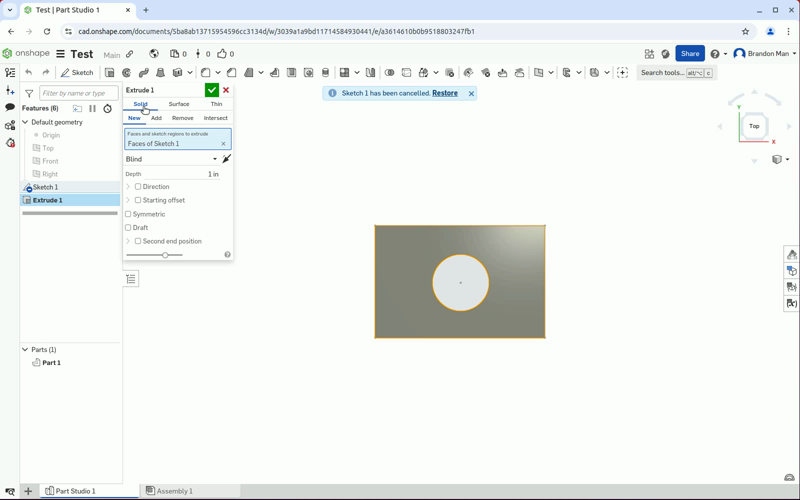
click(143, 106)
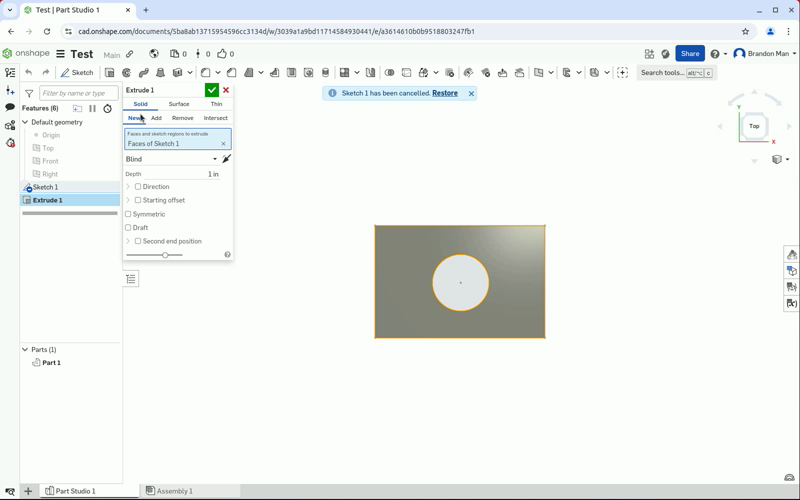
mouse_move(137, 120)
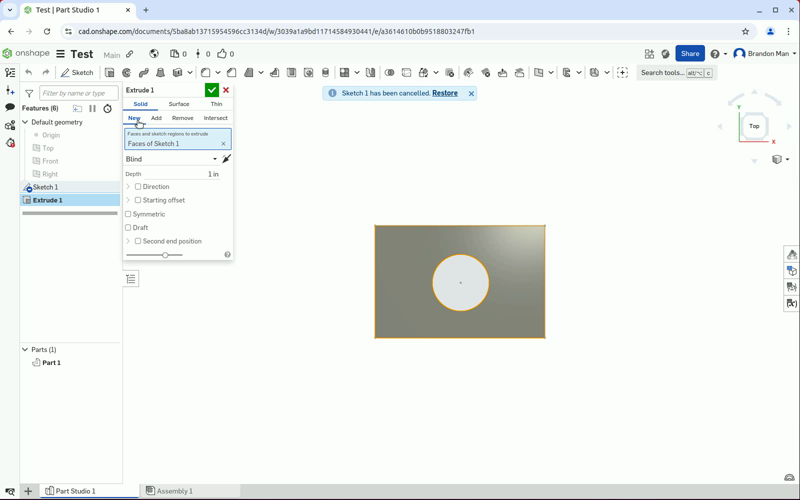
click(137, 120)
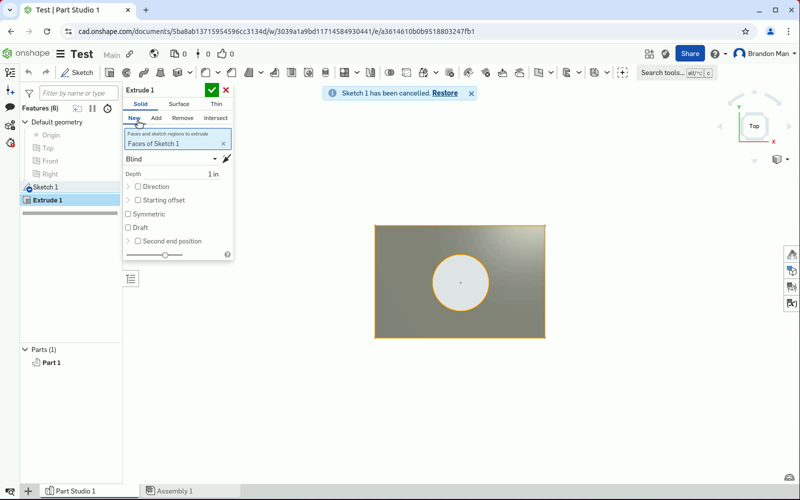
key(tab, 4)
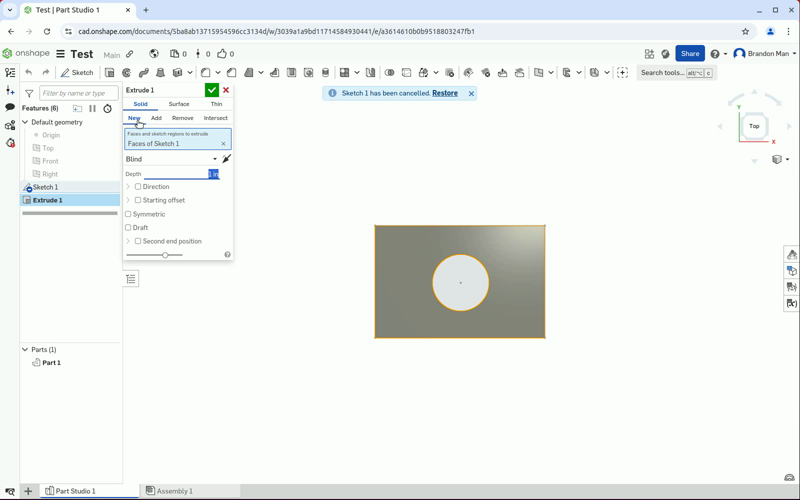
text(5.777)
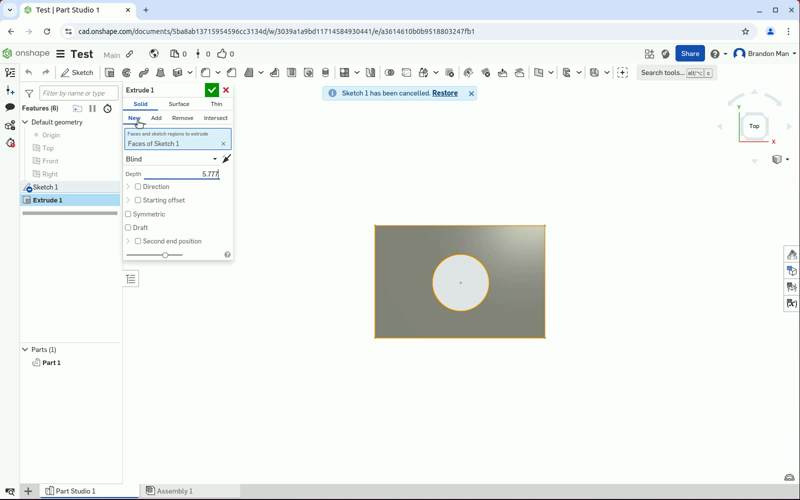
key(enter)
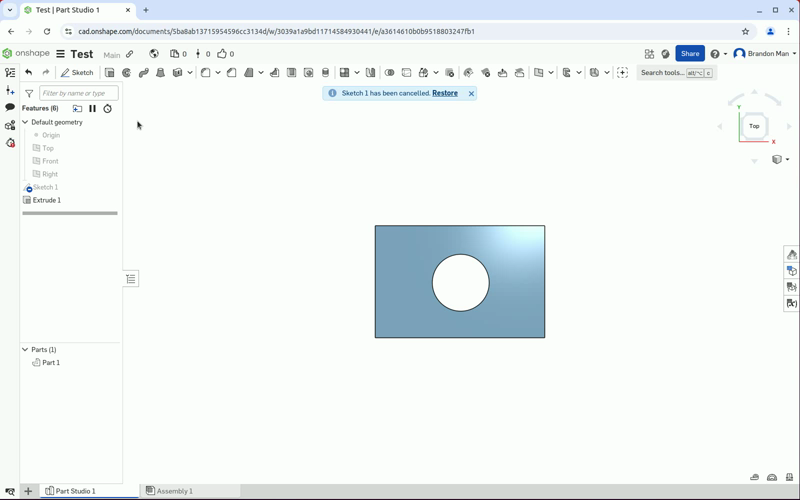
key(shift+h)
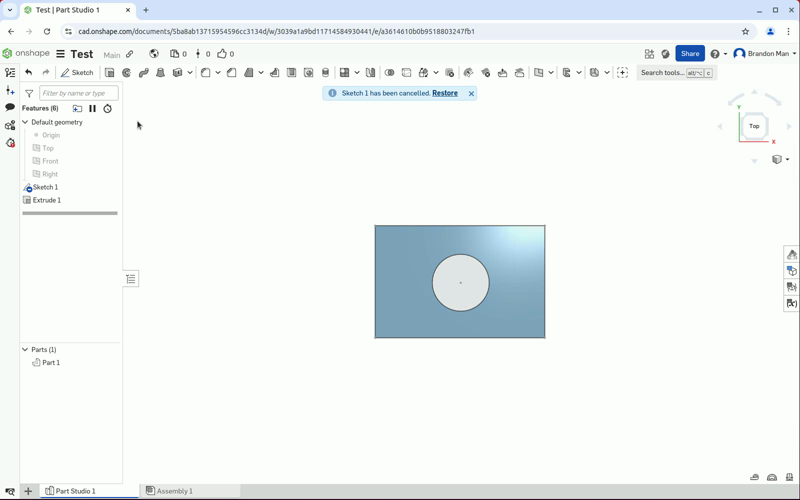
key(shift+h)
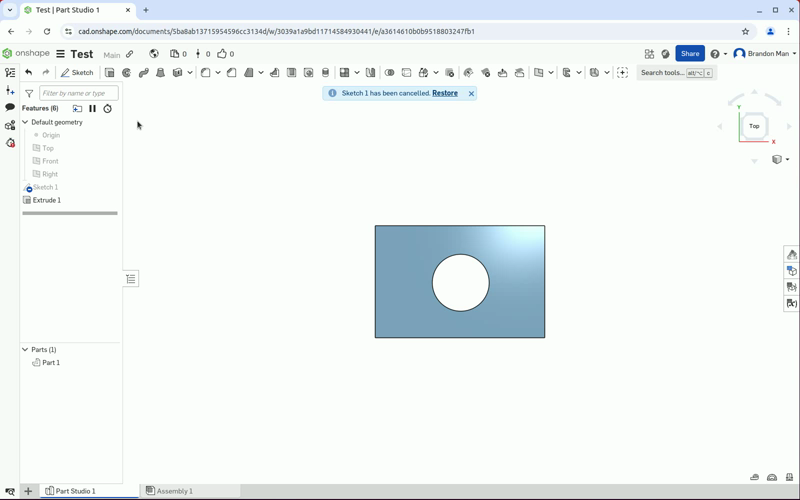
mouse_move(73, 189)
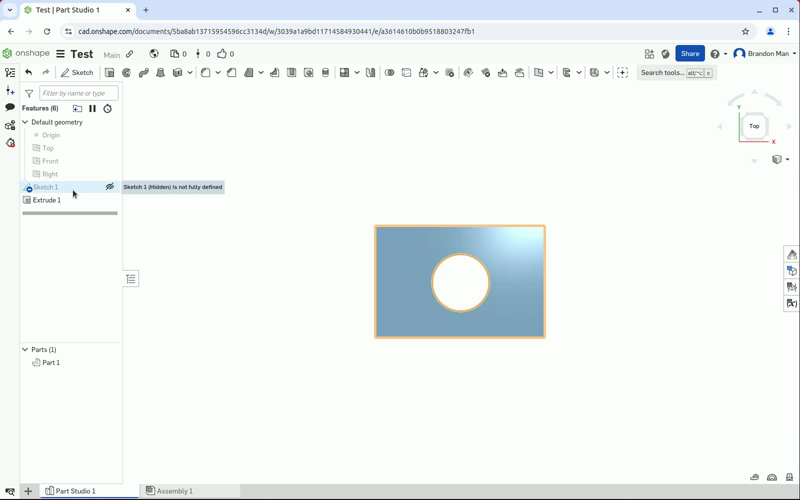
click(73, 189)
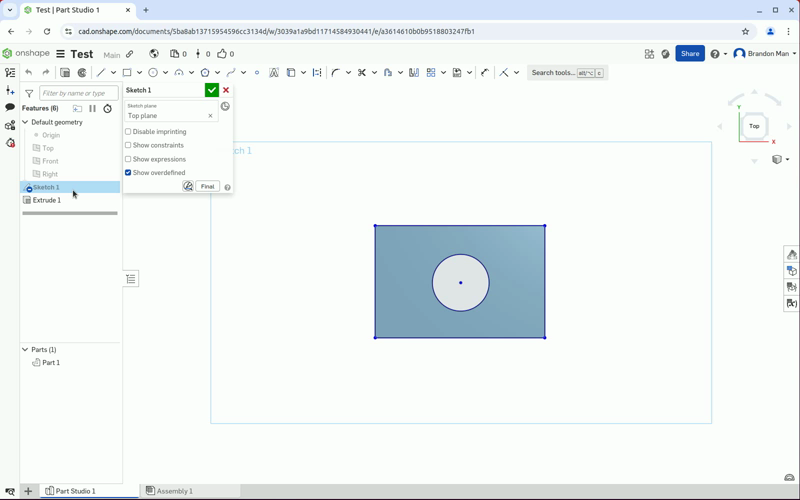
mouse_move(229, 92)
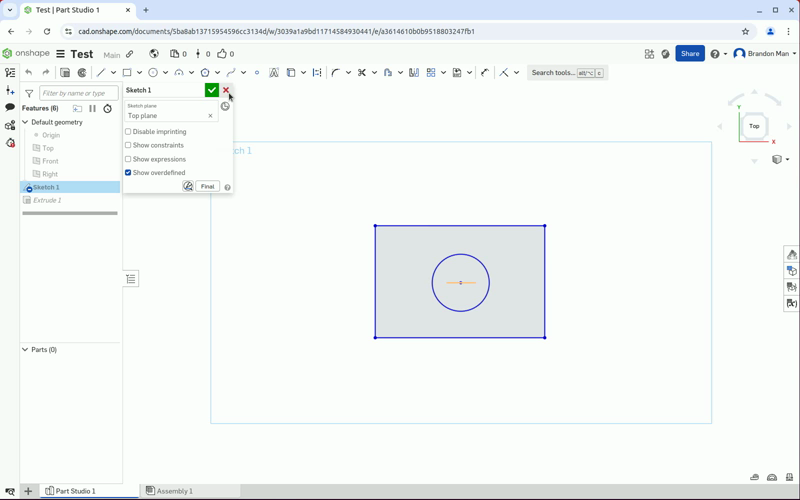
click(229, 92)
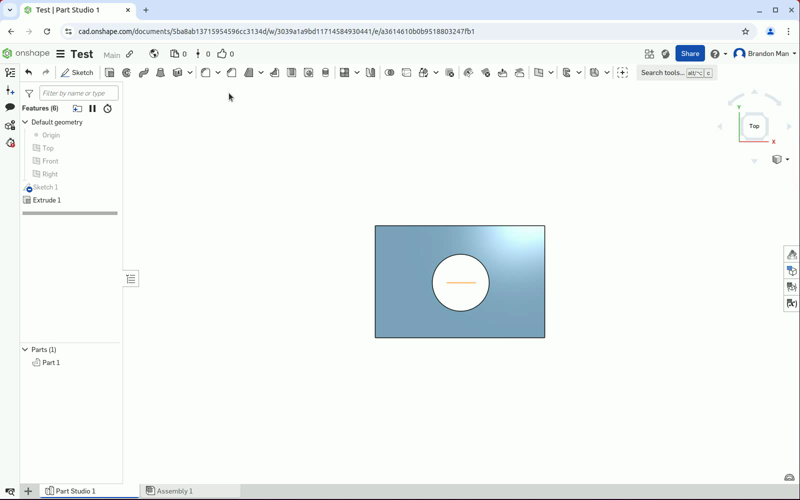
mouse_move(541, 75)
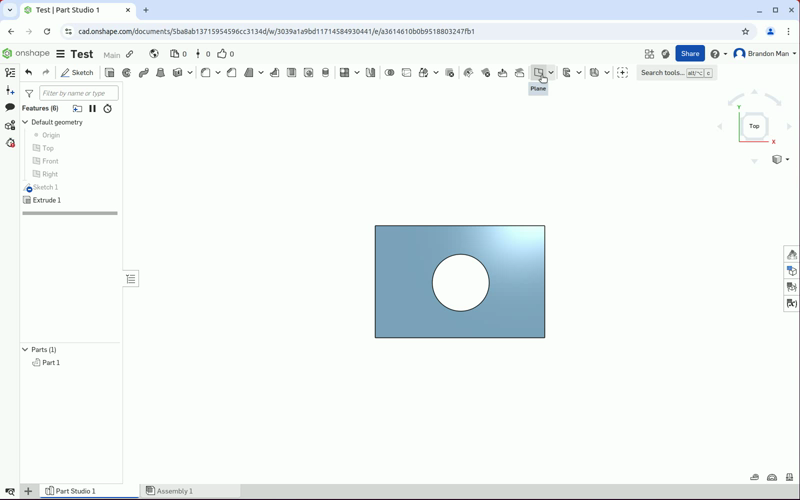
click(541, 75)
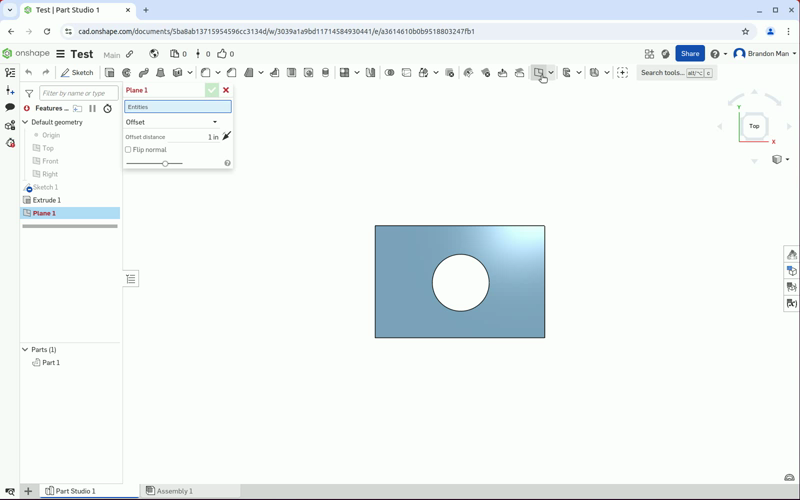
mouse_move(73, 150)
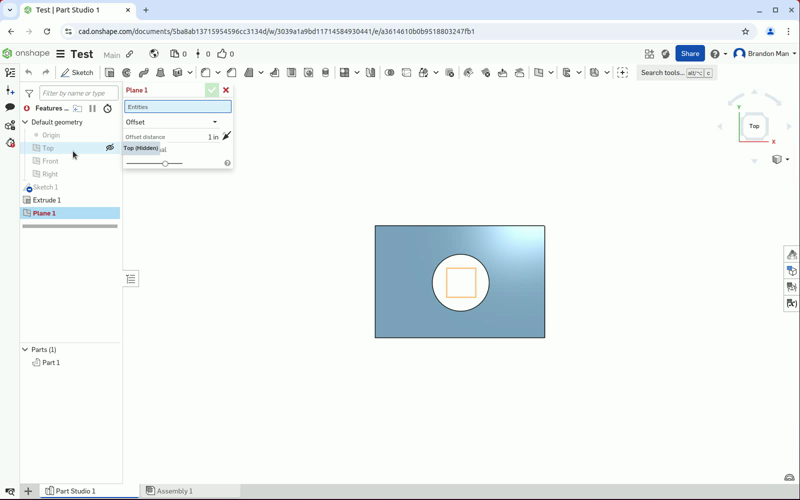
click(73, 150)
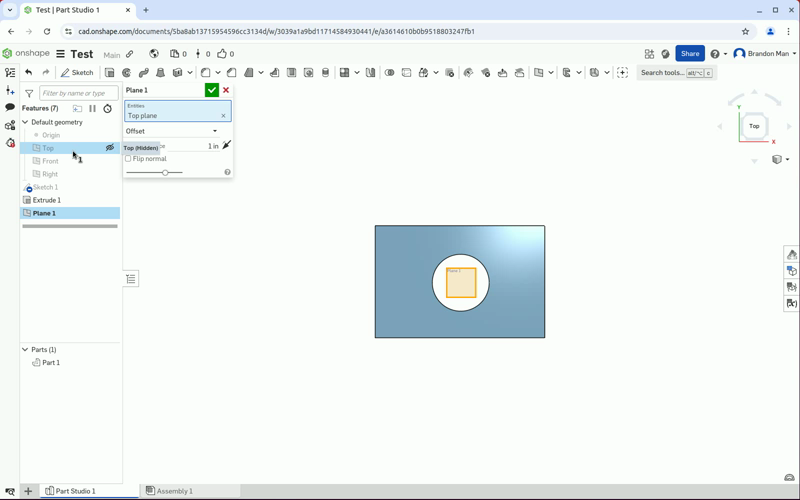
key(tab, 2)
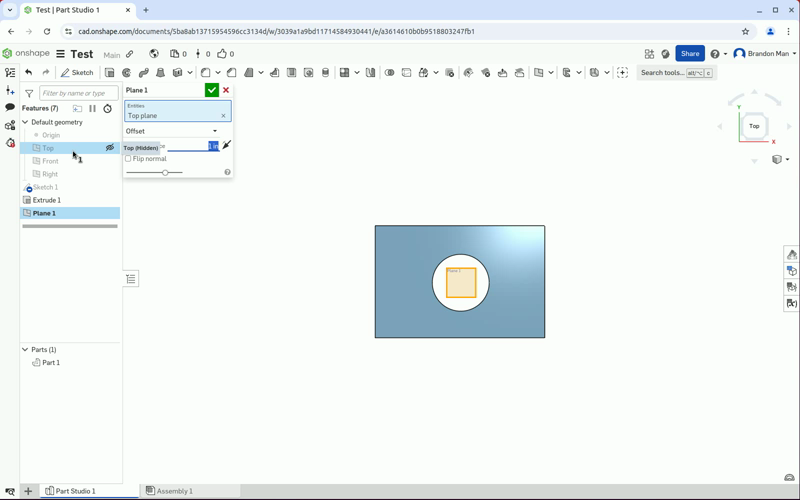
text(5.792)
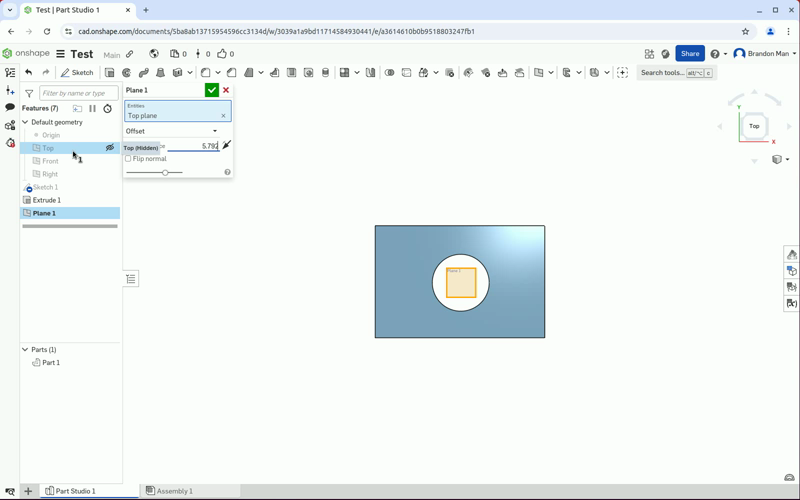
key(enter, 2)
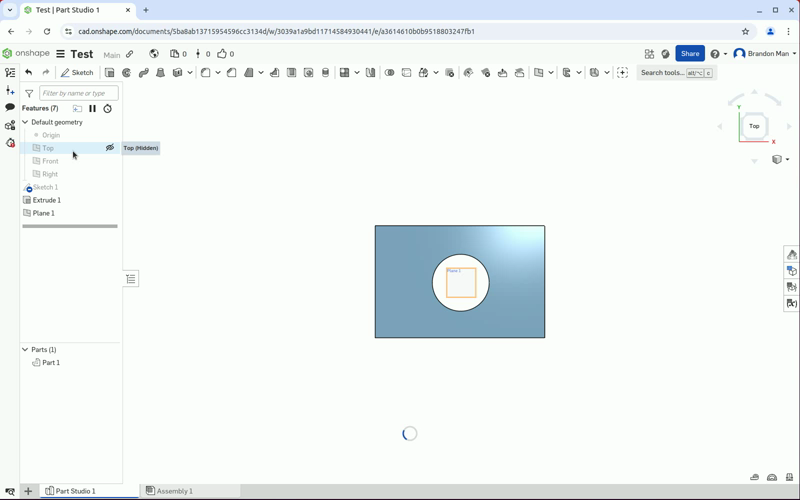
key(shift+s)
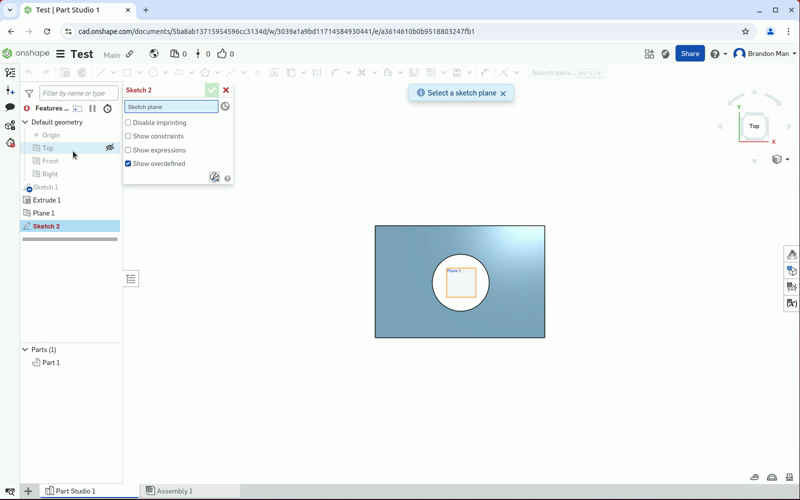
mouse_move(73, 215)
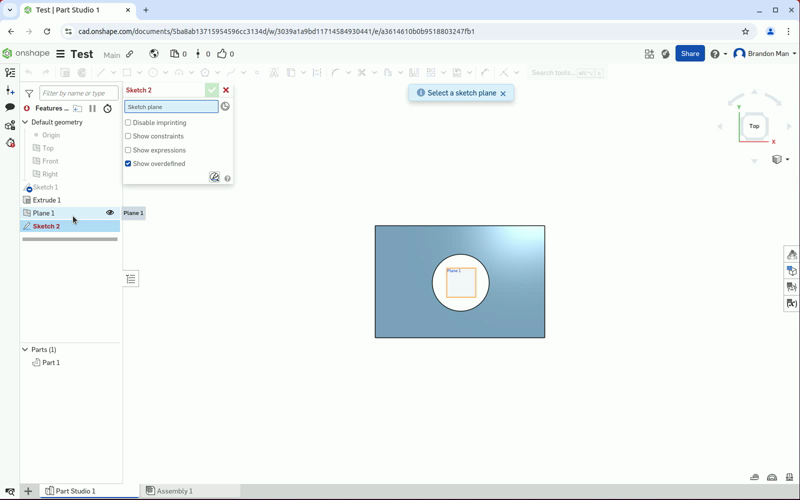
click(73, 215)
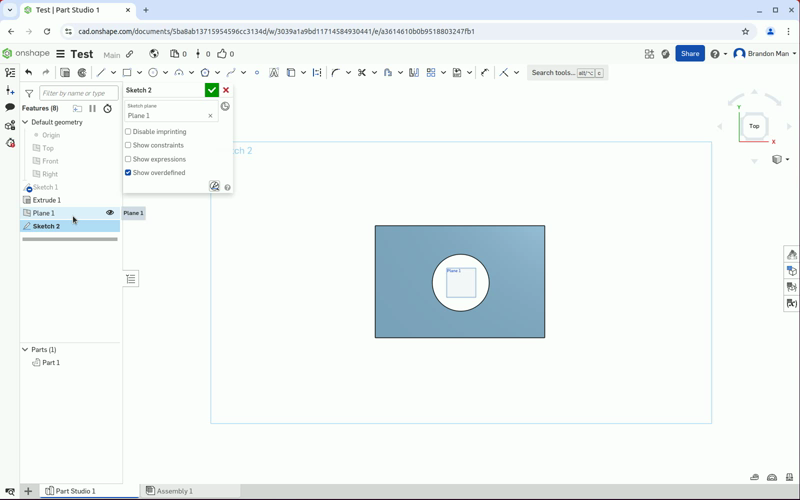
mouse_move(73, 352)
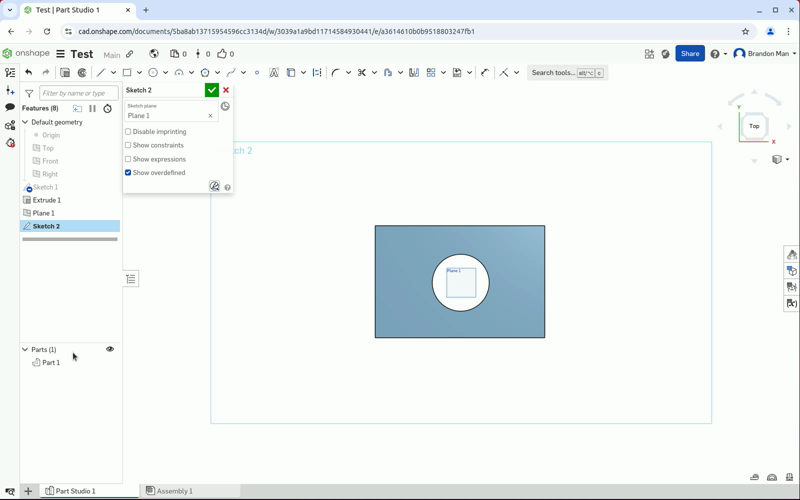
key(y)
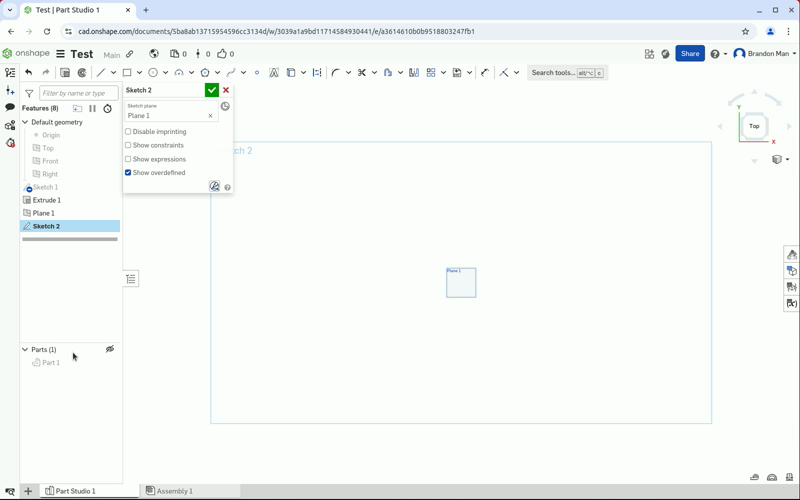
key(a)
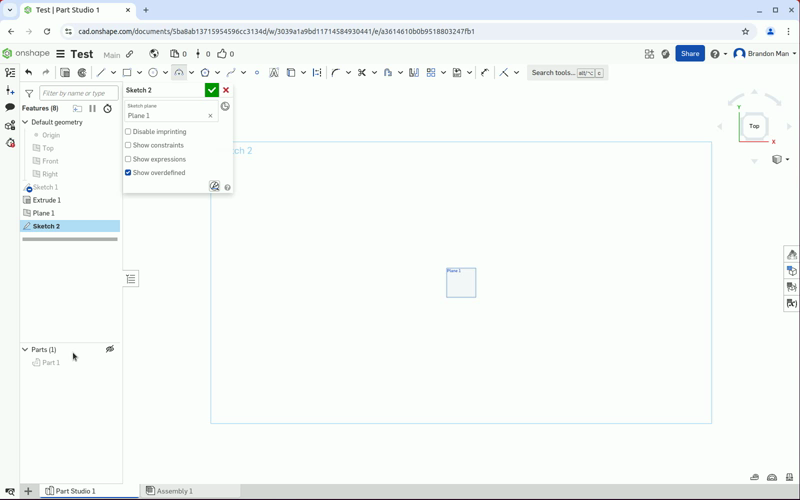
key_down(shift)
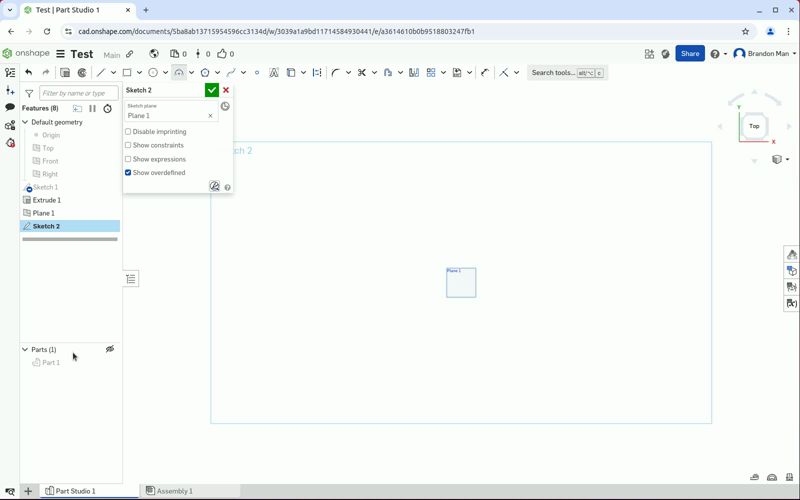
mouse_move(446, 258)
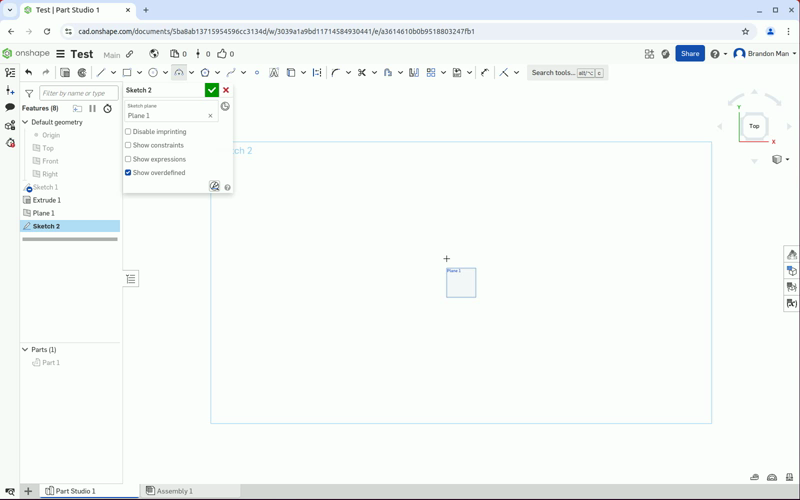
click(446, 258)
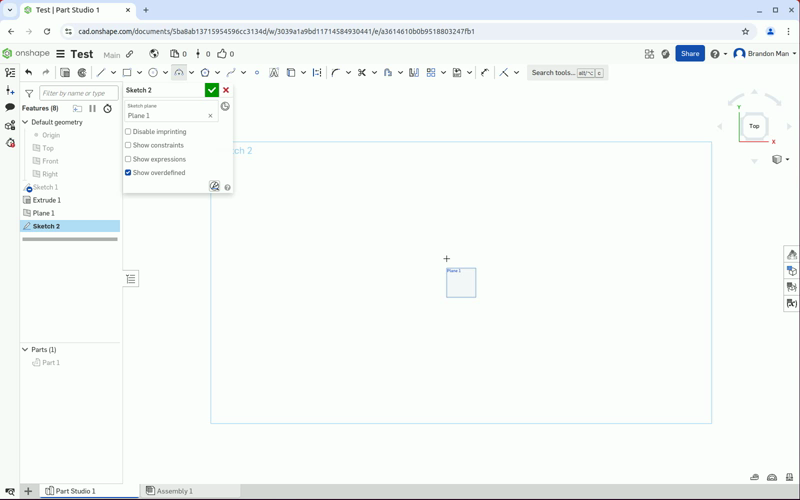
key_up(shift)
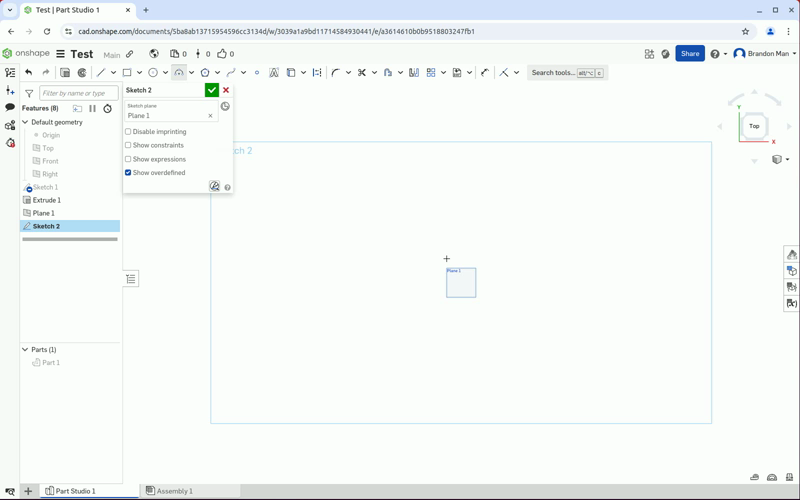
key_down(shift)
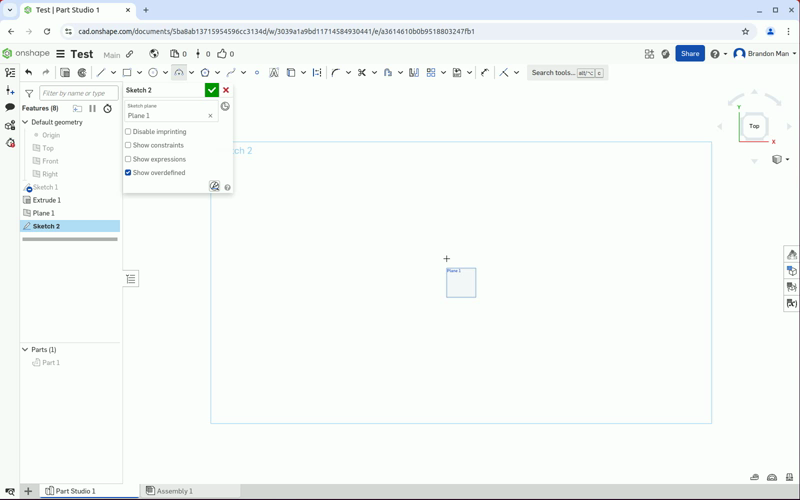
mouse_move(475, 258)
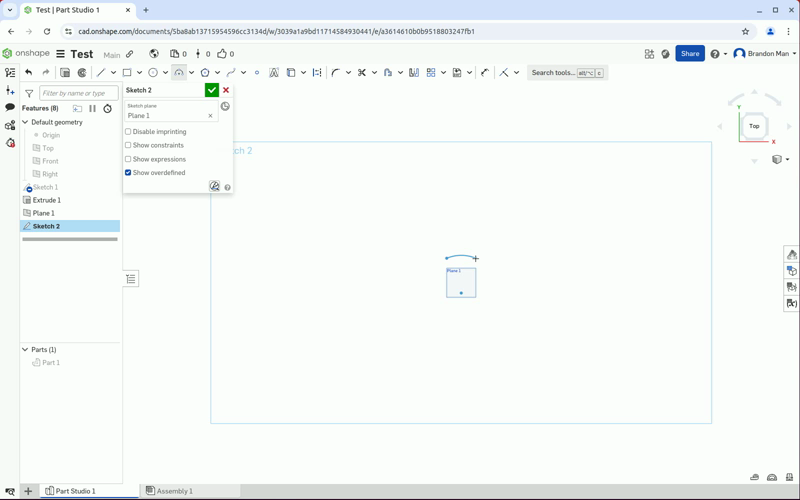
click(475, 258)
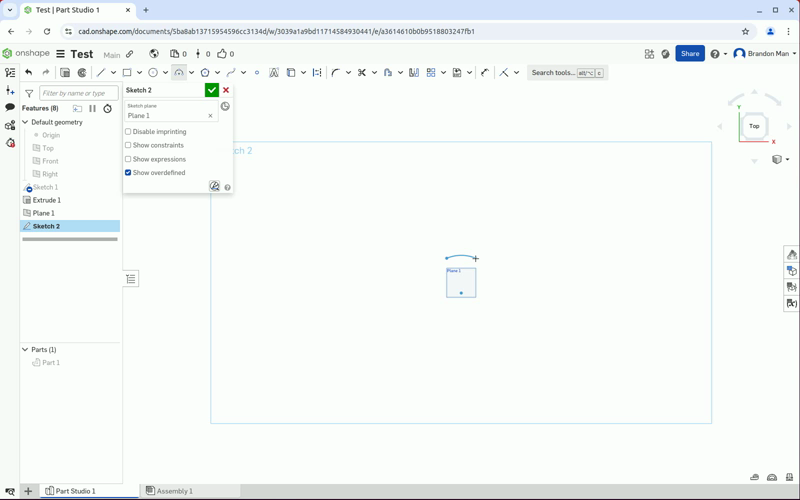
mouse_move(461, 254)
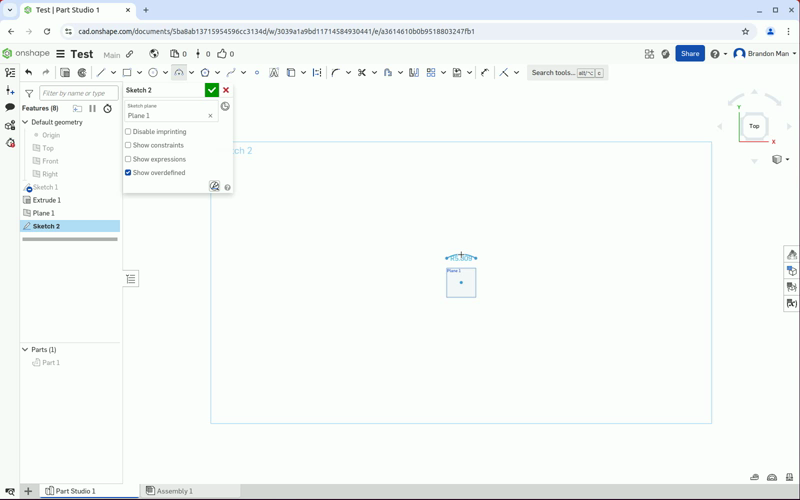
click(461, 254)
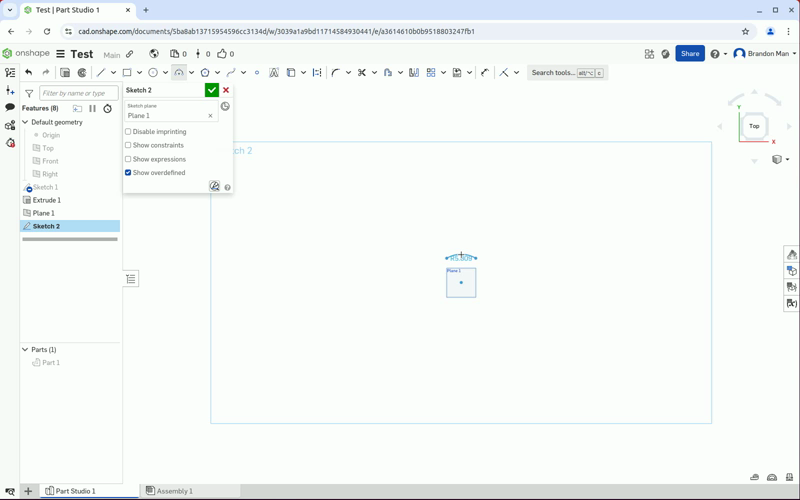
key_up(shift)
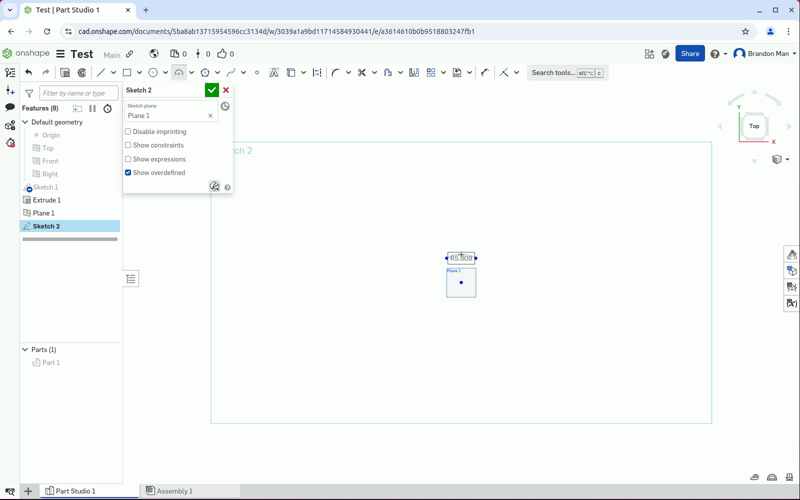
key(esc)
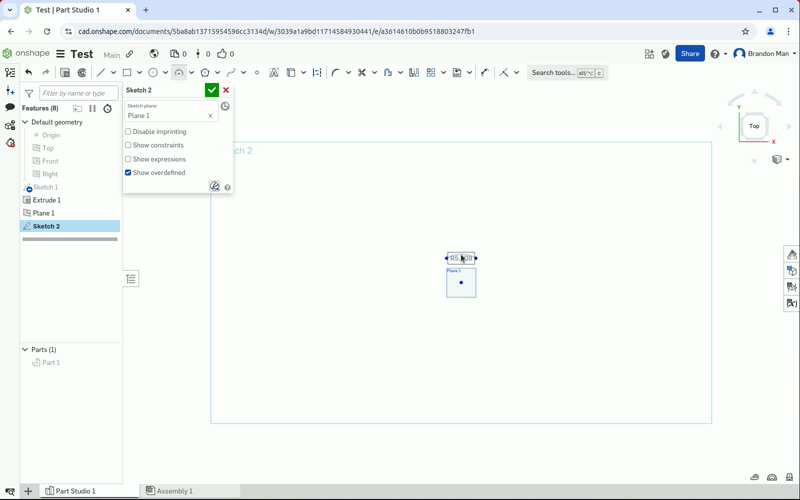
key(l)
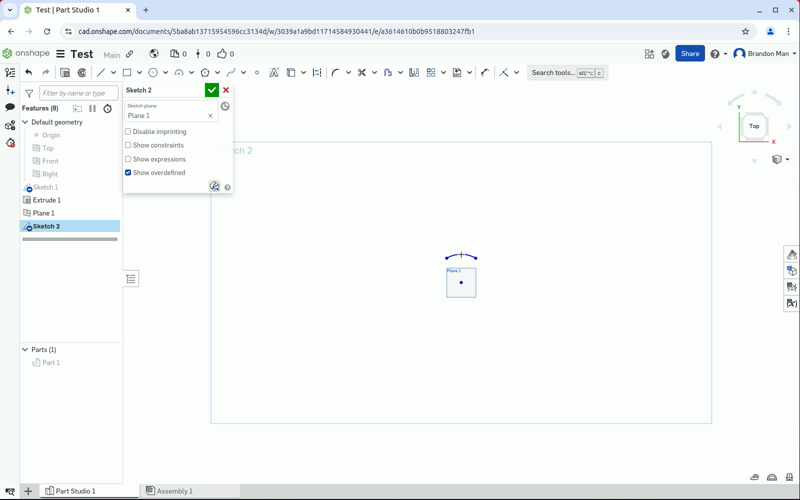
mouse_move(475, 258)
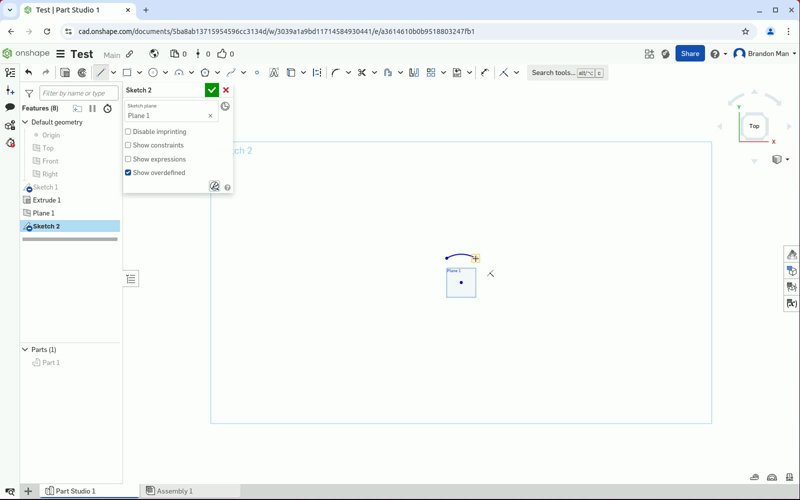
click(475, 258)
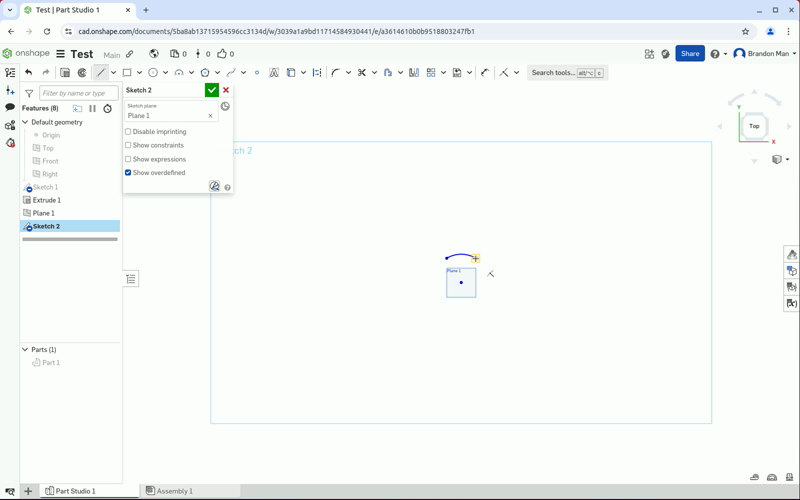
key_down(shift)
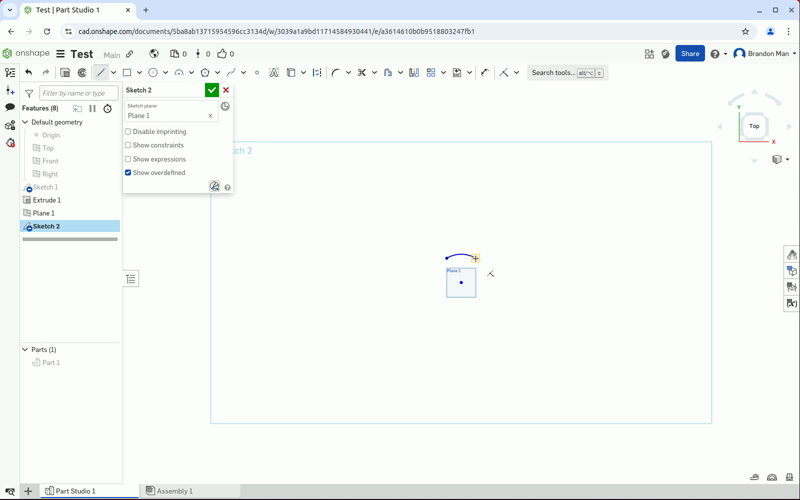
mouse_move(505, 258)
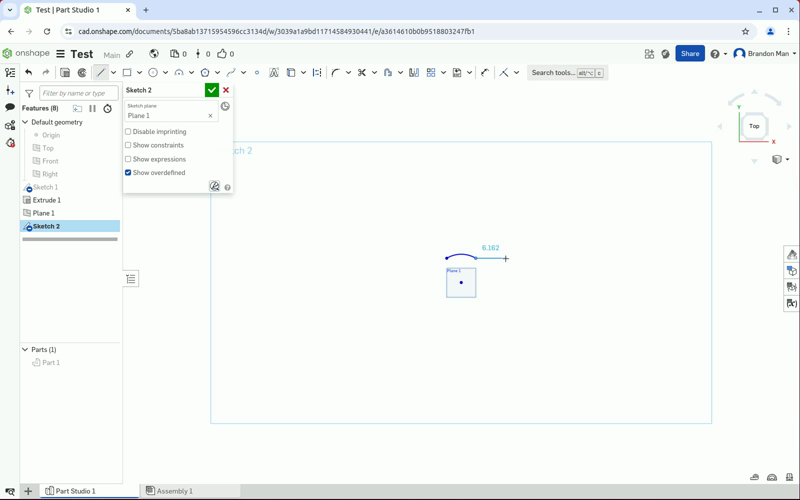
mouse_move(475, 223)
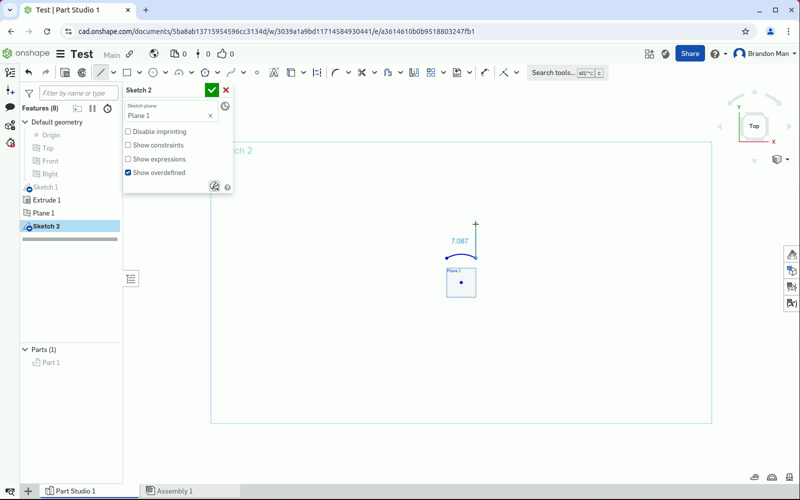
click(475, 223)
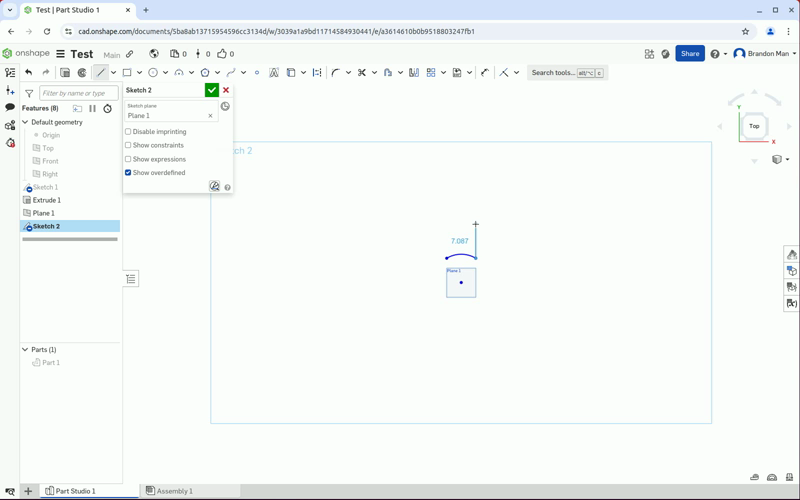
key_up(shift)
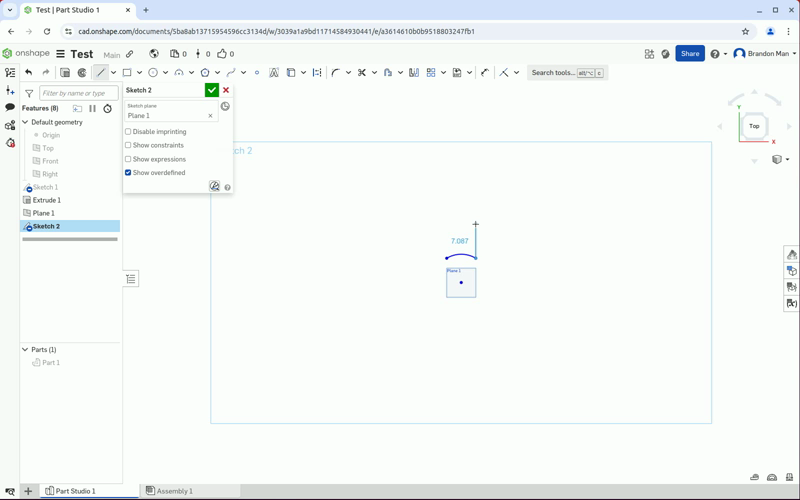
key_down(shift)
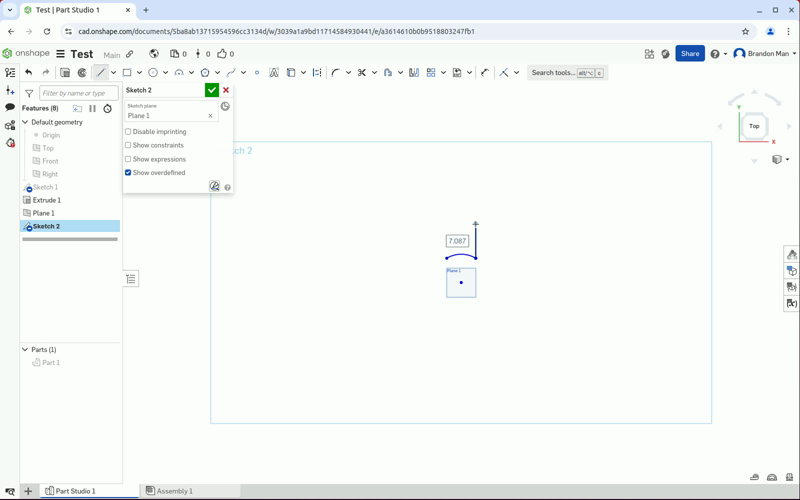
mouse_move(505, 223)
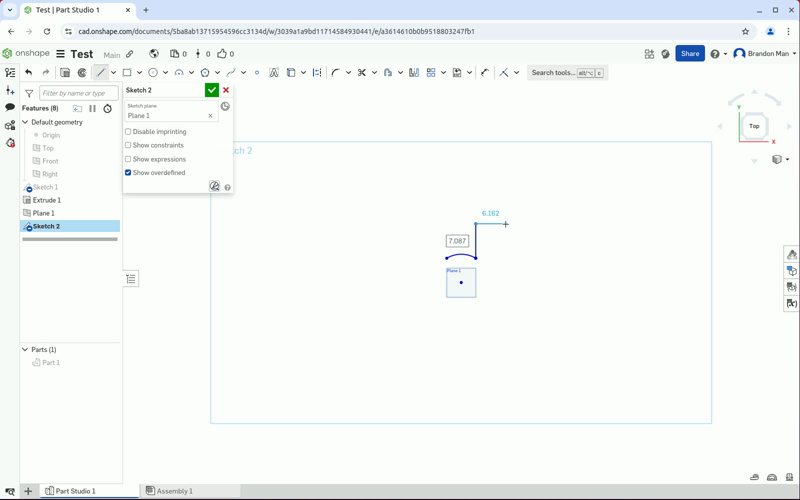
mouse_move(446, 223)
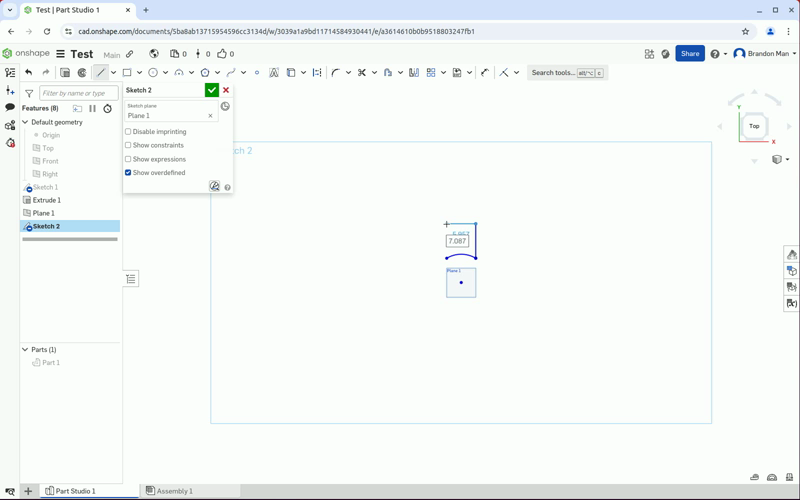
click(446, 223)
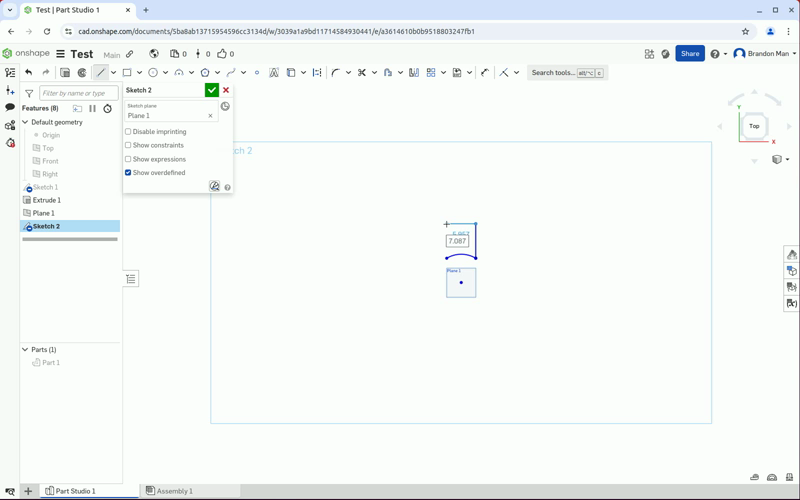
key_up(shift)
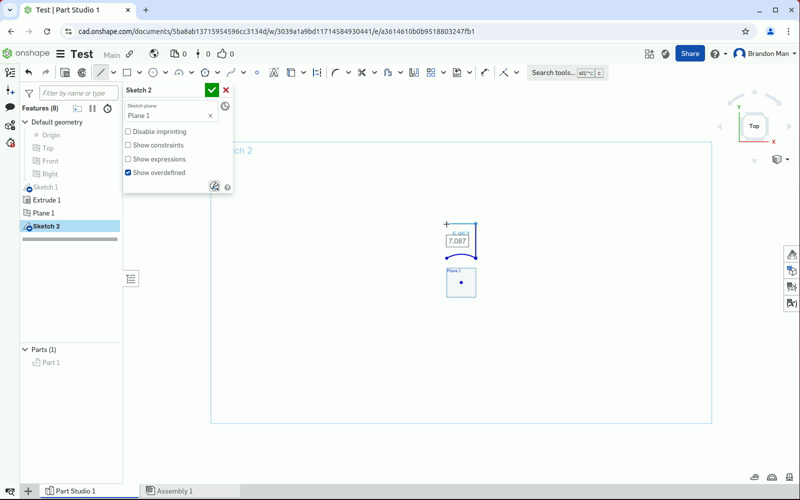
mouse_move(476, 223)
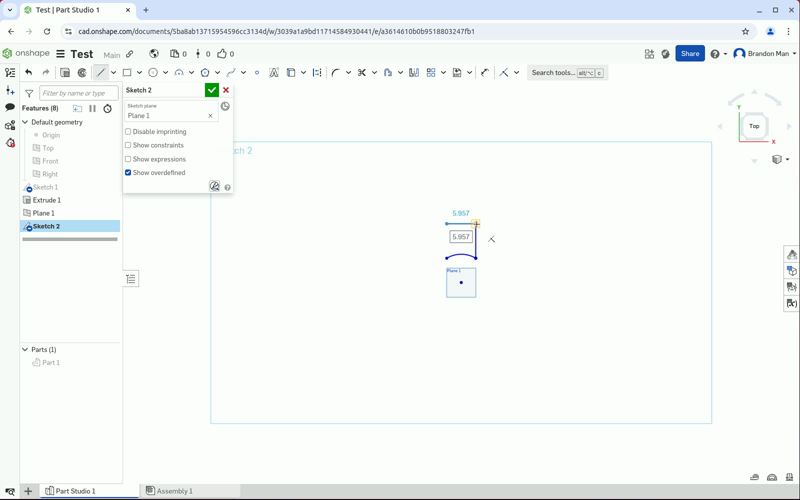
key_down(shift)
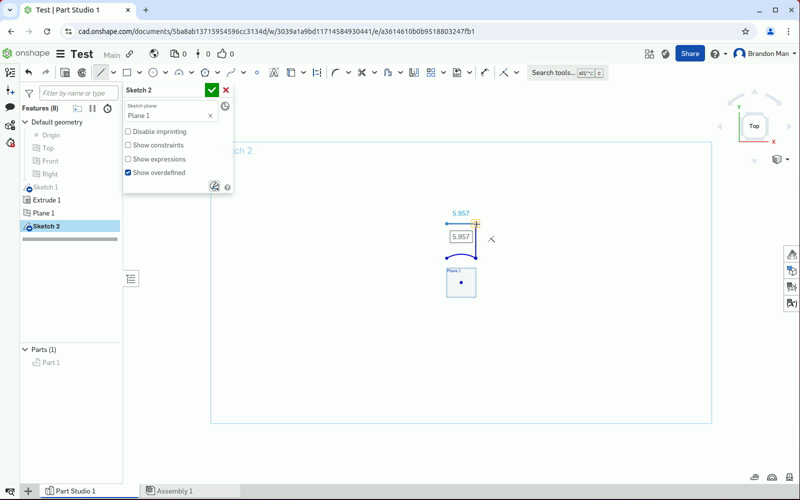
mouse_move(446, 258)
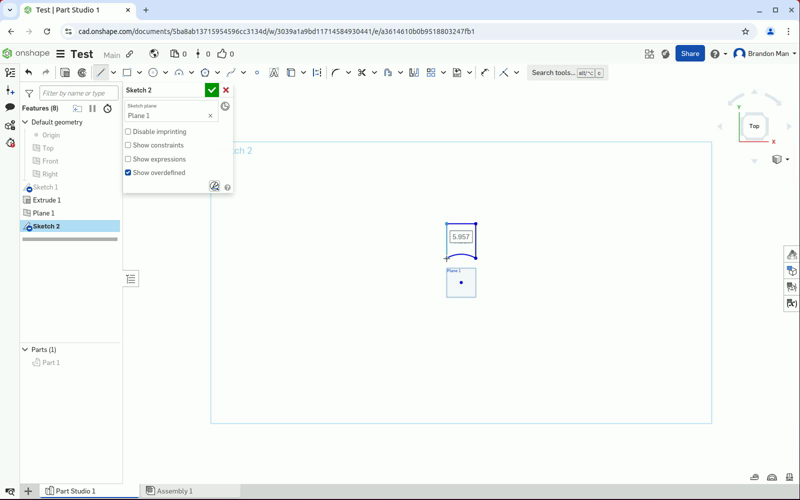
key_up(shift)
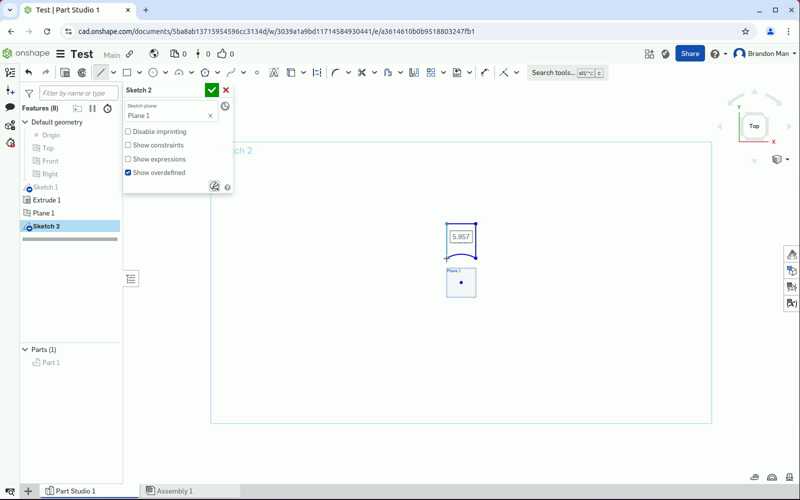
click(446, 258)
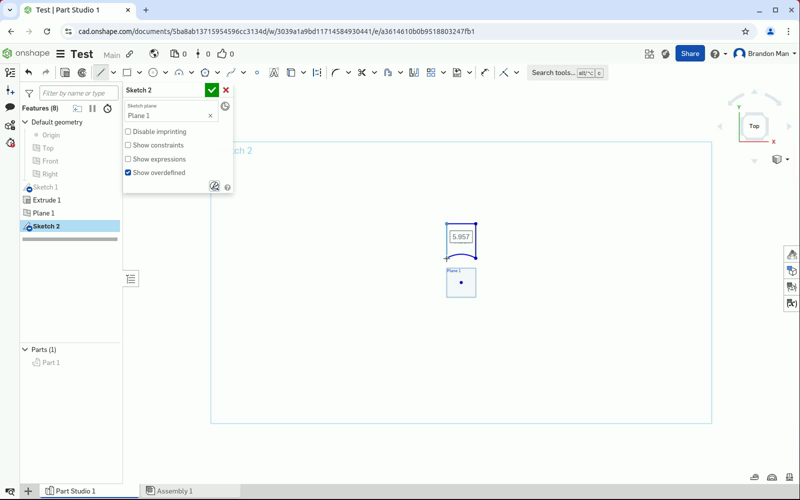
key(esc)
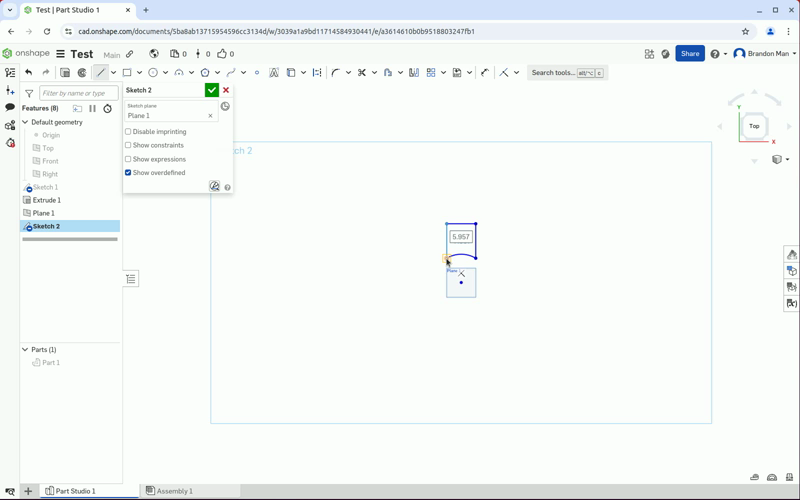
mouse_move(464, 247)
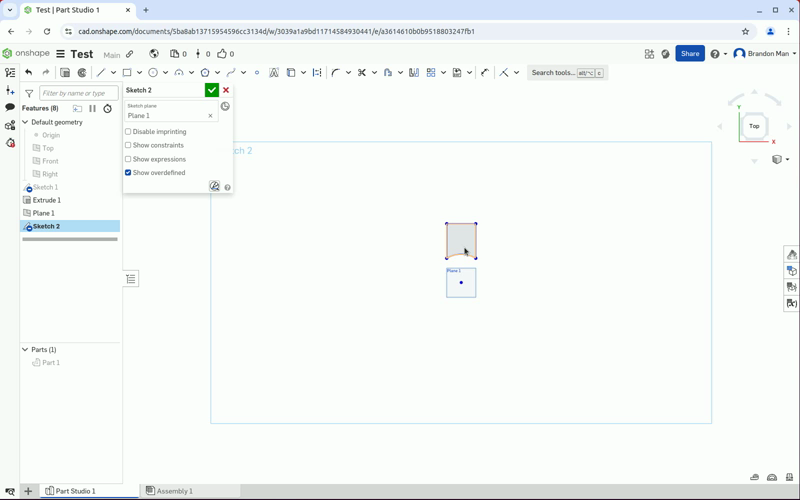
scroll(6)
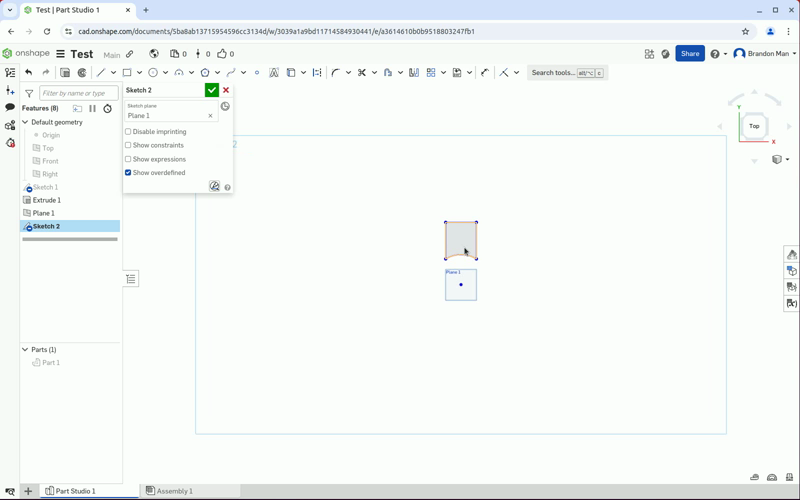
scroll(6)
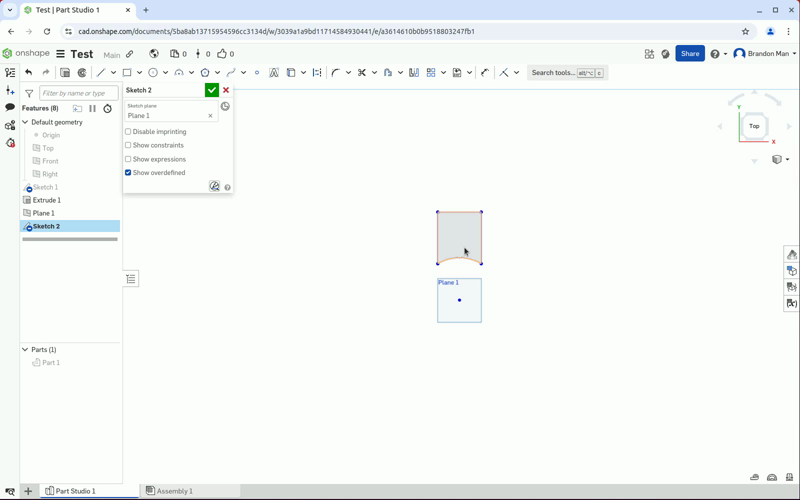
scroll(6)
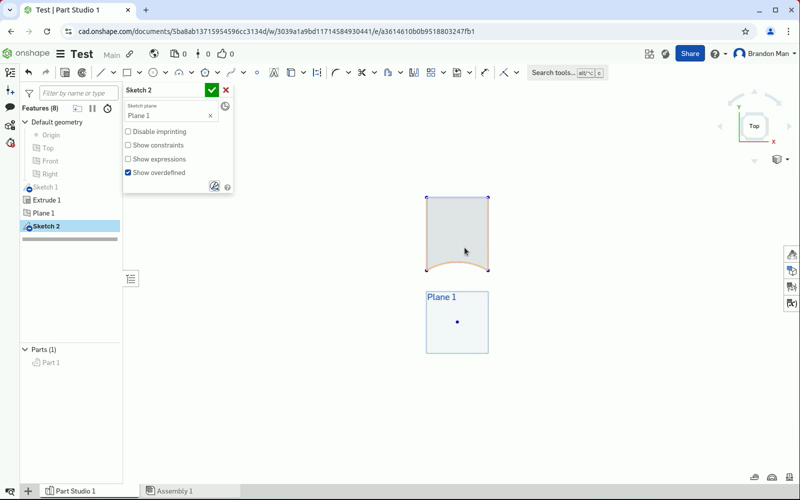
scroll(6)
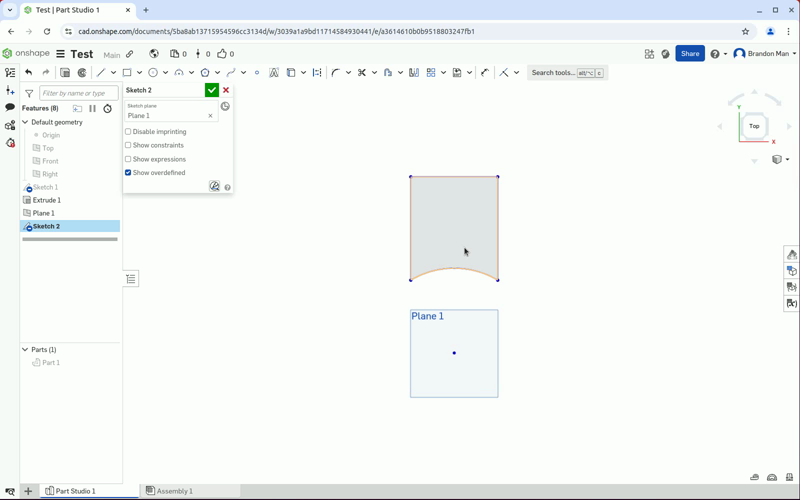
scroll(6)
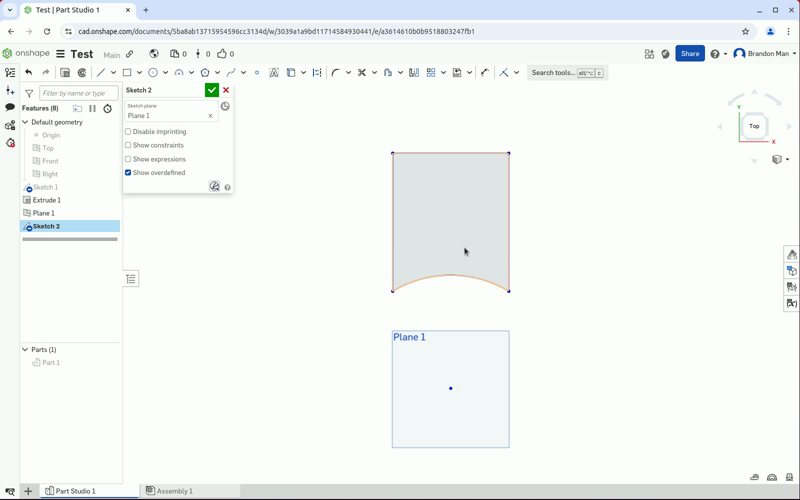
scroll(6)
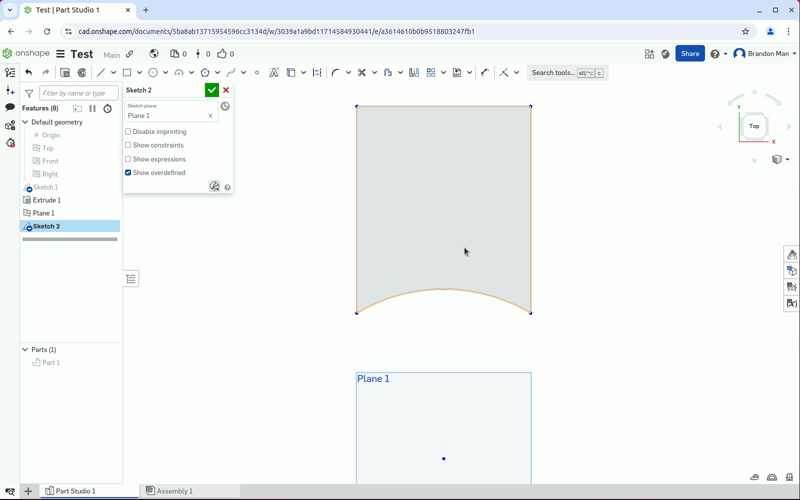
scroll(6)
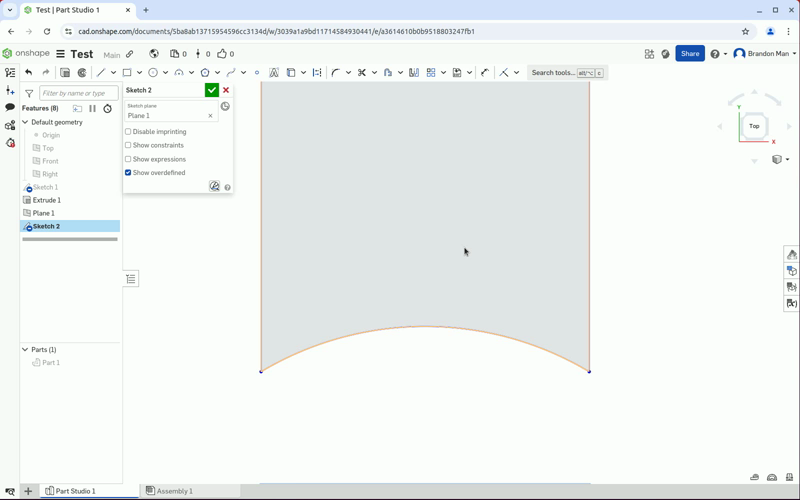
click(464, 247)
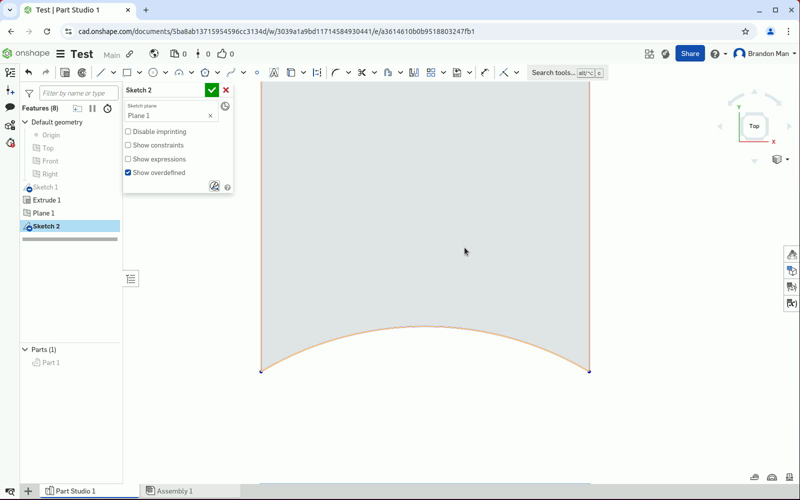
scroll(-6)
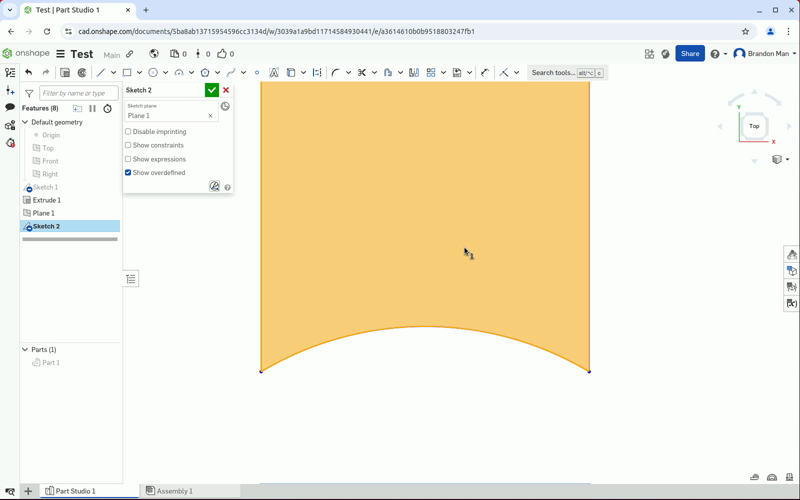
scroll(-6)
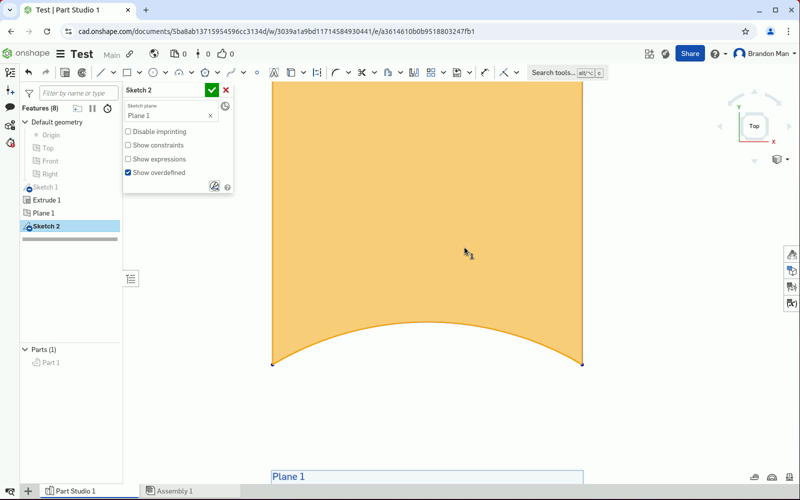
scroll(-6)
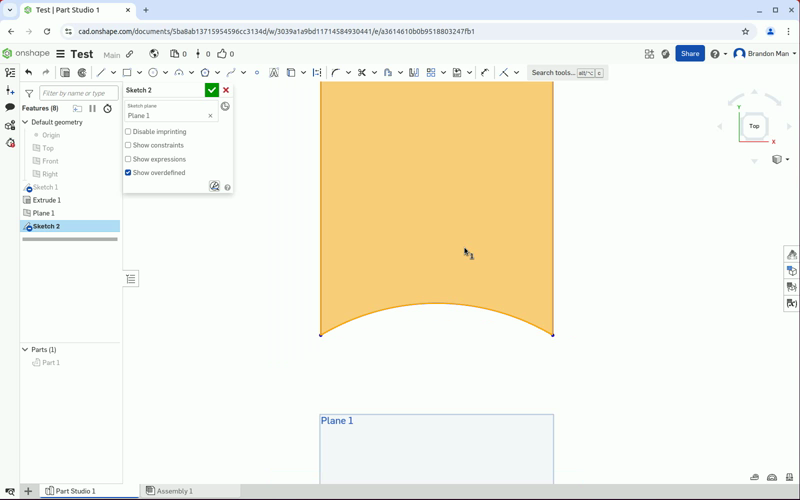
scroll(-6)
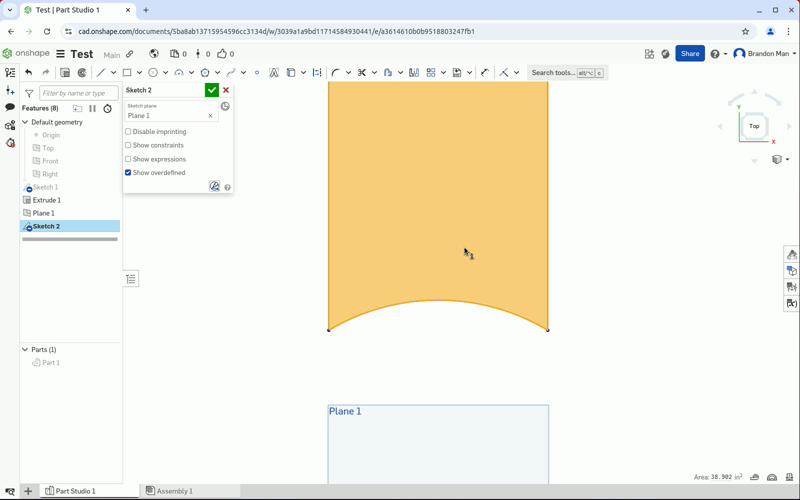
scroll(-6)
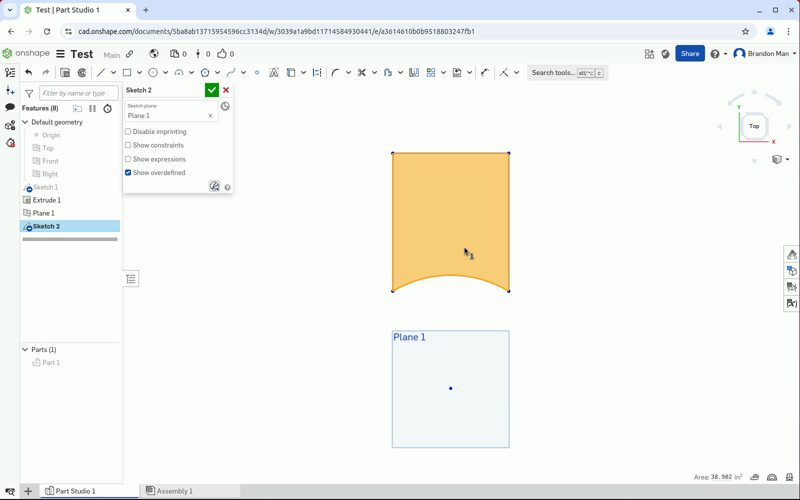
scroll(-6)
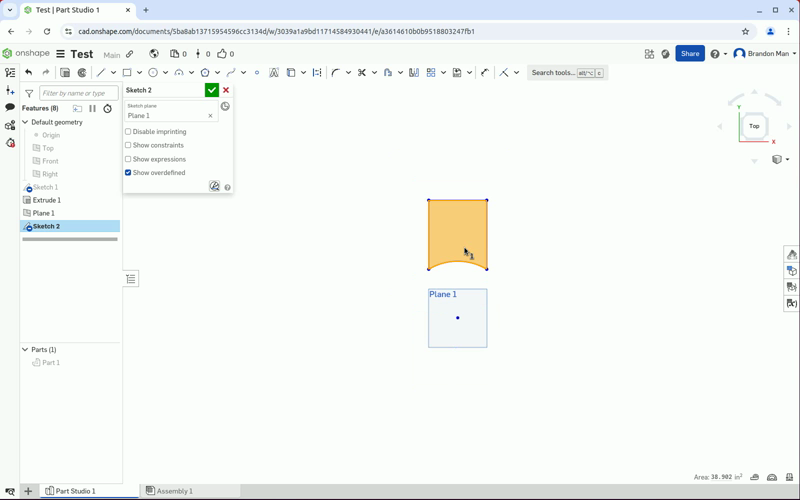
scroll(-6)
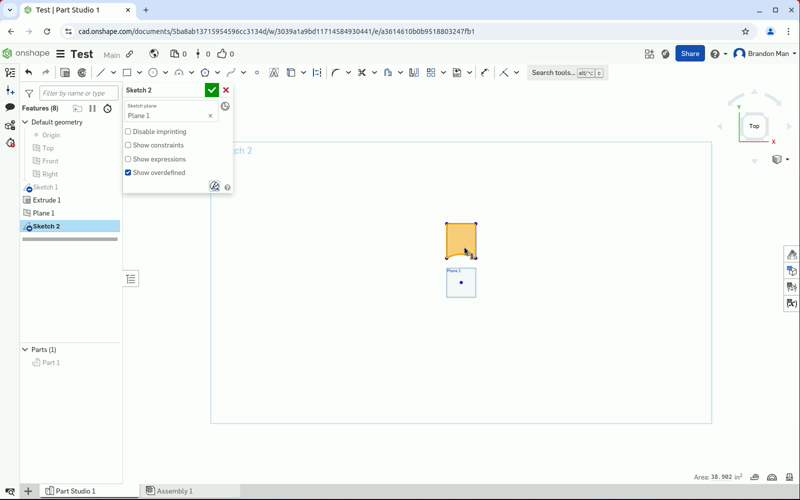
mouse_move(73, 352)
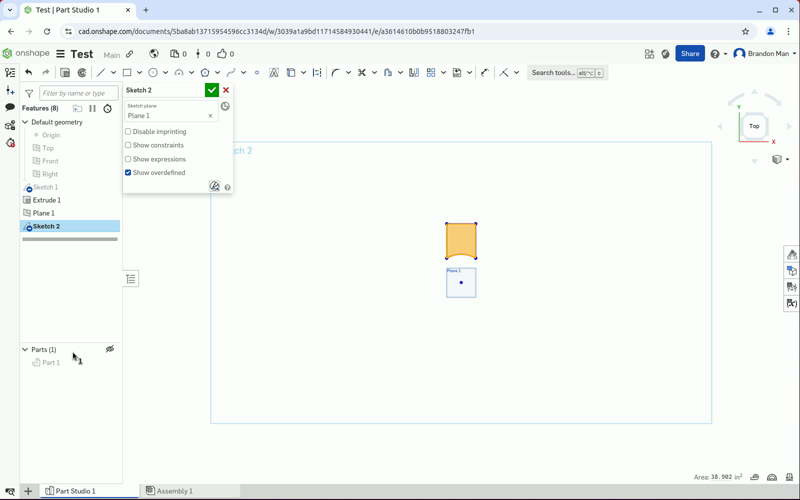
key(shift+y)
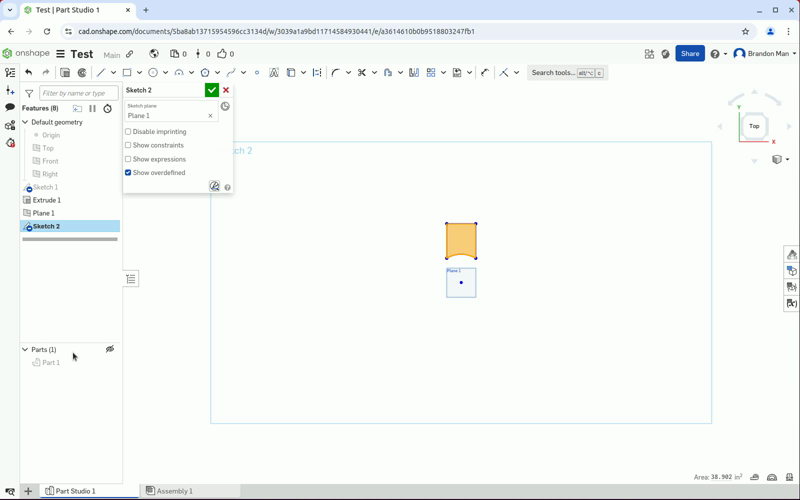
key(shift+e)
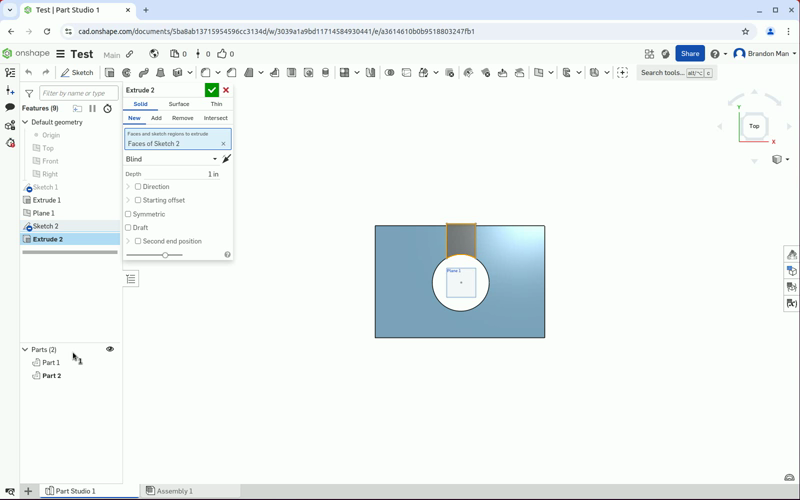
mouse_move(143, 106)
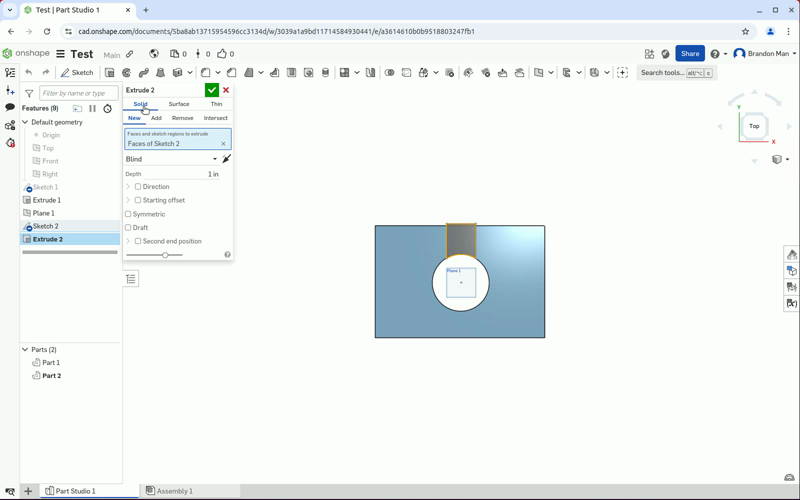
click(143, 106)
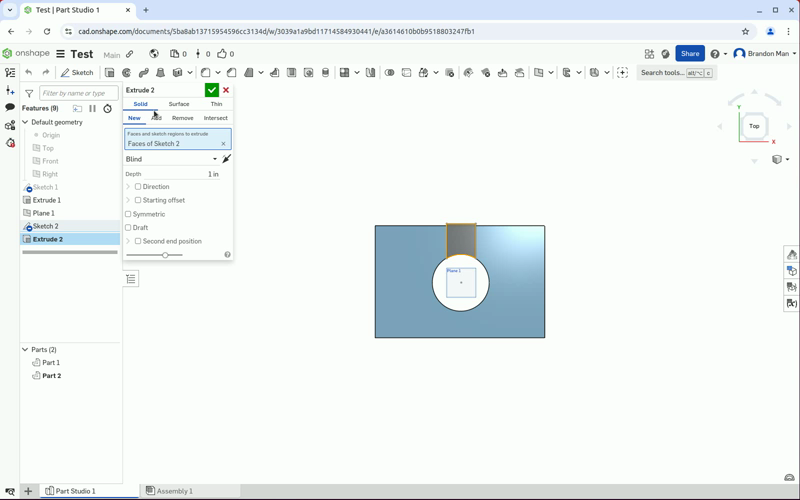
mouse_move(186, 120)
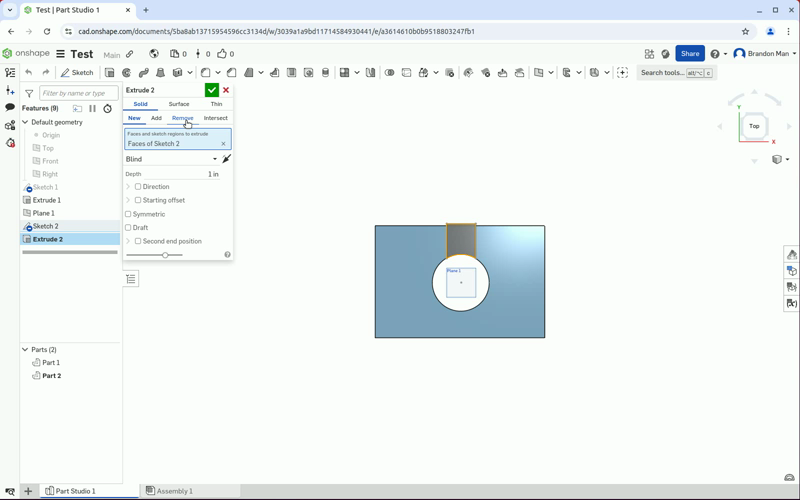
click(186, 120)
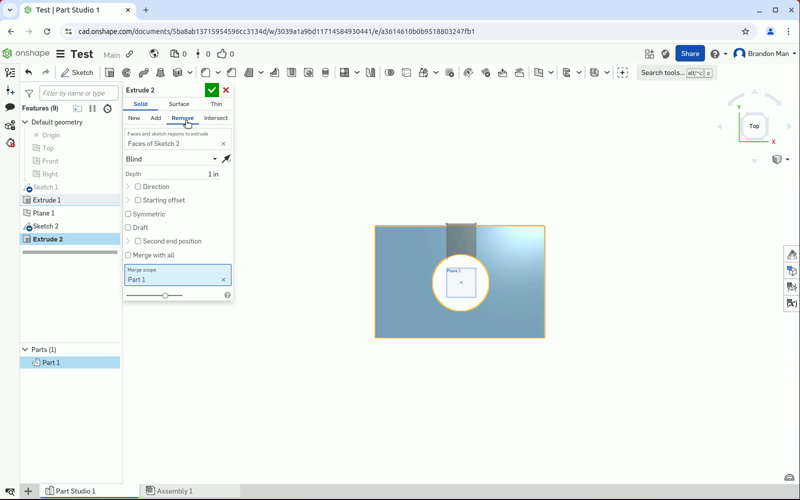
key(tab, 4)
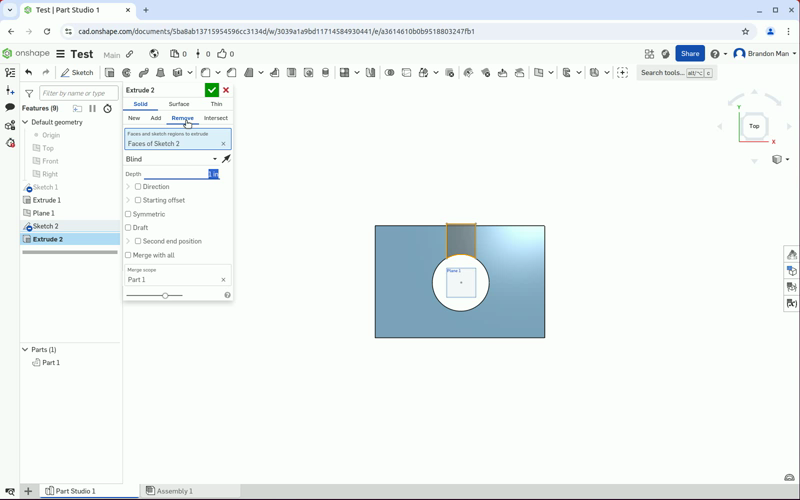
text(1.204)
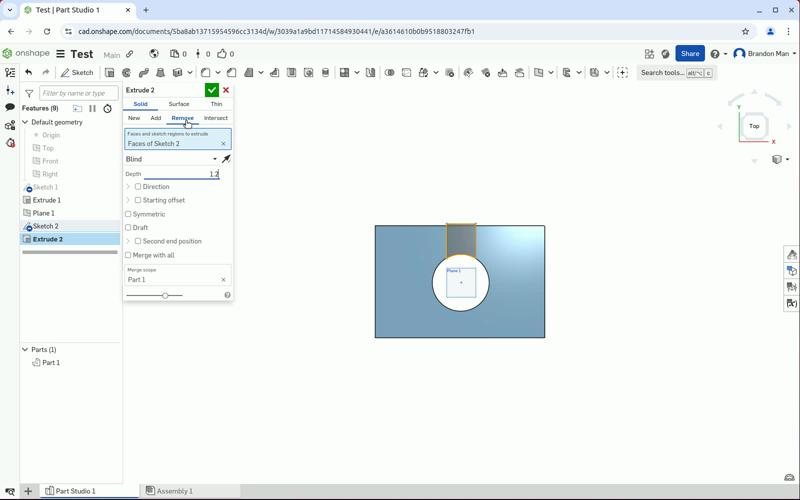
key(tab, 6)
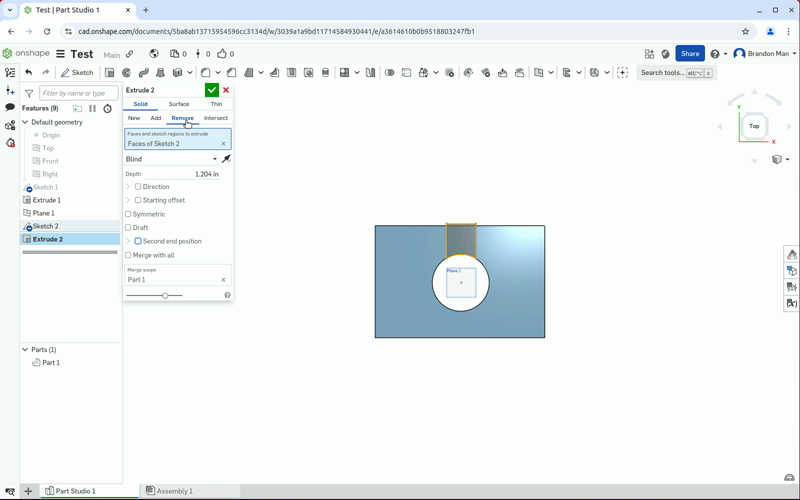
key(space)
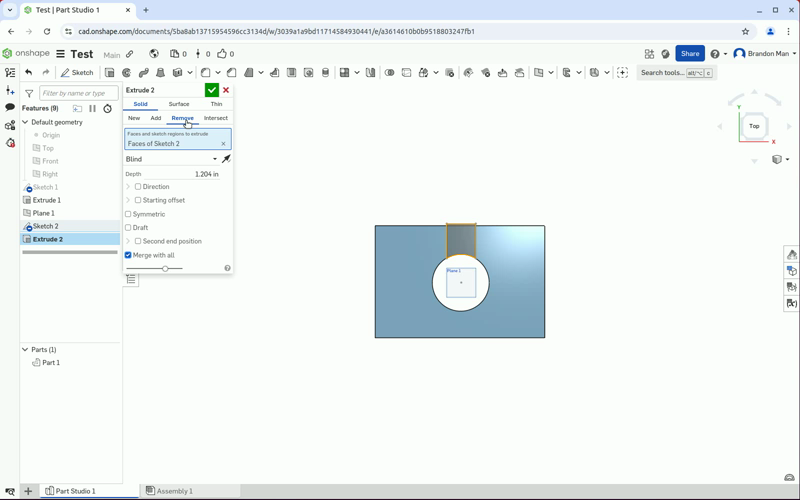
key(enter)
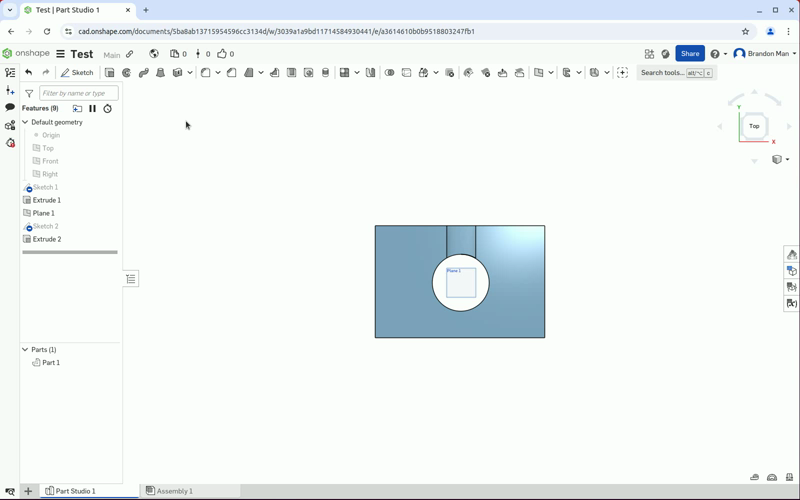
key(shift+h)
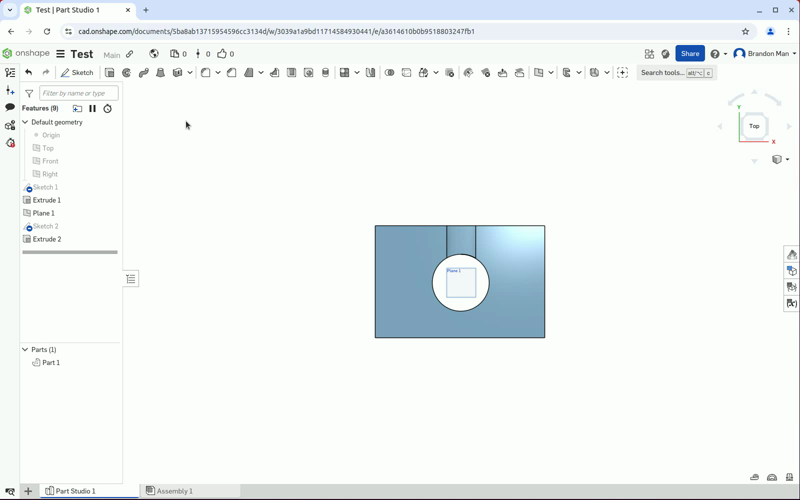
key(shift+h)
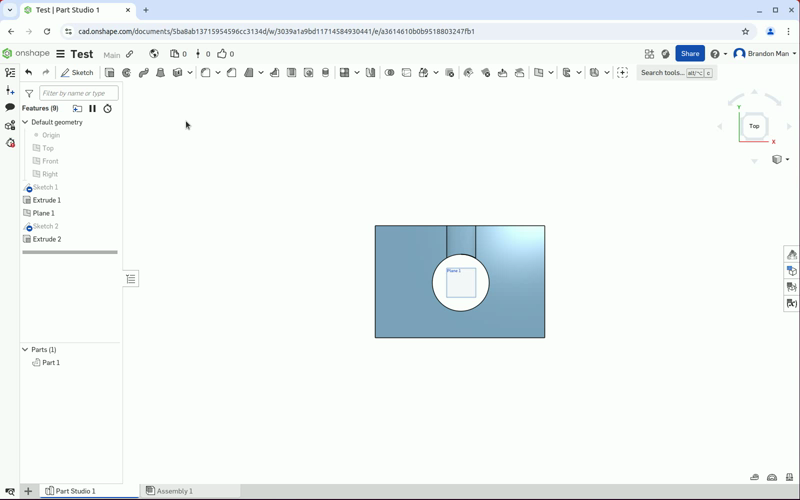
mouse_move(73, 189)
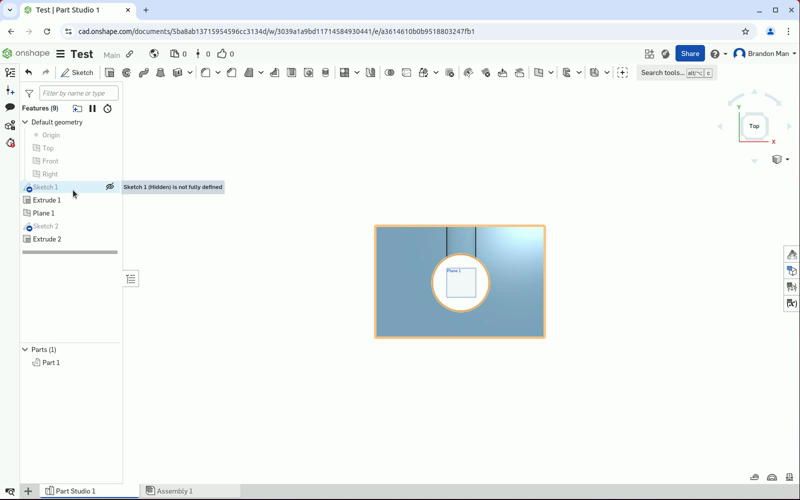
click(73, 189)
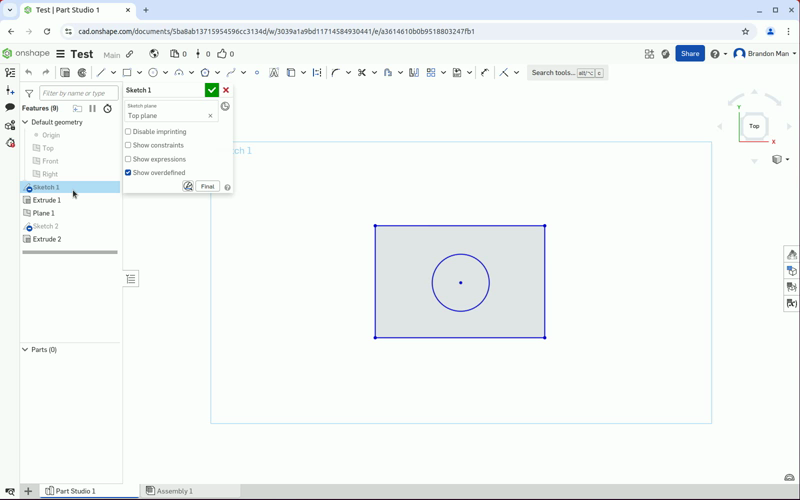
mouse_move(229, 92)
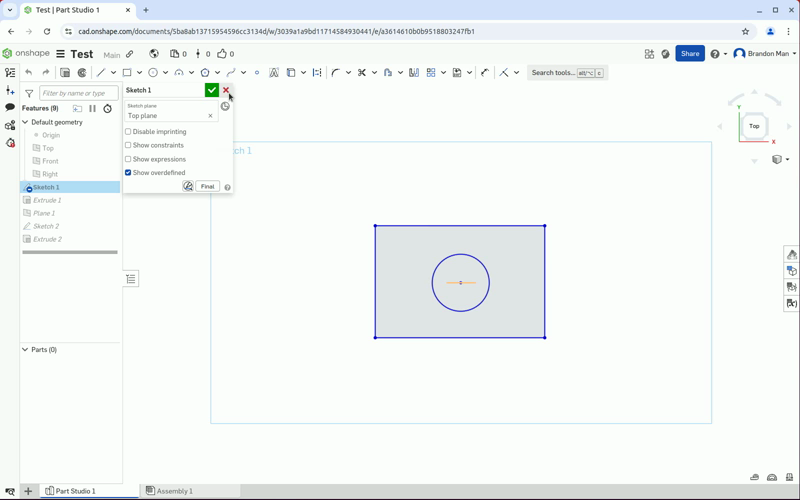
click(229, 92)
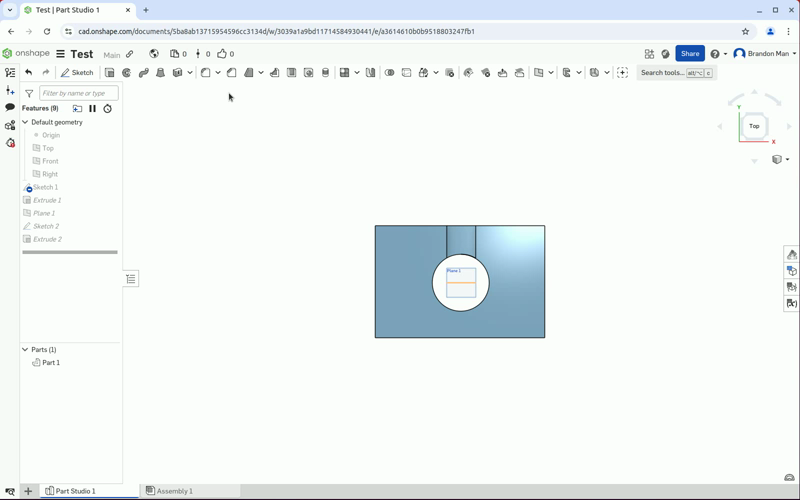
key(shift+s)
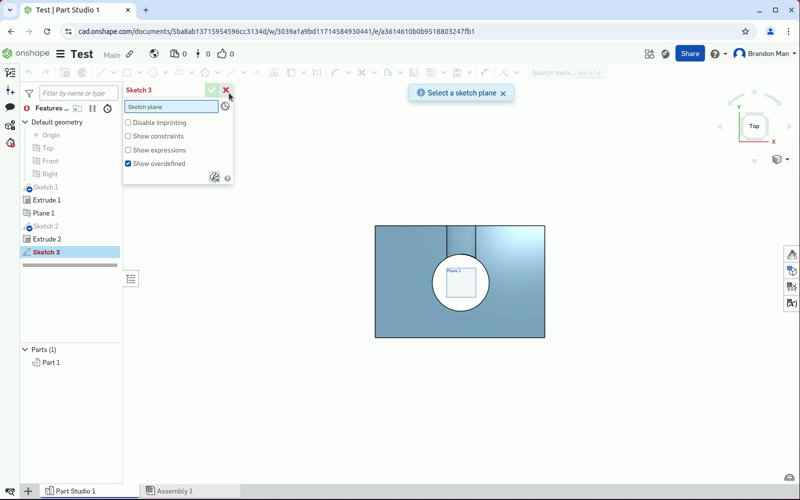
mouse_move(73, 215)
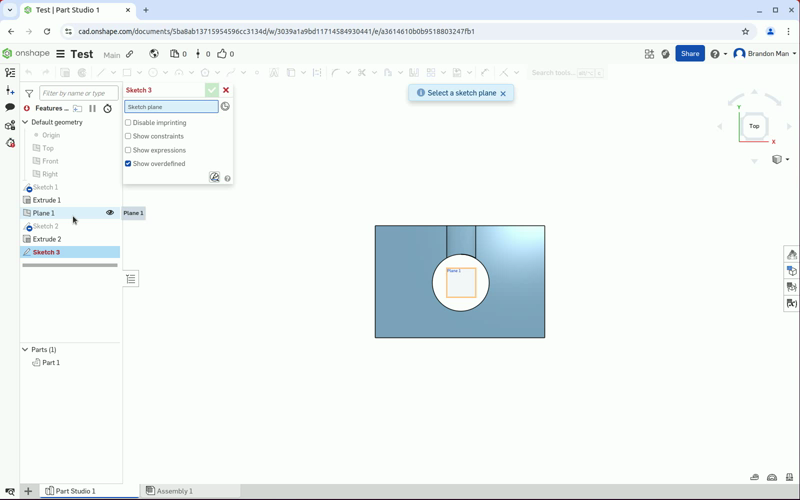
click(73, 215)
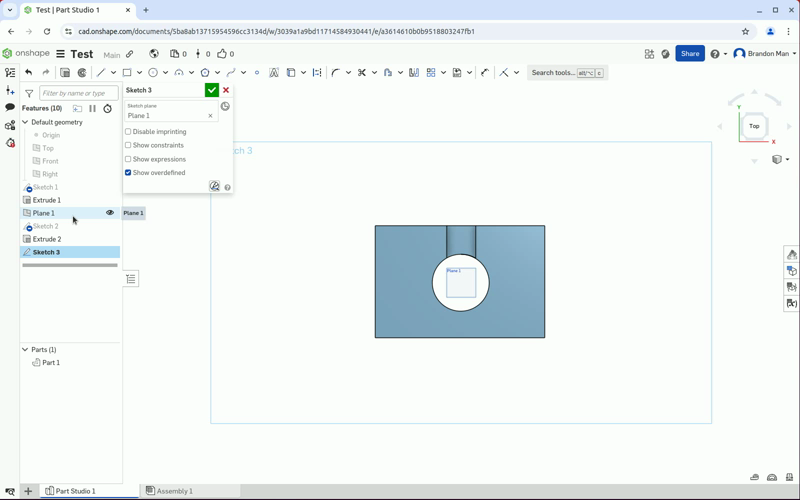
mouse_move(73, 352)
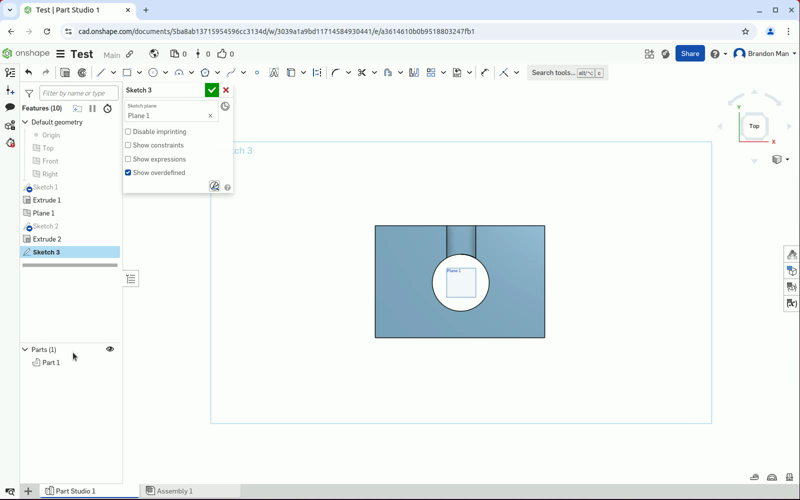
key(y)
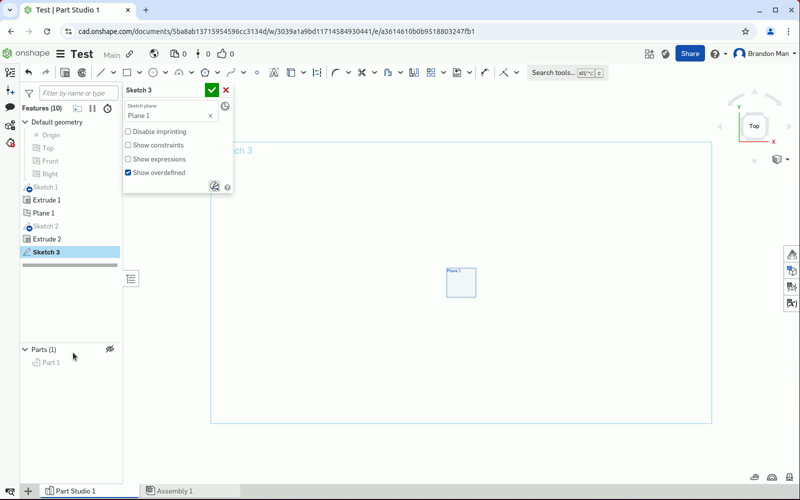
key(l)
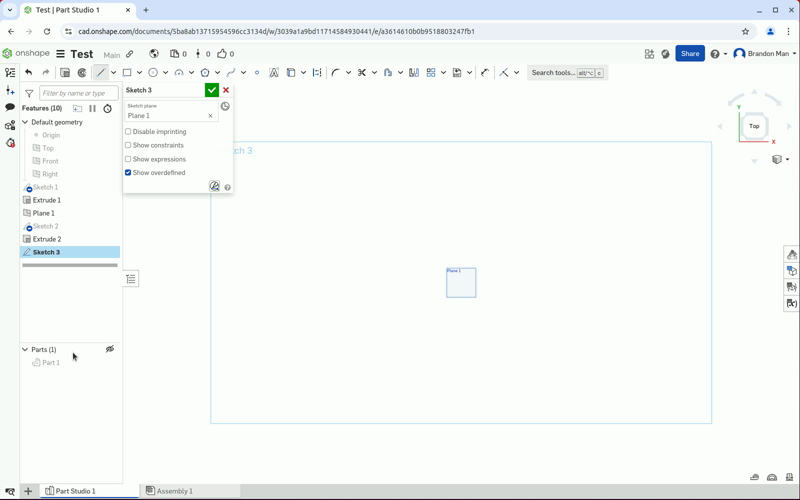
key_down(shift)
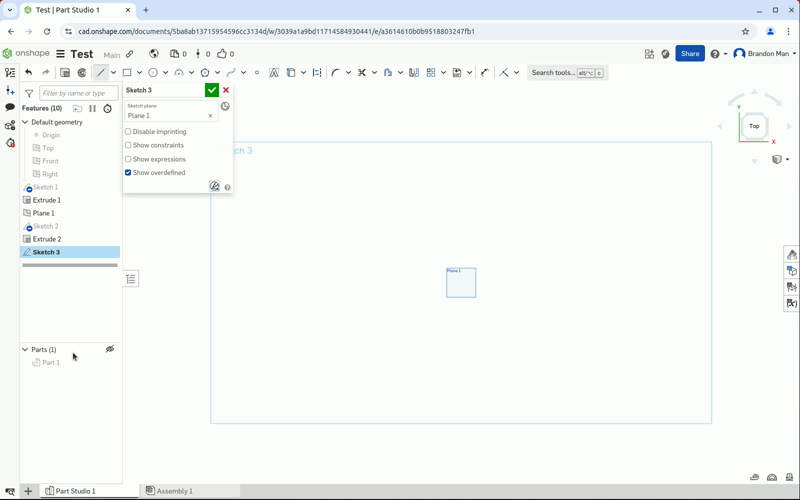
mouse_move(446, 337)
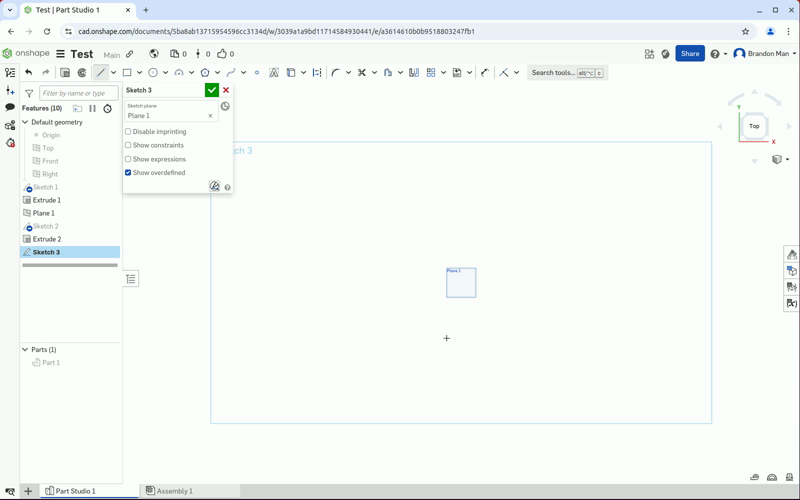
click(446, 337)
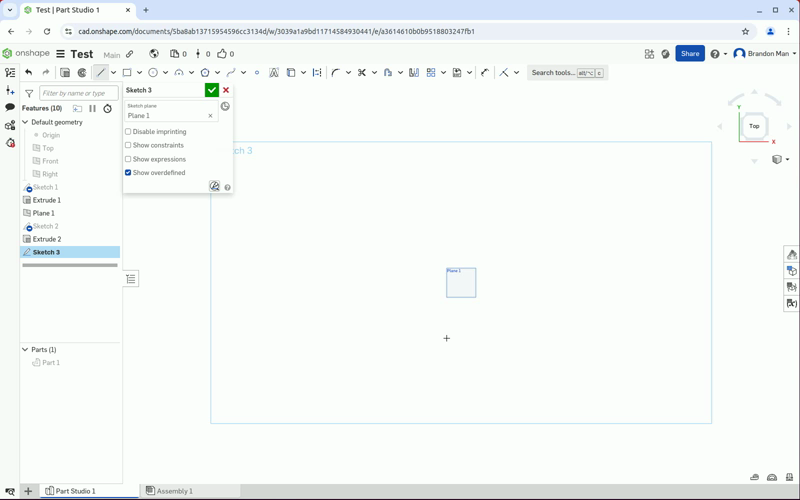
key_up(shift)
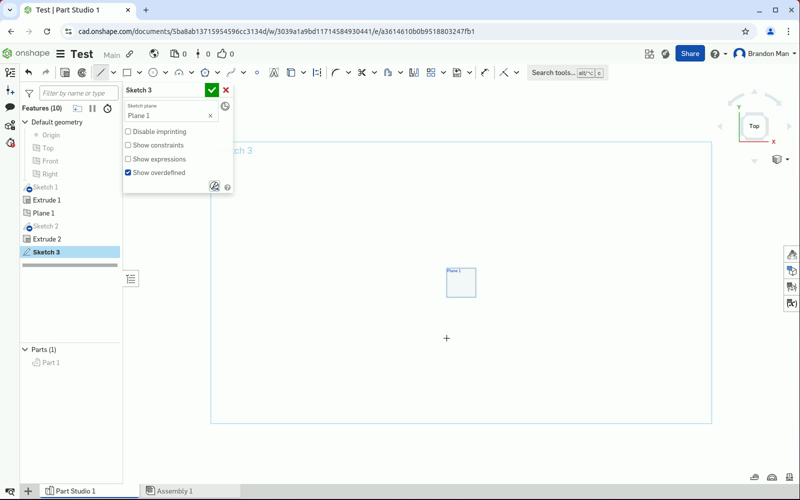
key_down(shift)
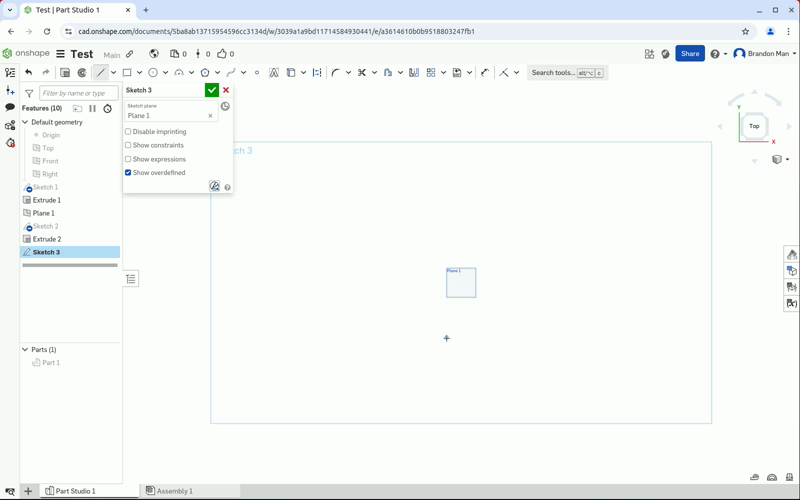
mouse_move(476, 337)
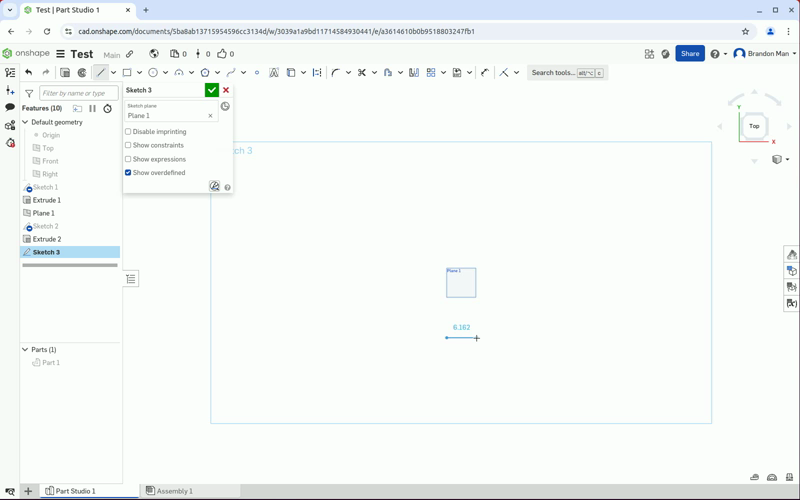
mouse_move(476, 337)
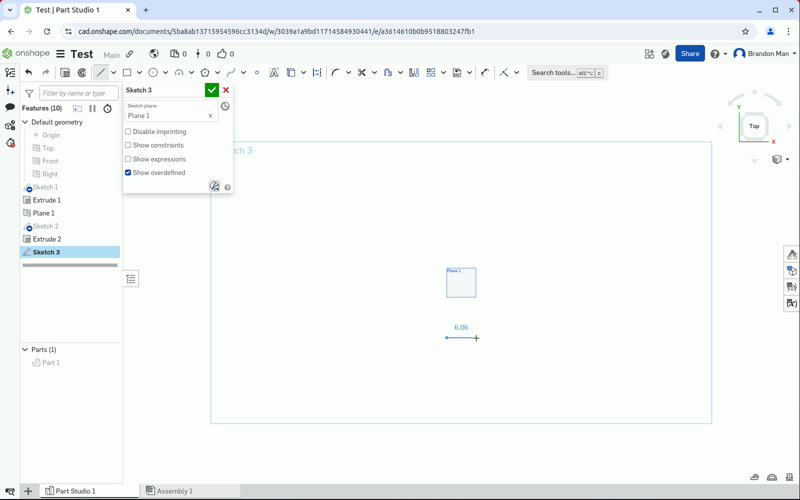
click(476, 337)
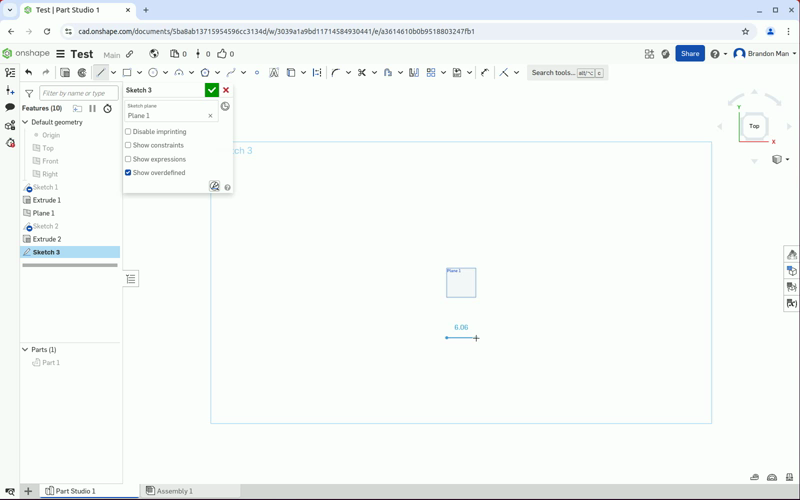
key_up(shift)
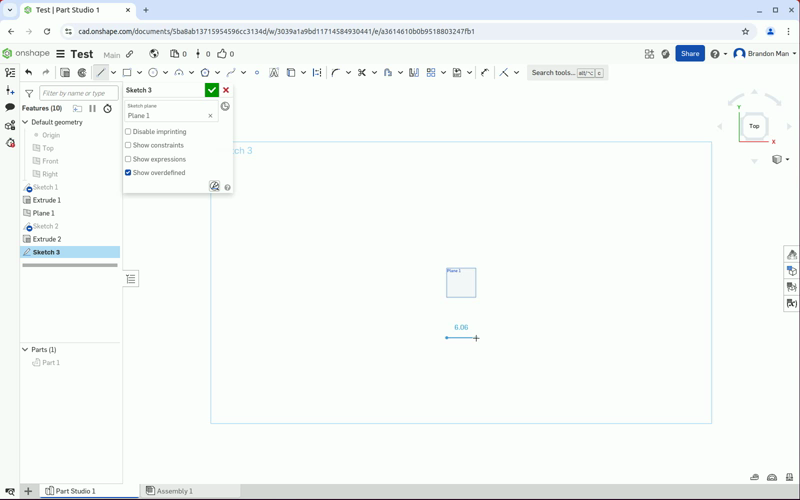
key_down(shift)
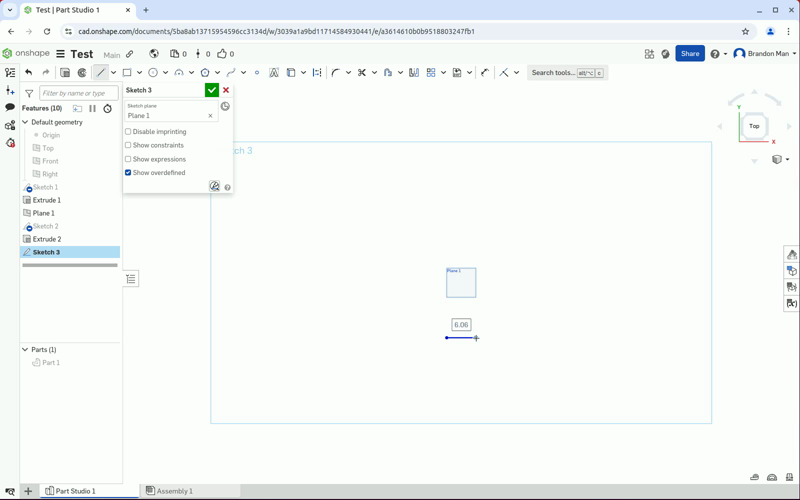
mouse_move(506, 337)
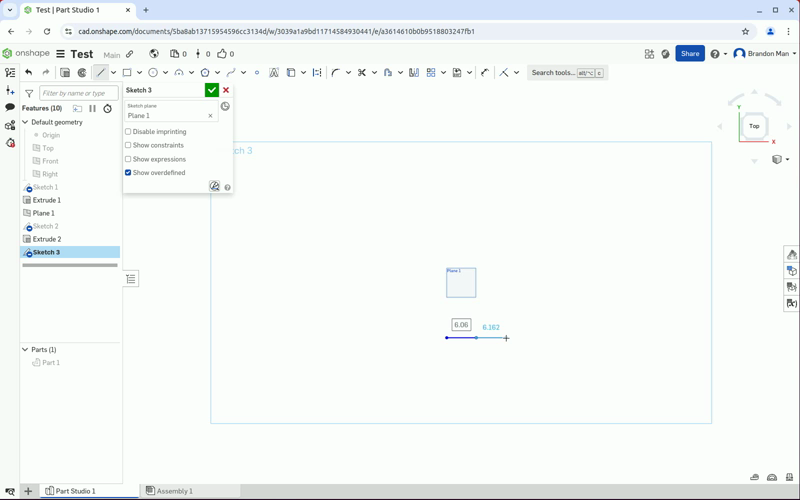
mouse_move(476, 306)
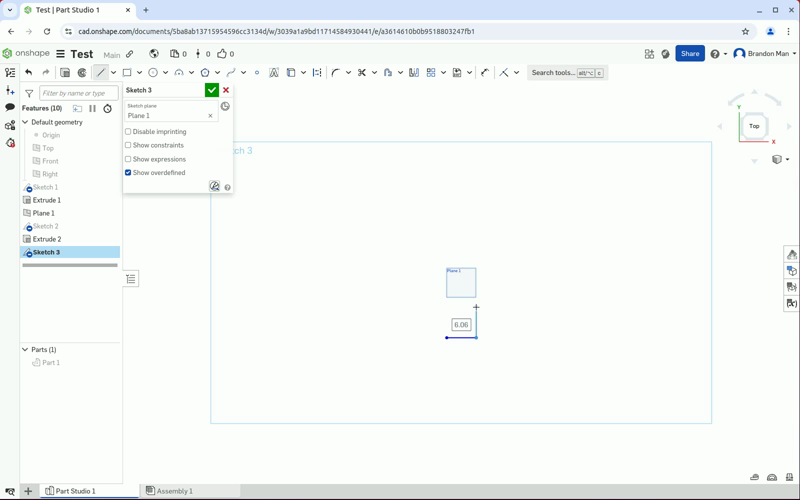
click(476, 306)
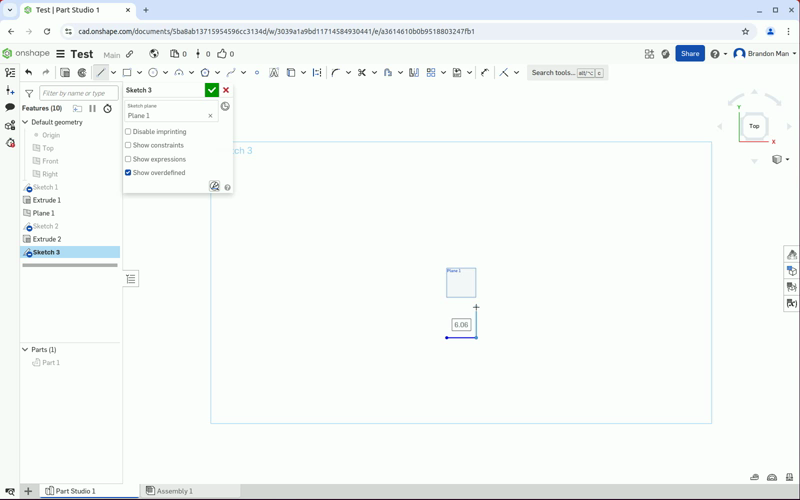
key_up(shift)
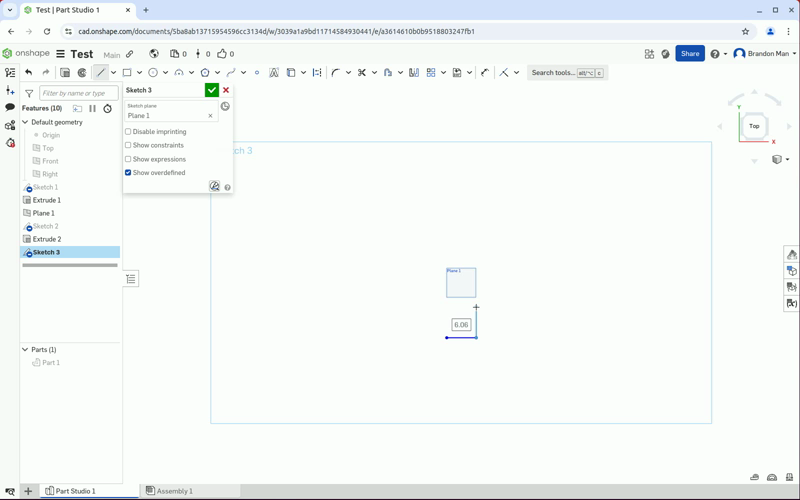
key(esc)
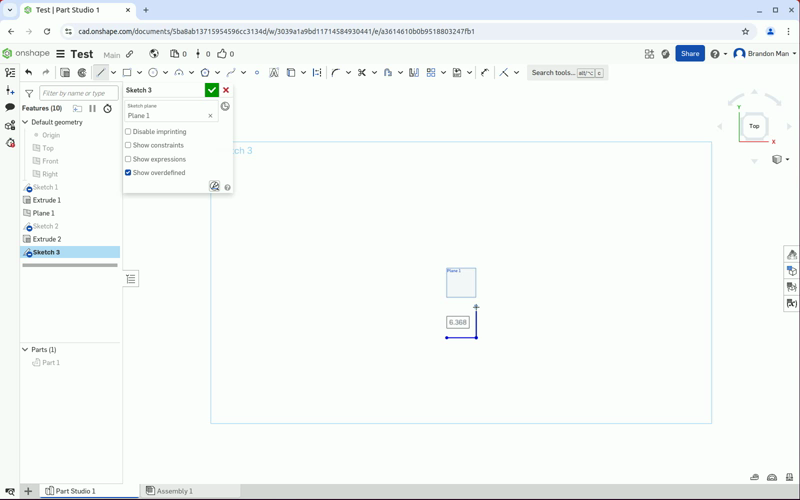
key(a)
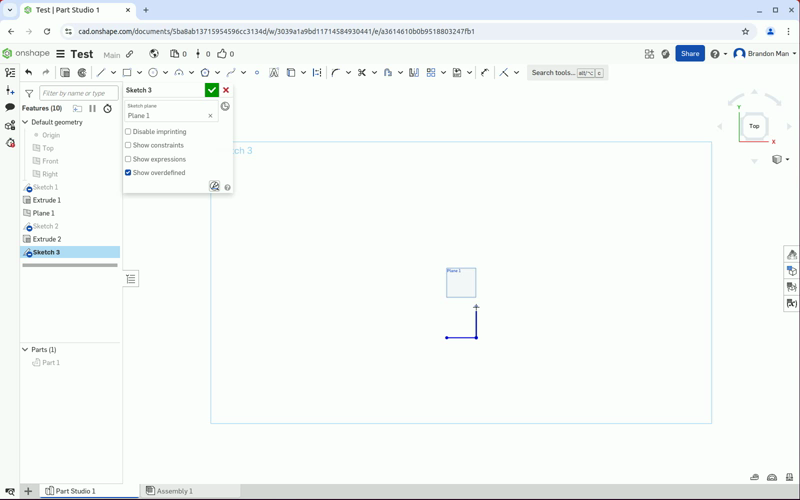
mouse_move(476, 306)
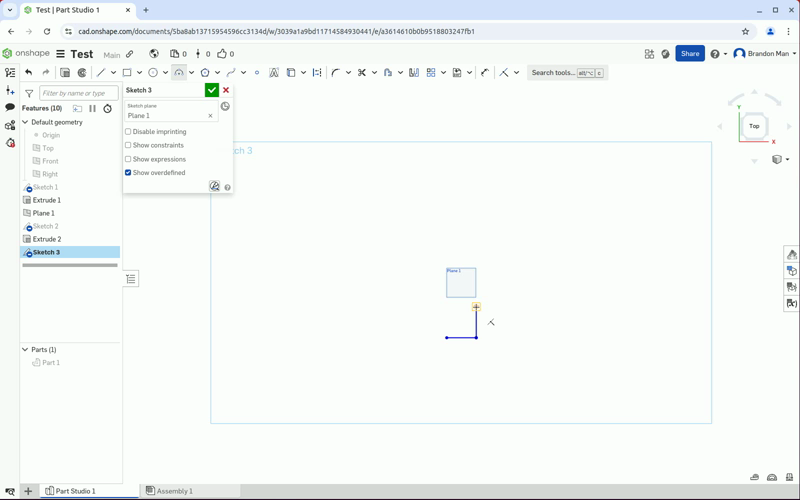
click(476, 306)
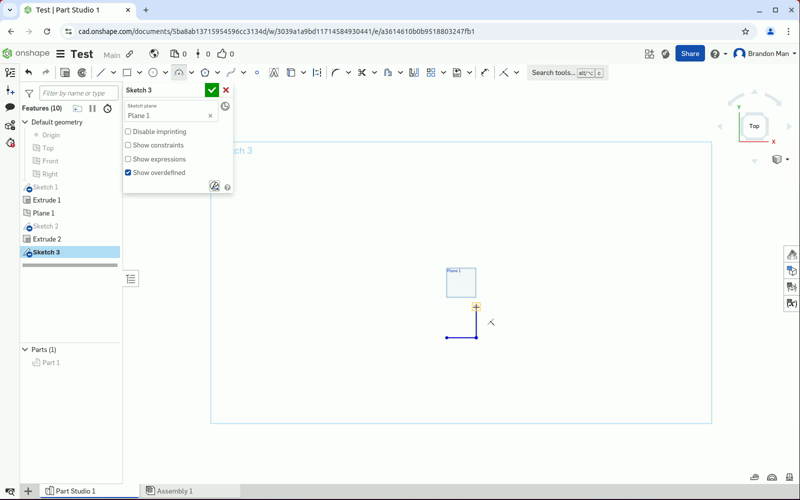
key_down(shift)
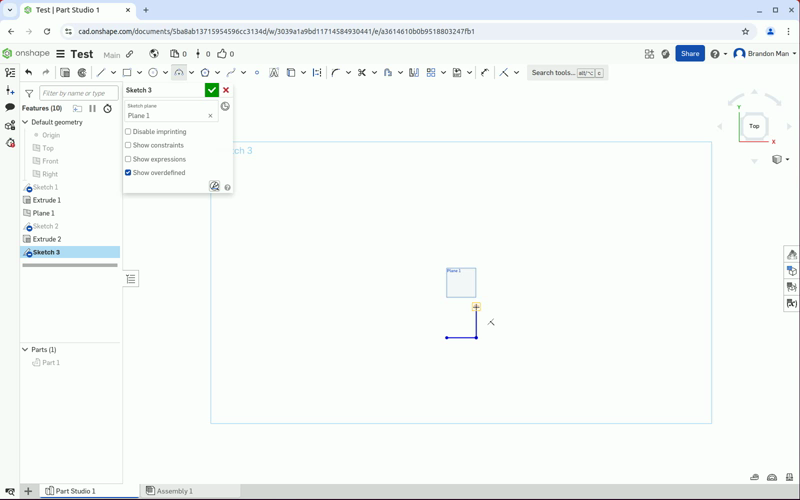
mouse_move(446, 306)
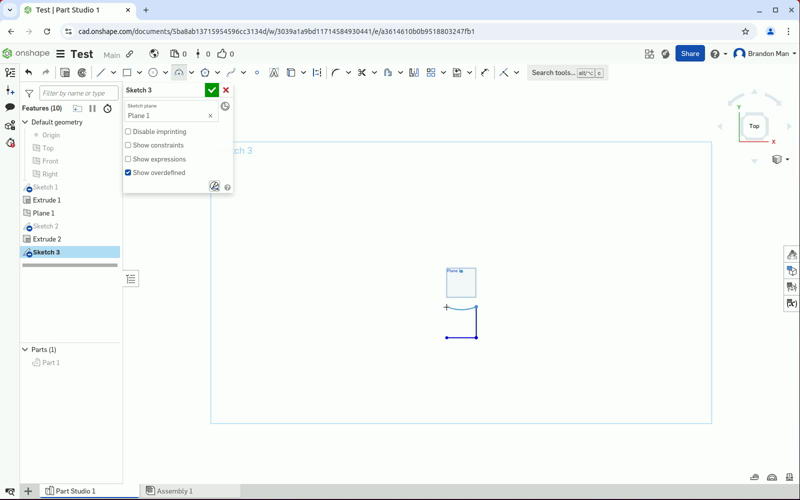
click(446, 306)
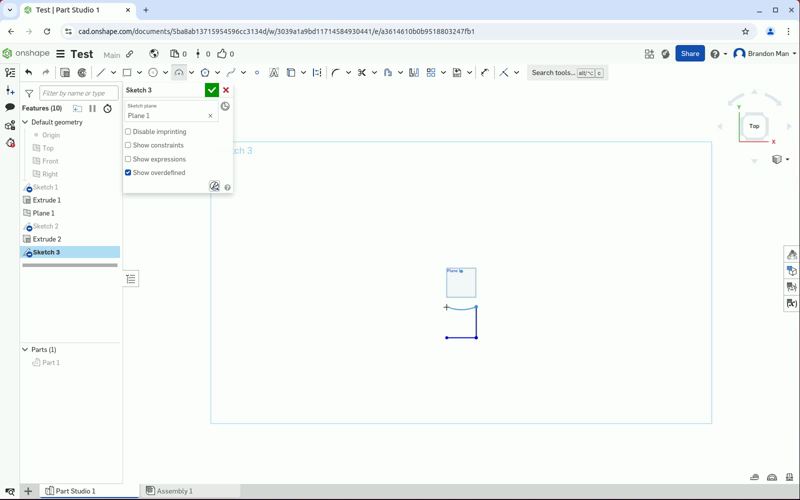
mouse_move(461, 310)
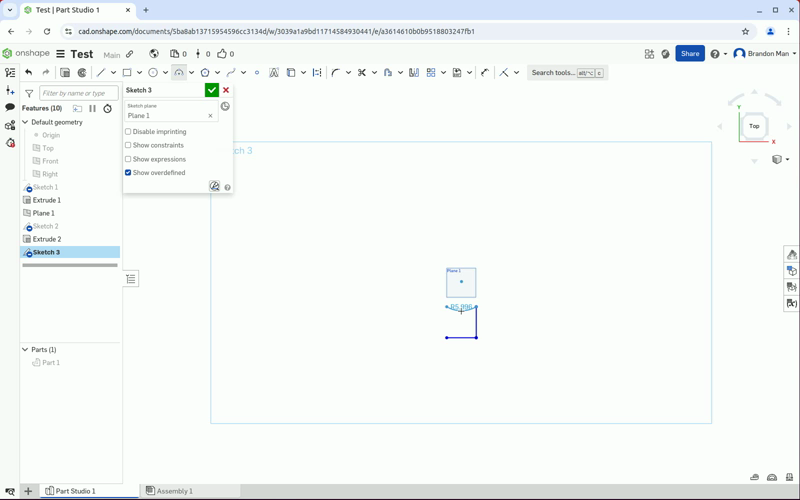
click(461, 310)
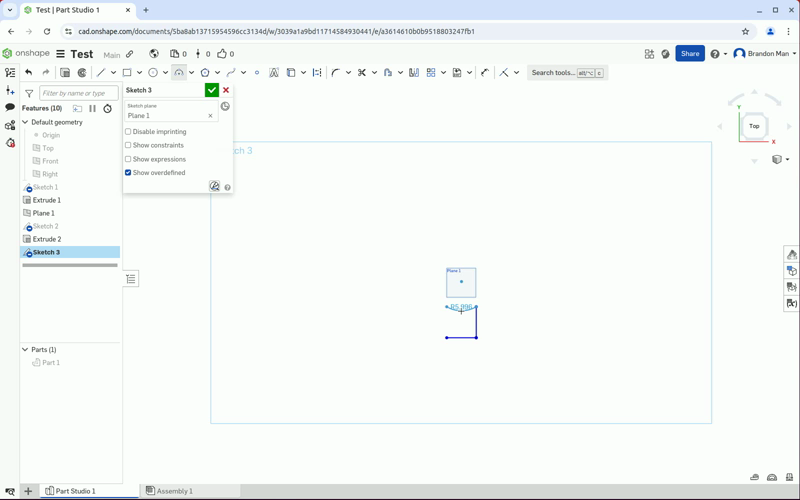
key_up(shift)
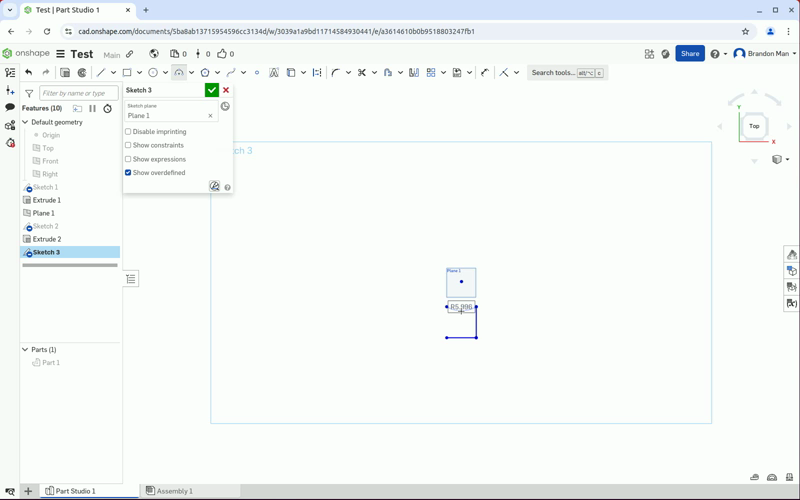
key(esc)
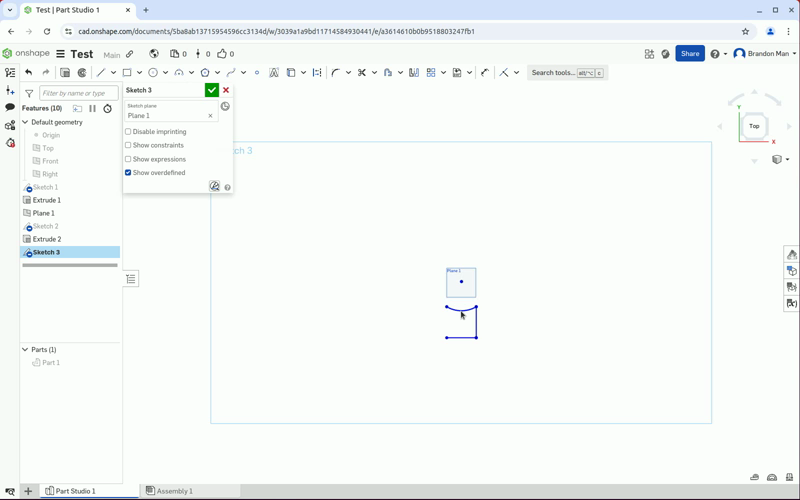
key(l)
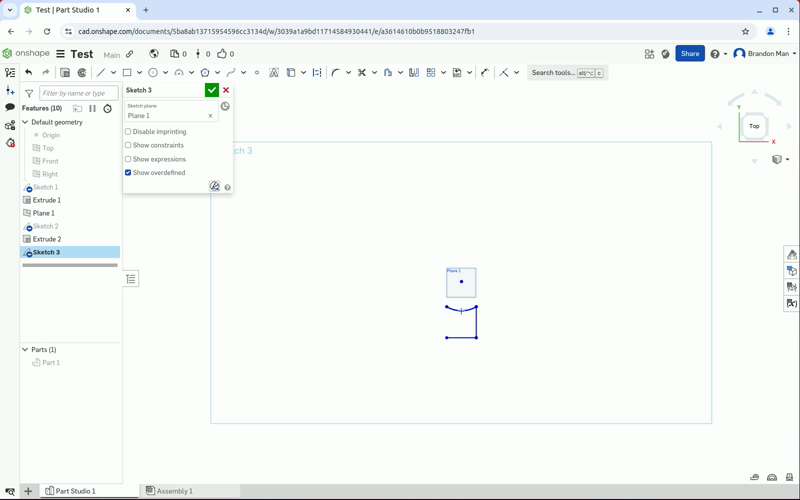
mouse_move(446, 306)
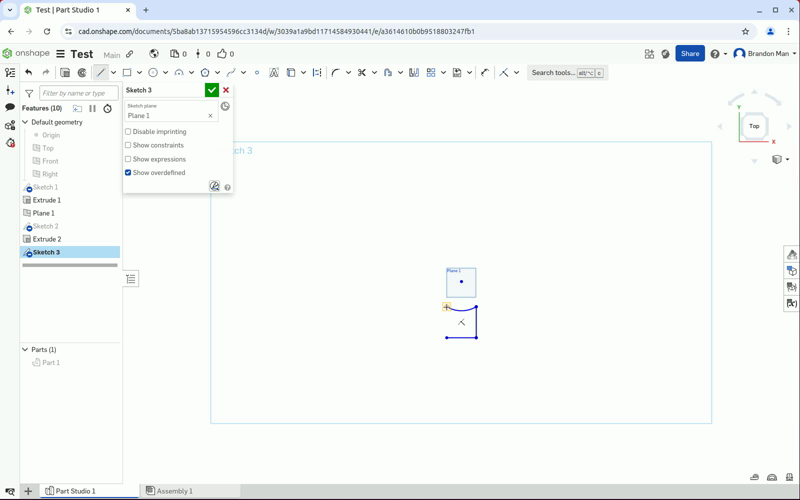
click(446, 306)
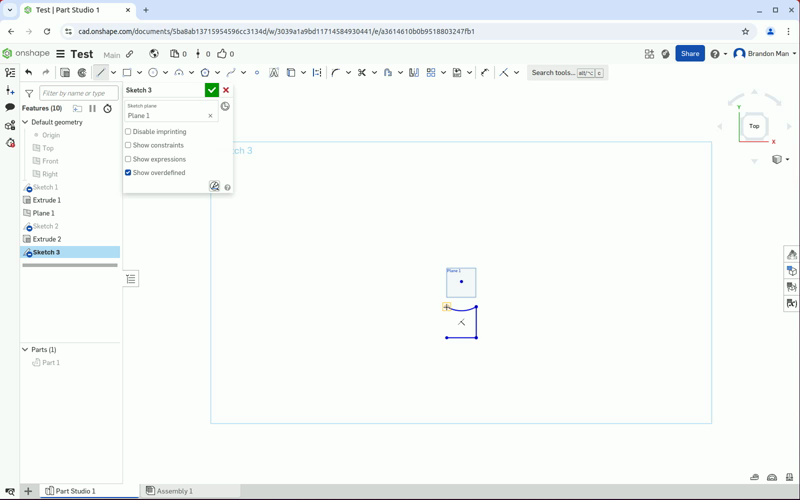
mouse_move(476, 306)
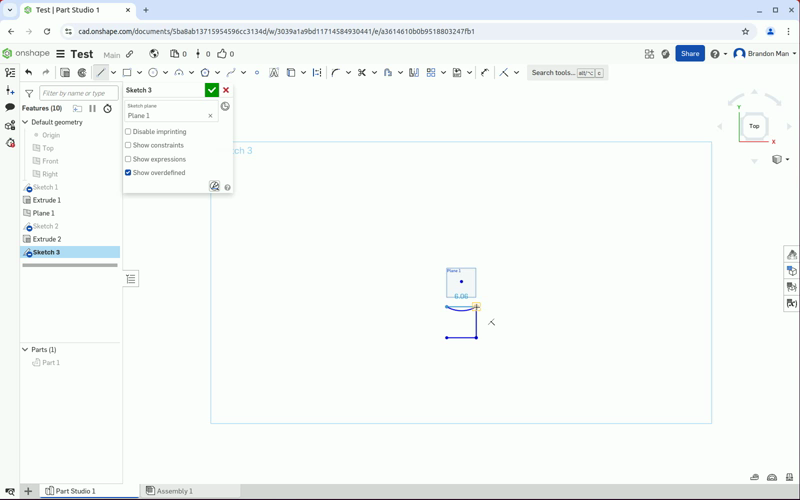
key_down(shift)
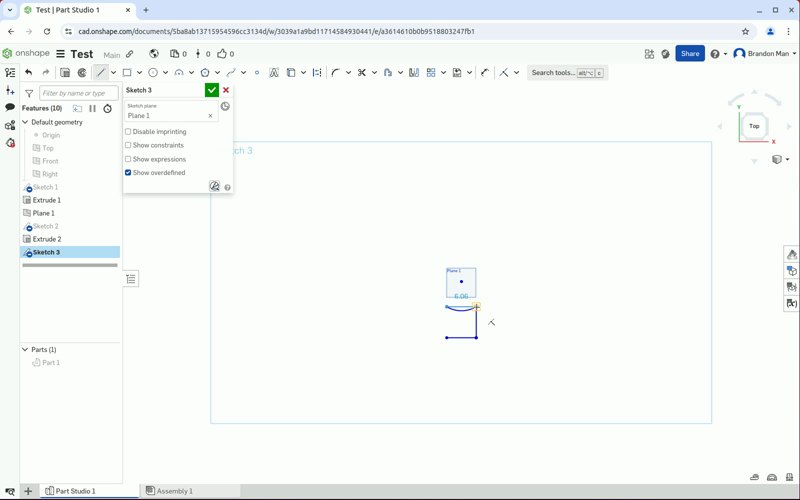
mouse_move(446, 337)
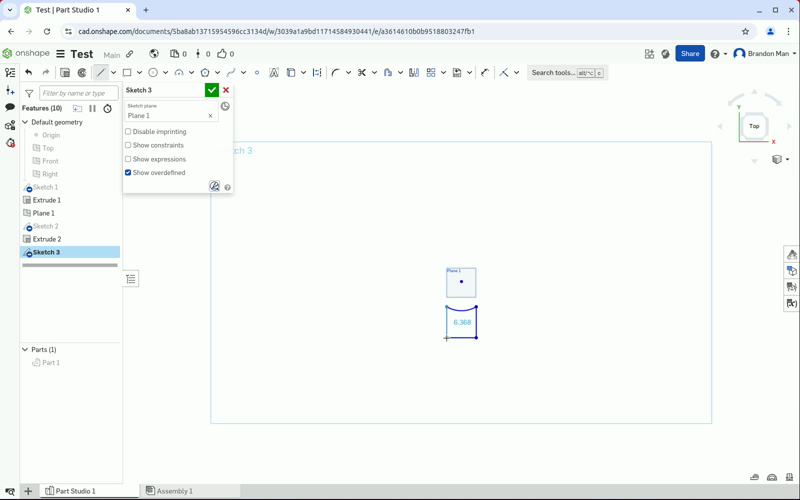
key_up(shift)
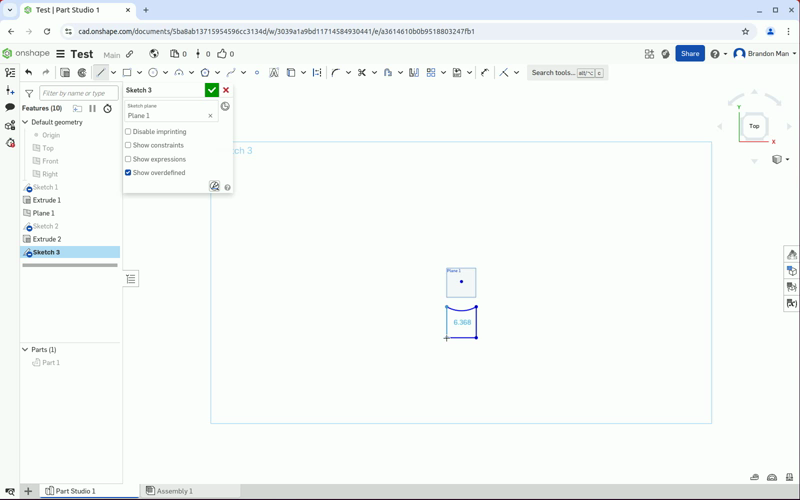
click(446, 337)
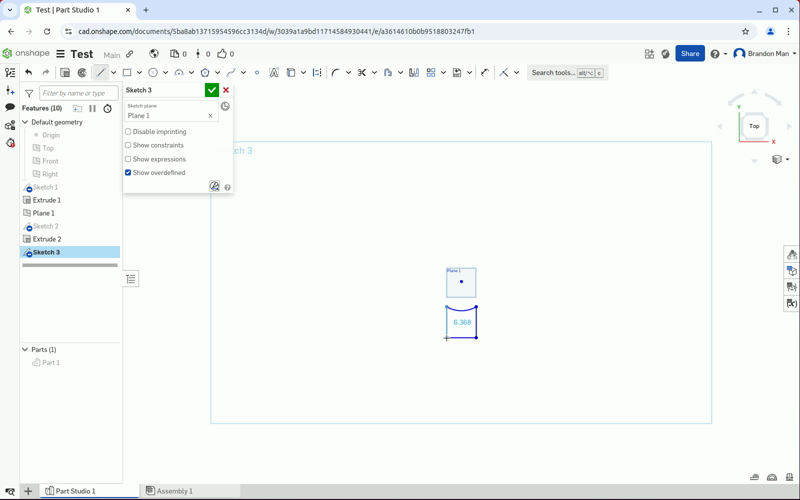
key(esc)
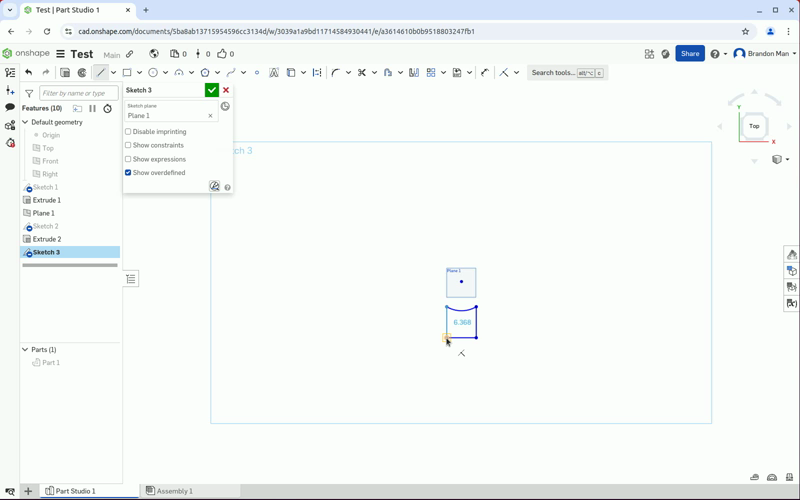
mouse_move(470, 318)
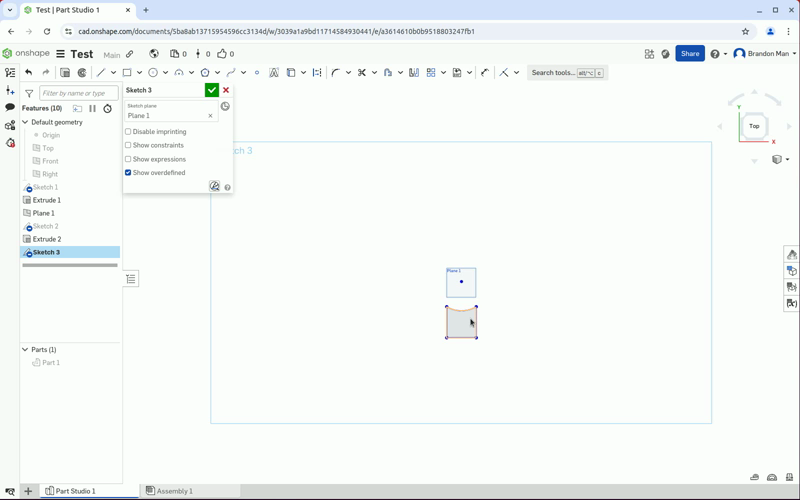
scroll(6)
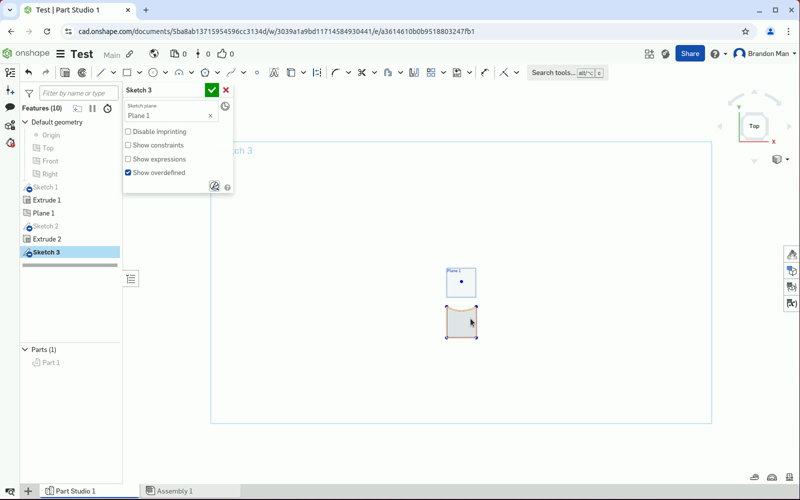
scroll(6)
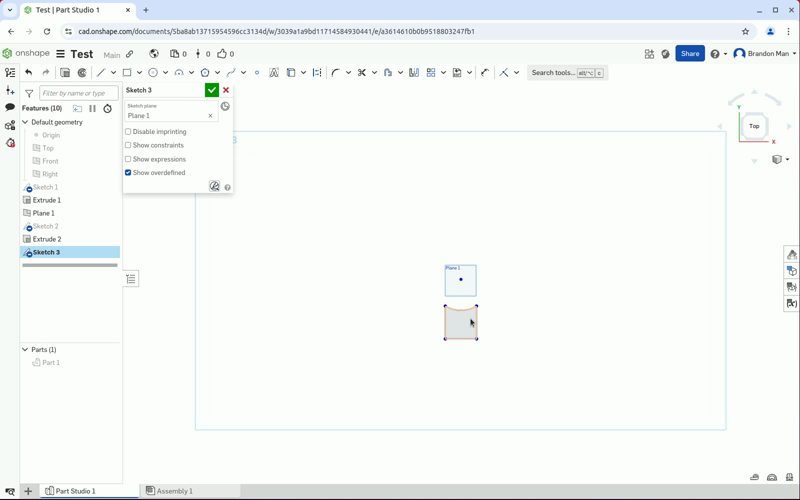
scroll(6)
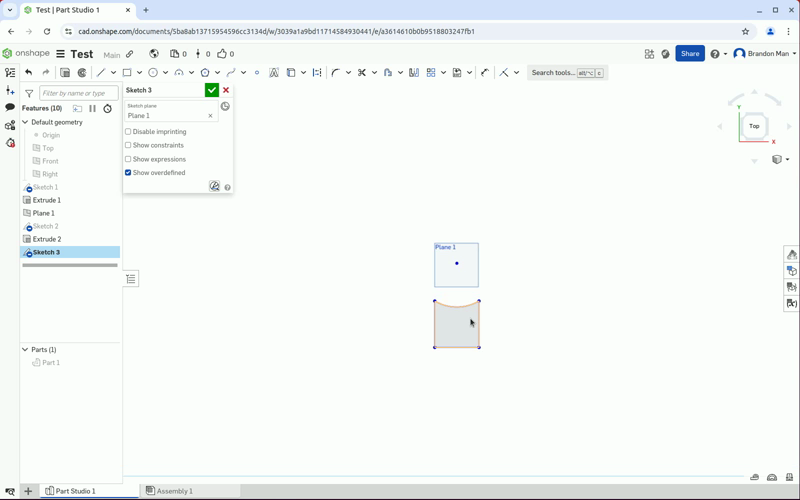
scroll(6)
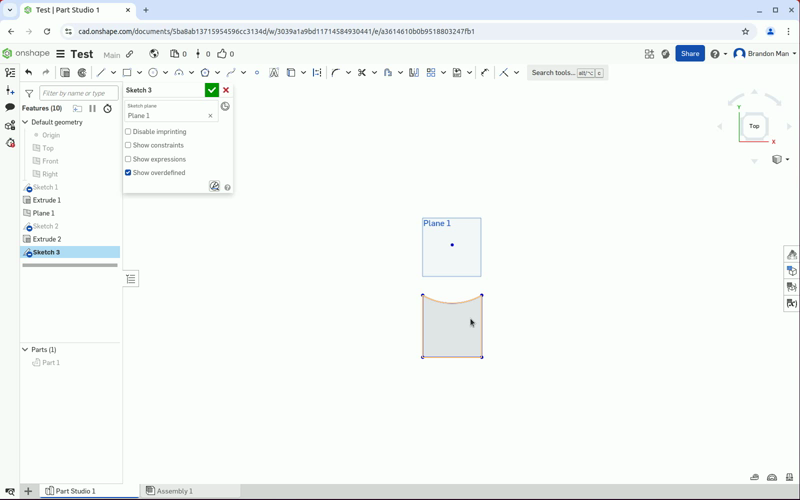
scroll(6)
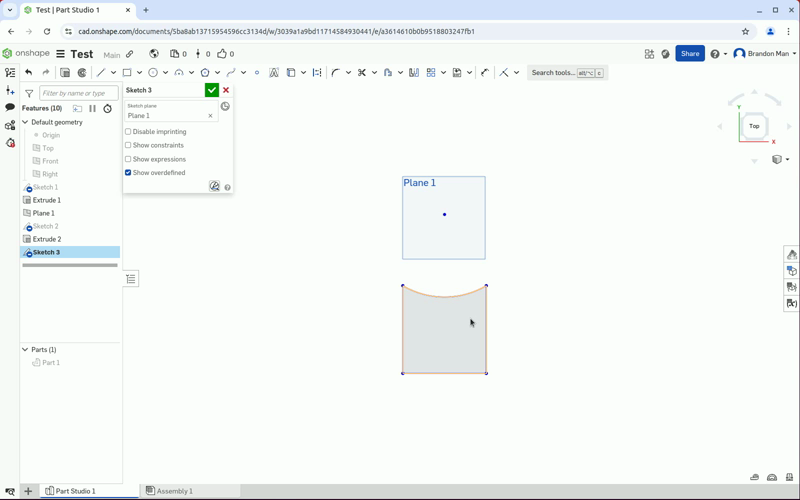
scroll(6)
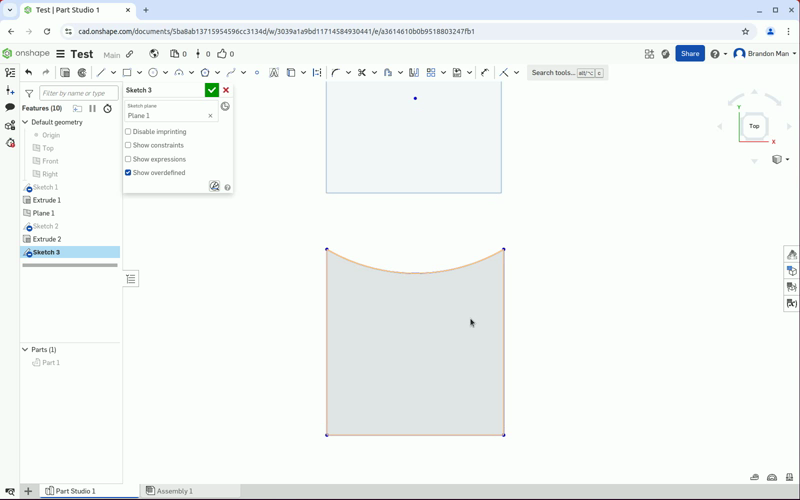
scroll(6)
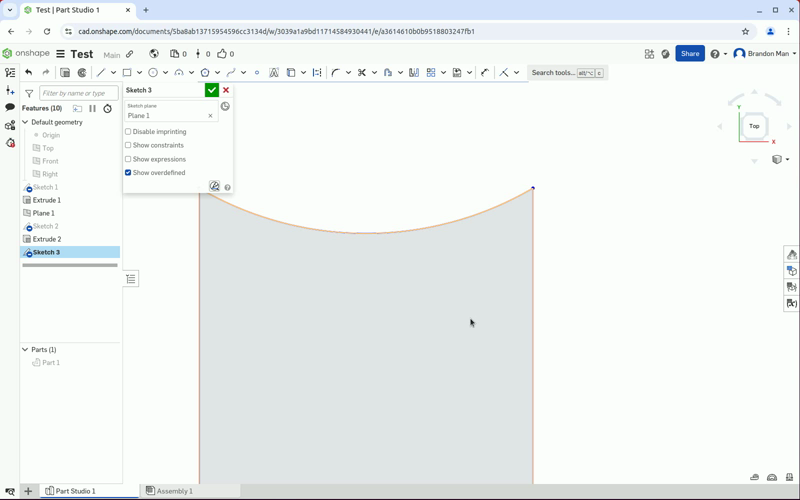
click(470, 318)
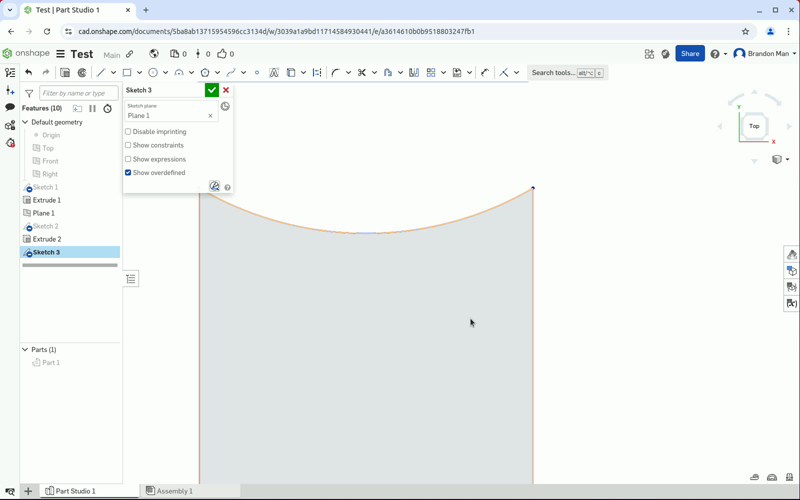
scroll(-6)
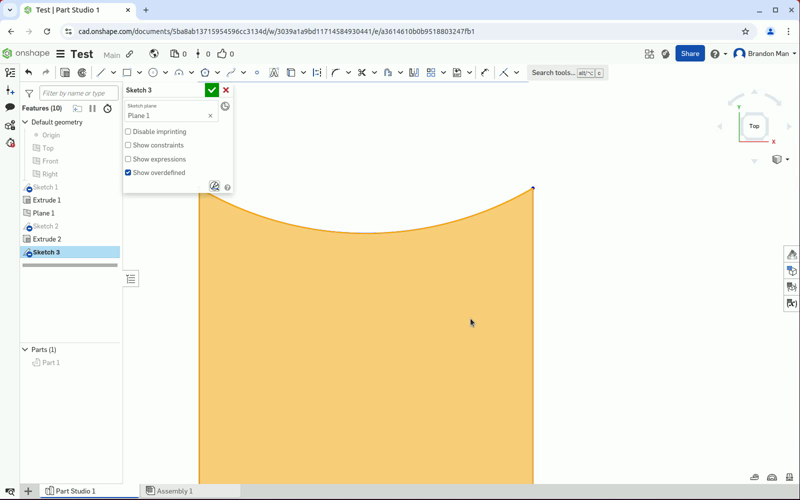
scroll(-6)
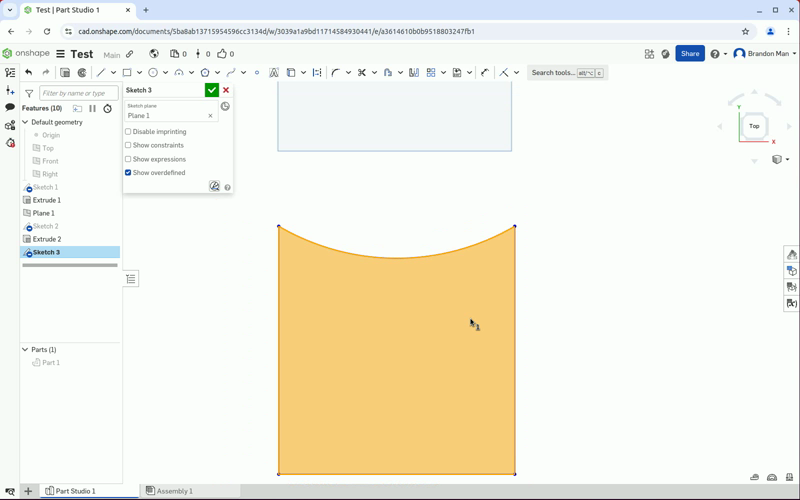
scroll(-6)
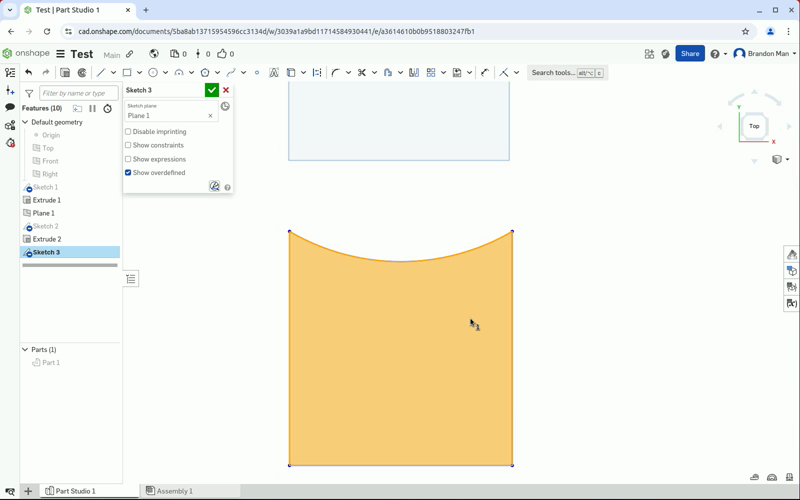
scroll(-6)
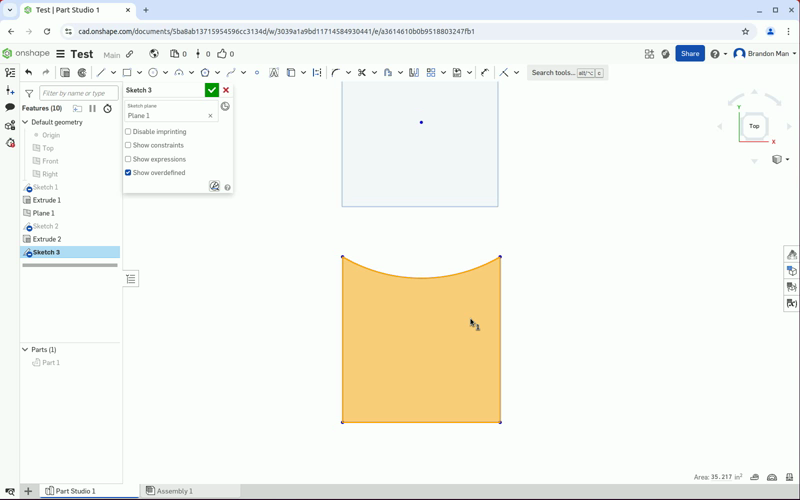
scroll(-6)
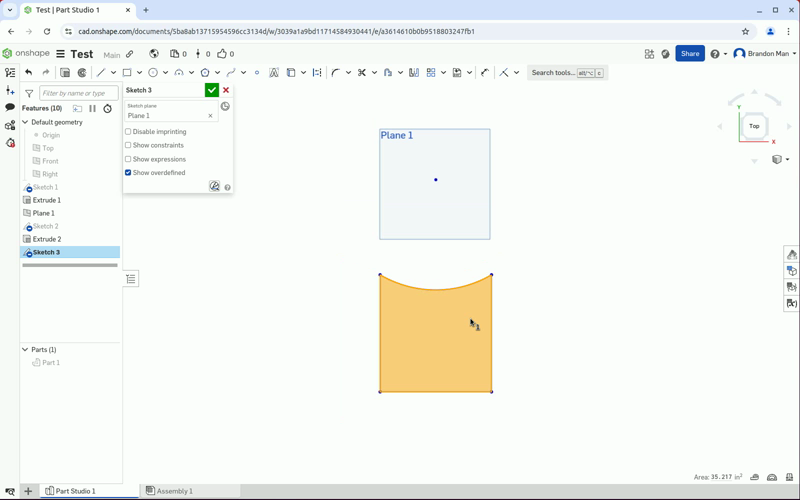
scroll(-6)
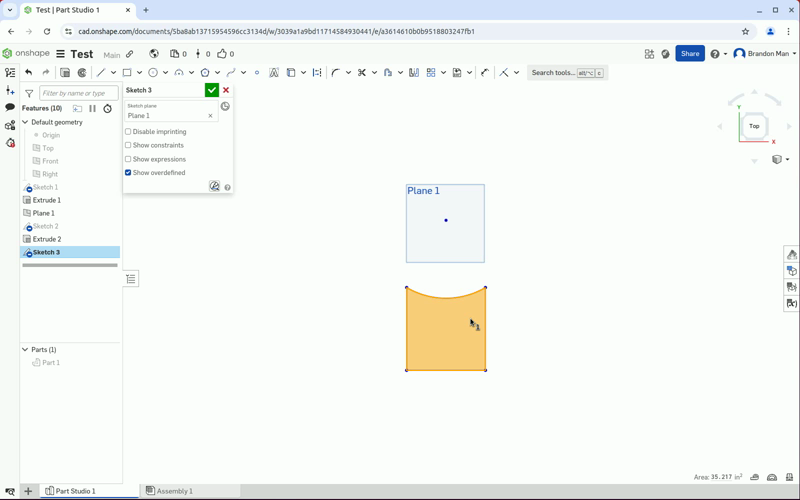
scroll(-6)
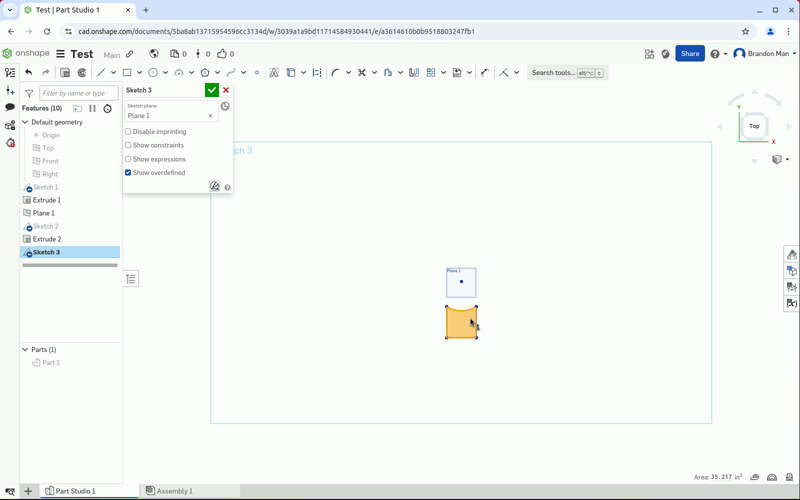
mouse_move(73, 352)
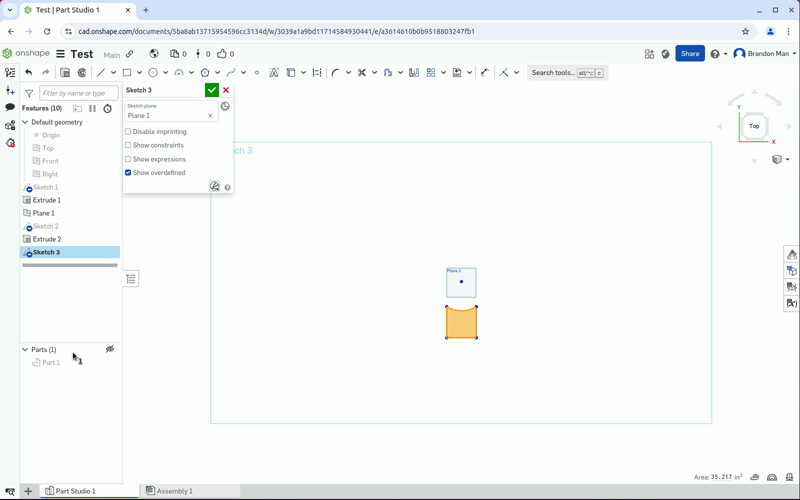
key(shift+y)
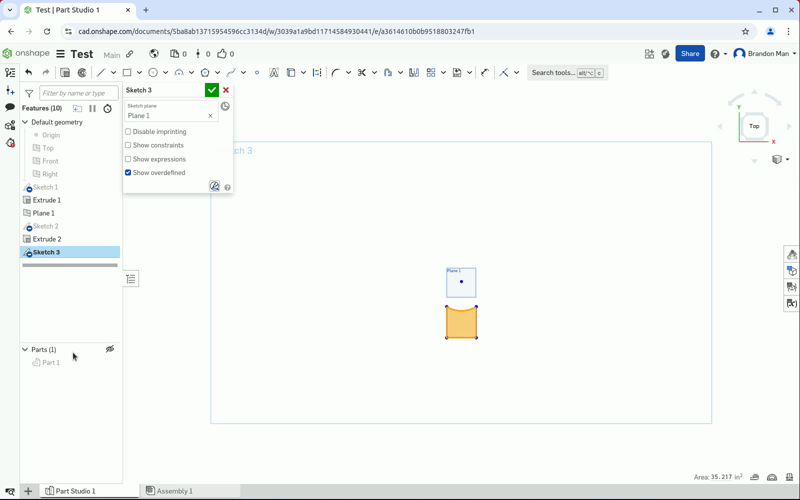
key(shift+e)
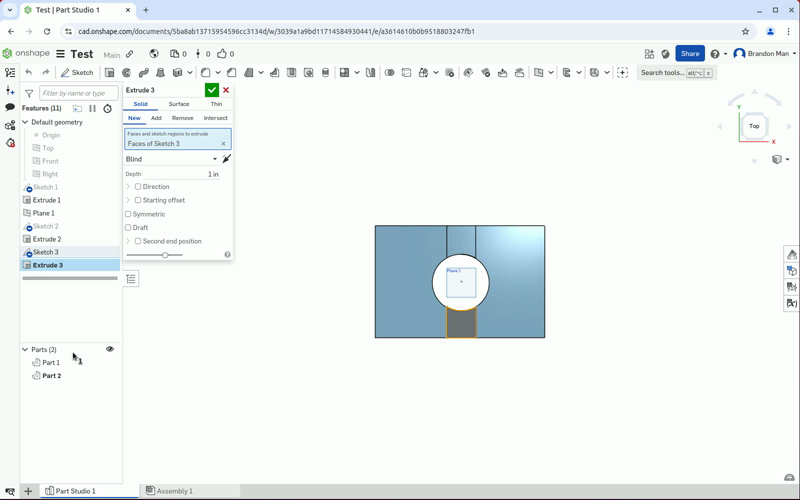
mouse_move(143, 106)
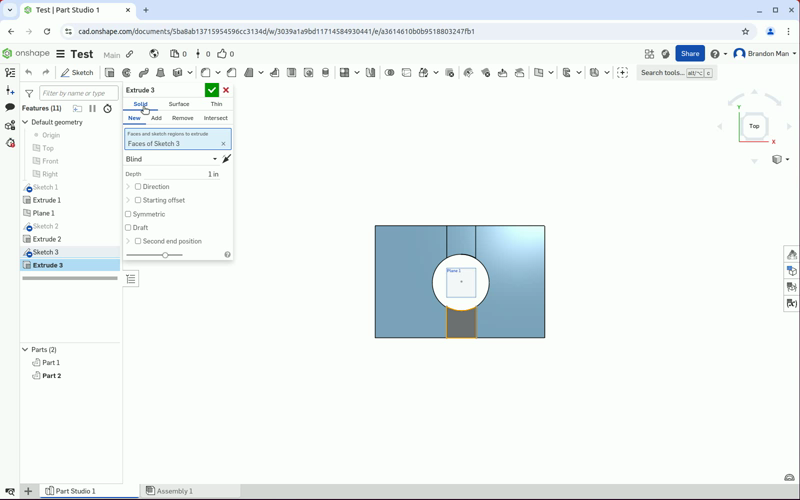
click(143, 106)
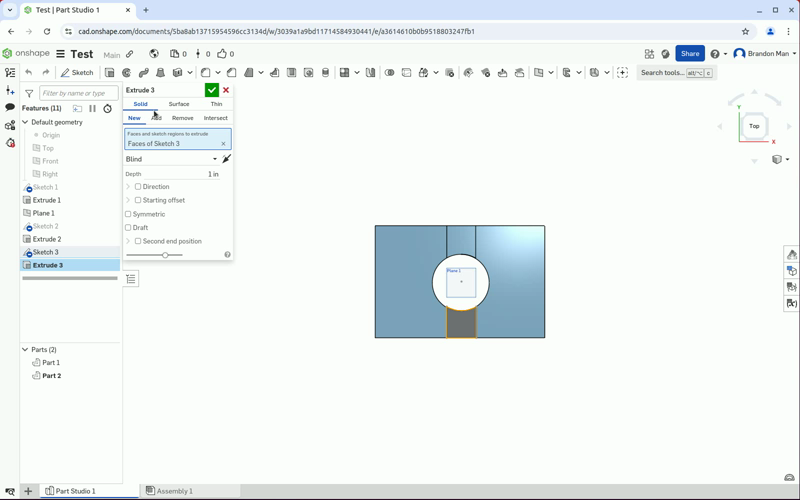
mouse_move(186, 120)
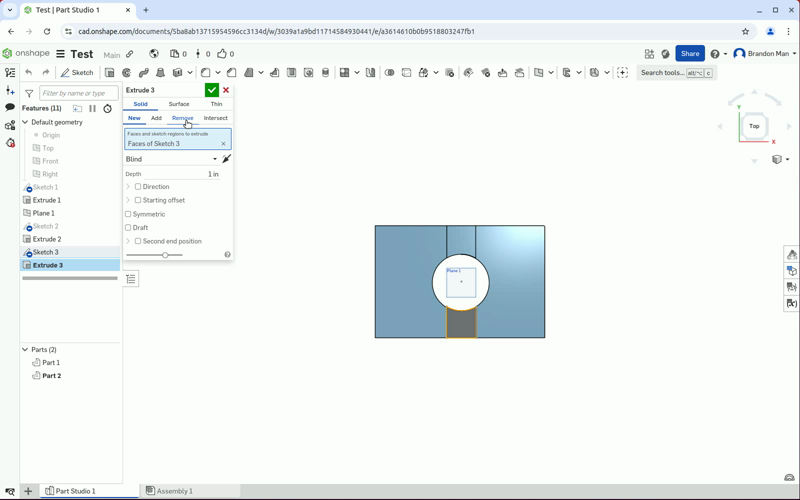
click(186, 120)
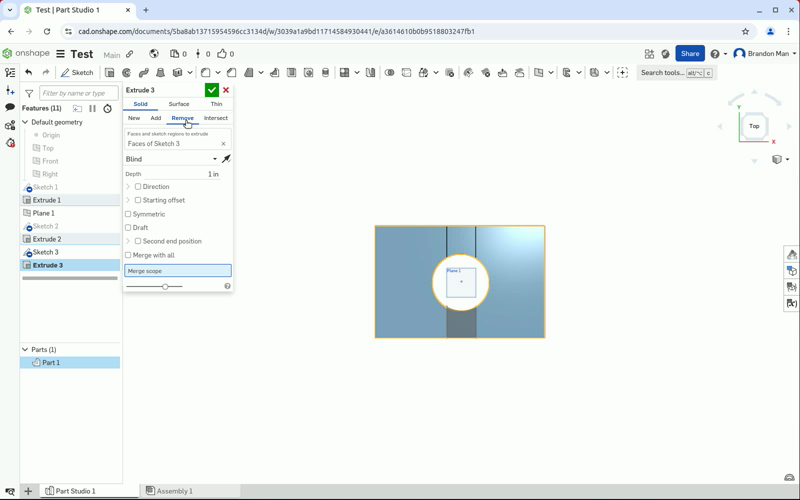
key(tab, 4)
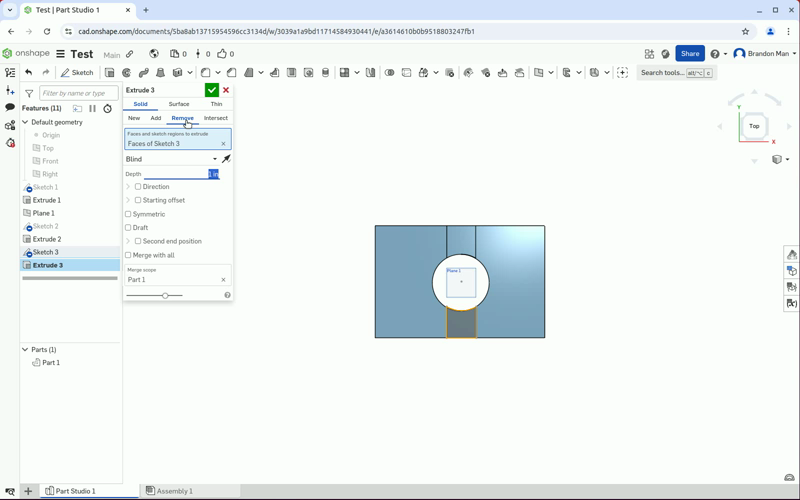
text(1.204)
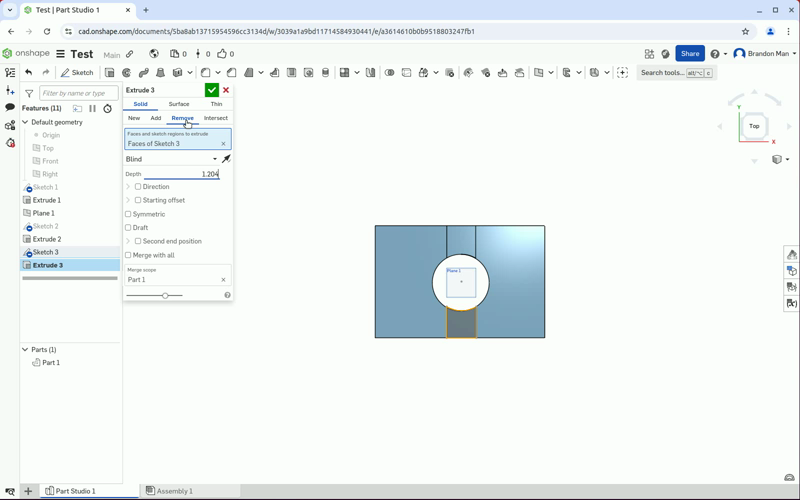
key(tab, 6)
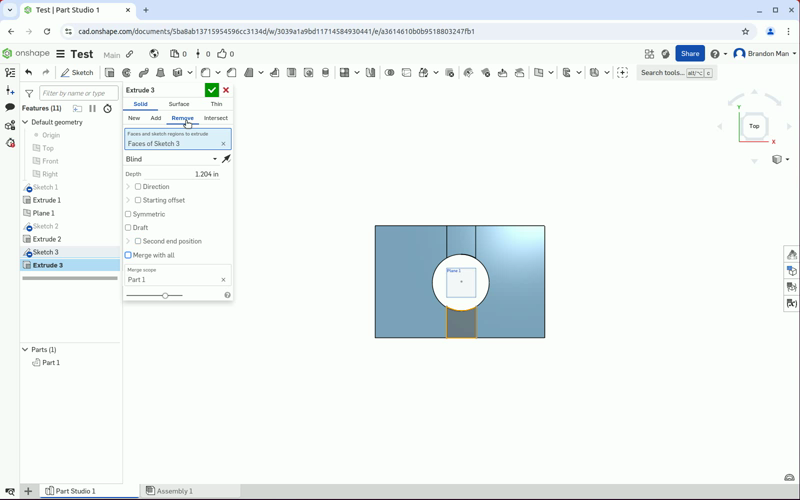
key(space)
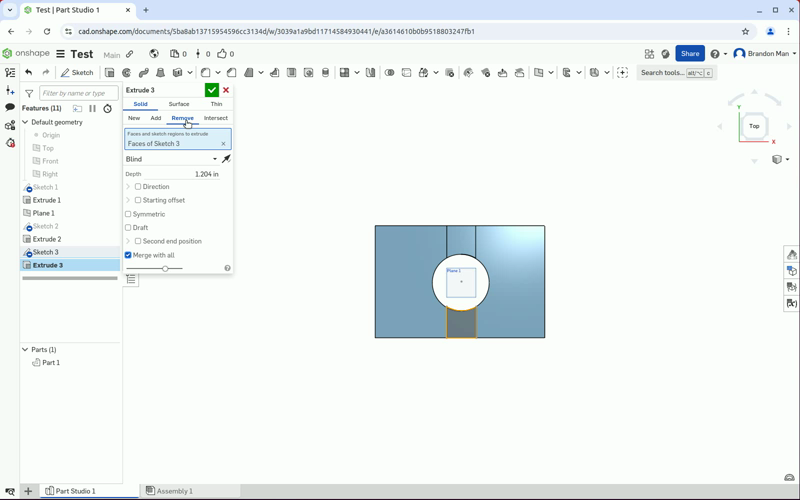
key(enter)
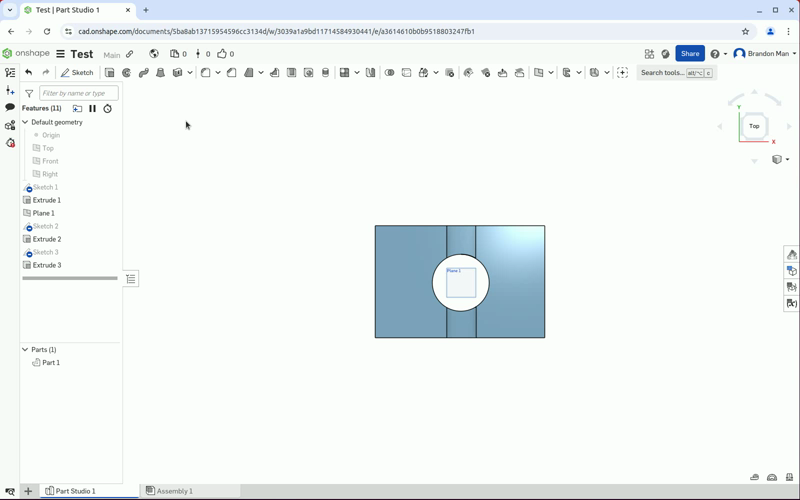
key(shift+h)
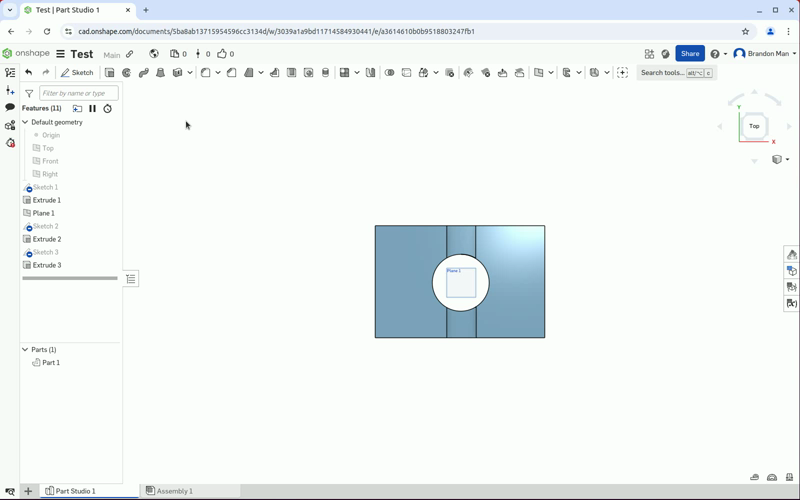
key(shift+h)
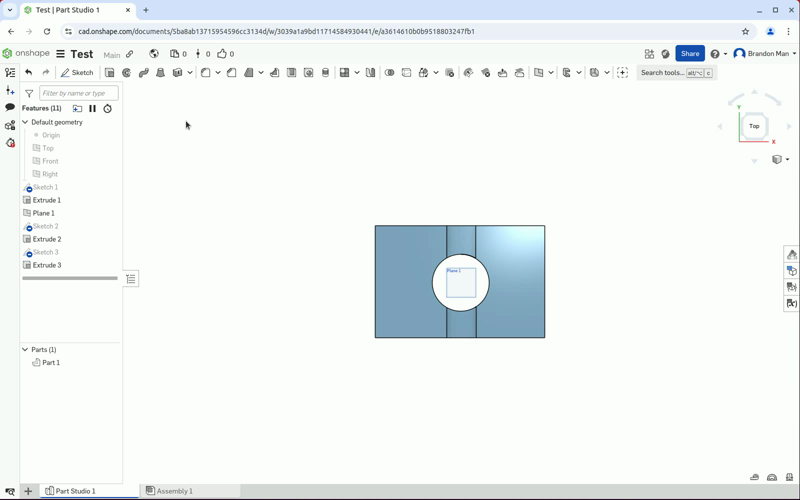
mouse_move(73, 189)
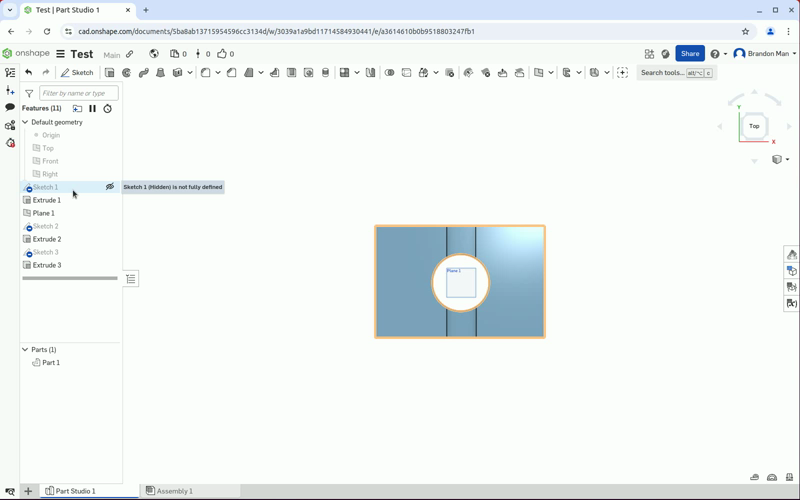
click(73, 189)
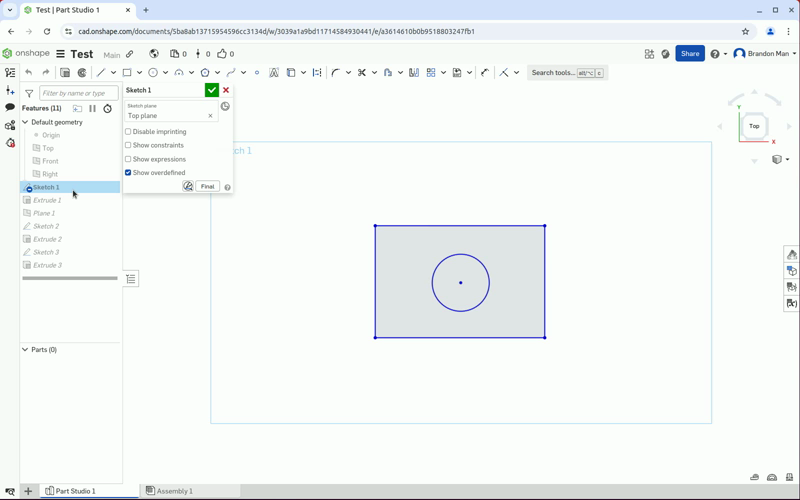
mouse_move(229, 92)
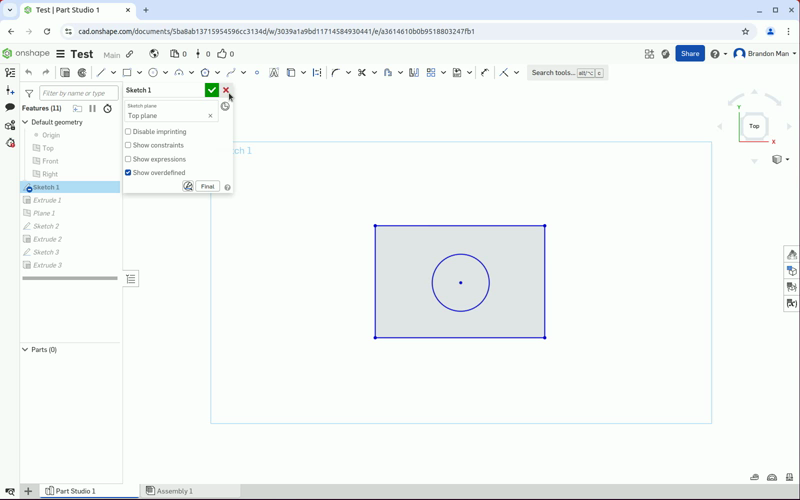
click(229, 92)
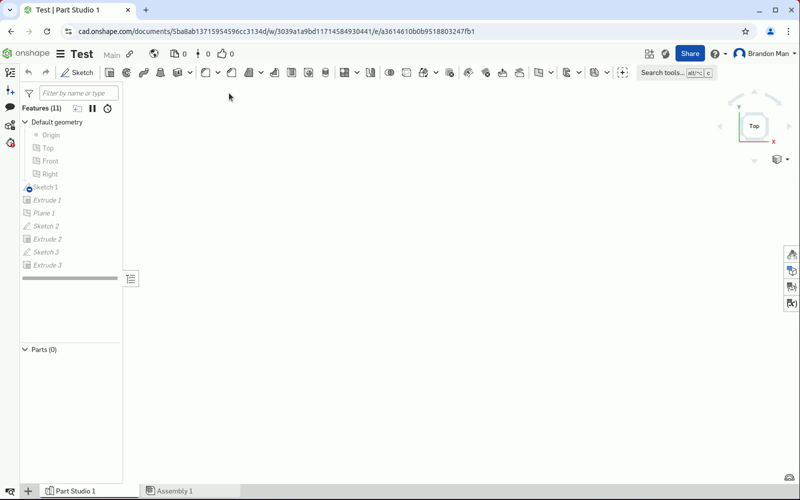
key(shift+s)
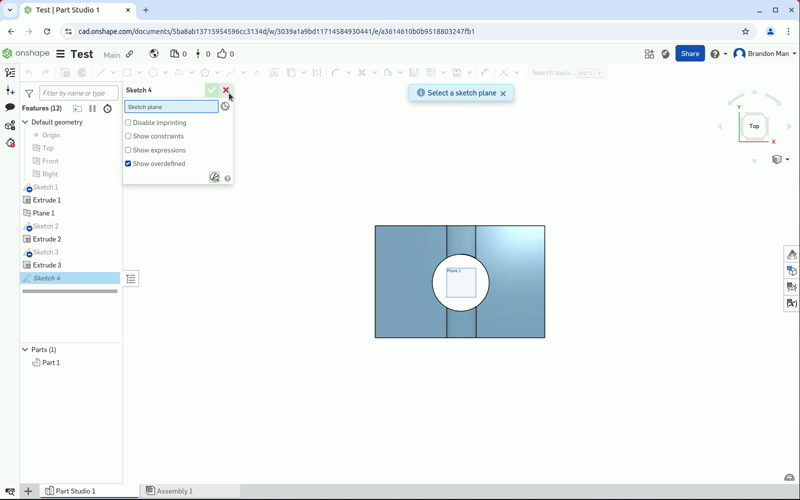
mouse_move(73, 215)
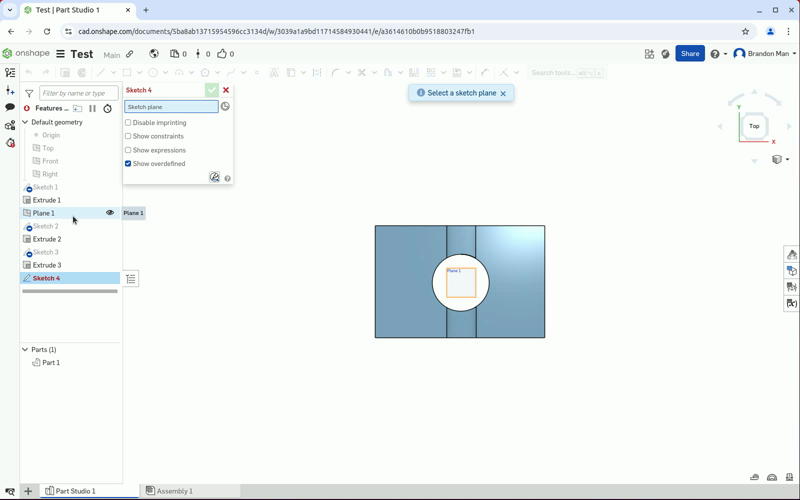
click(73, 215)
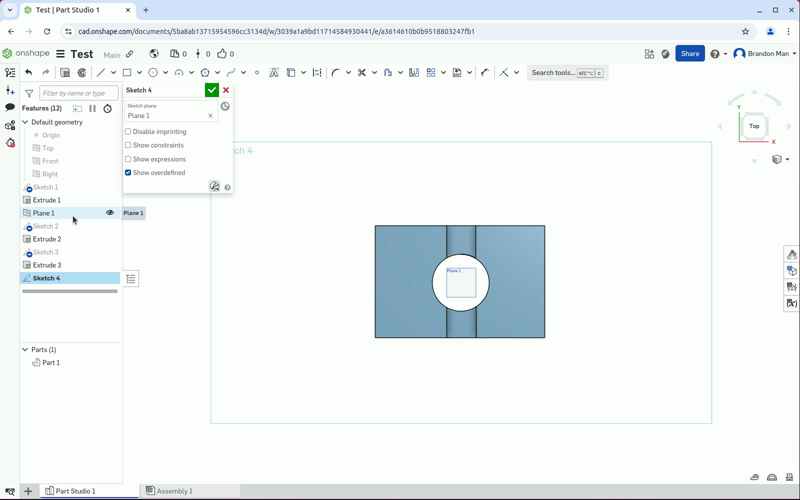
mouse_move(73, 352)
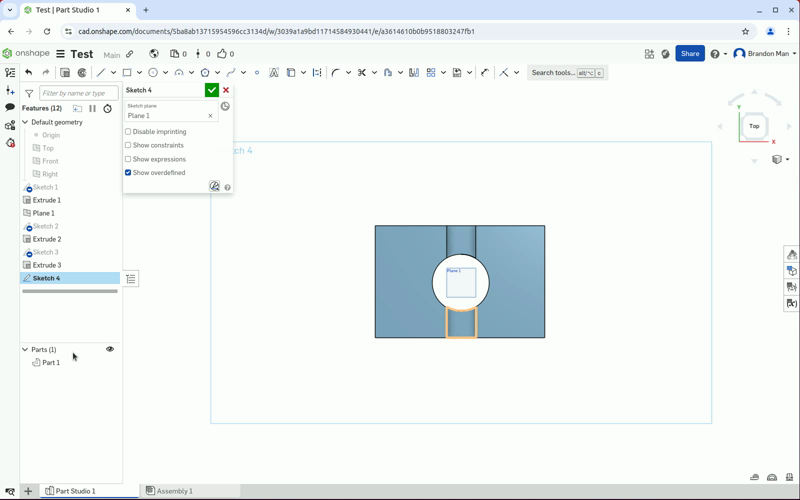
key(y)
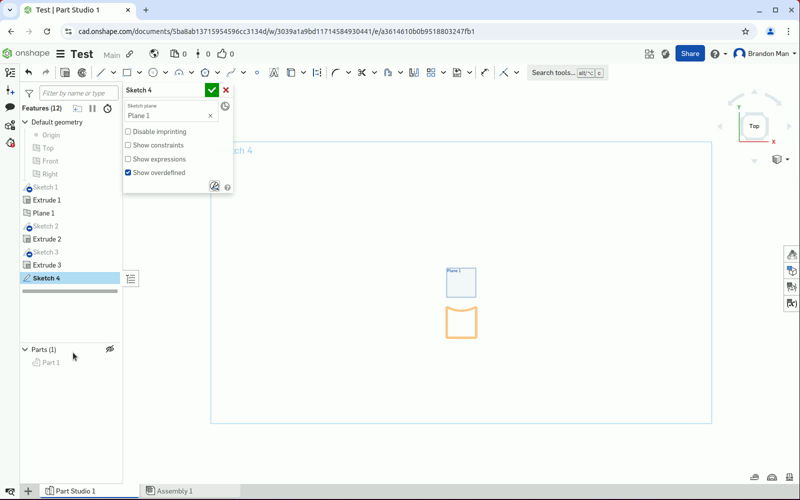
key(l)
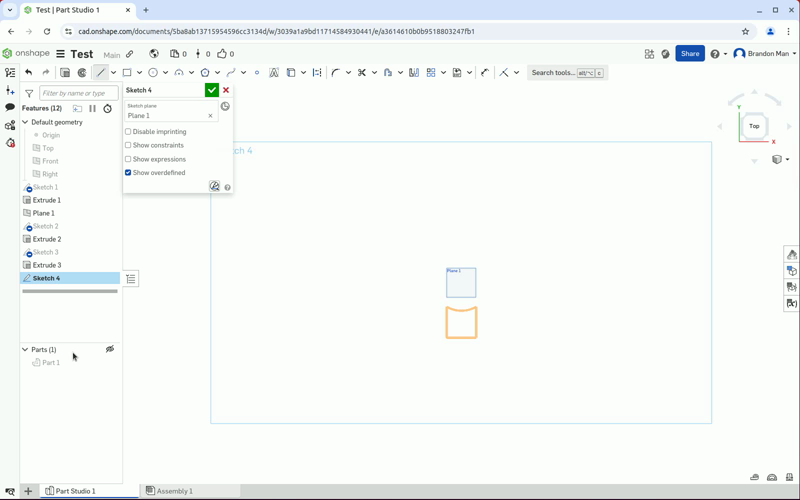
key_down(shift)
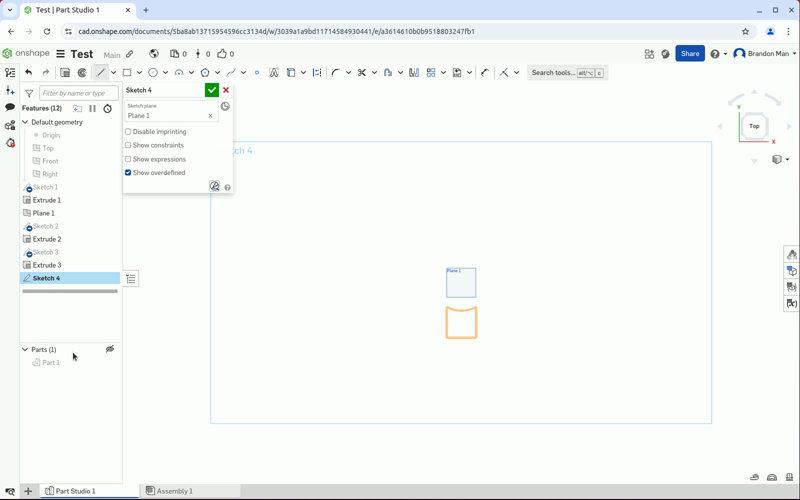
mouse_move(380, 337)
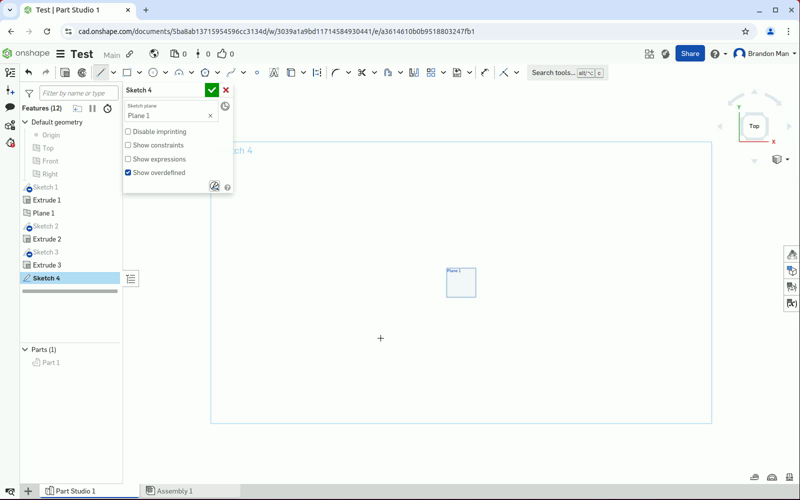
click(380, 337)
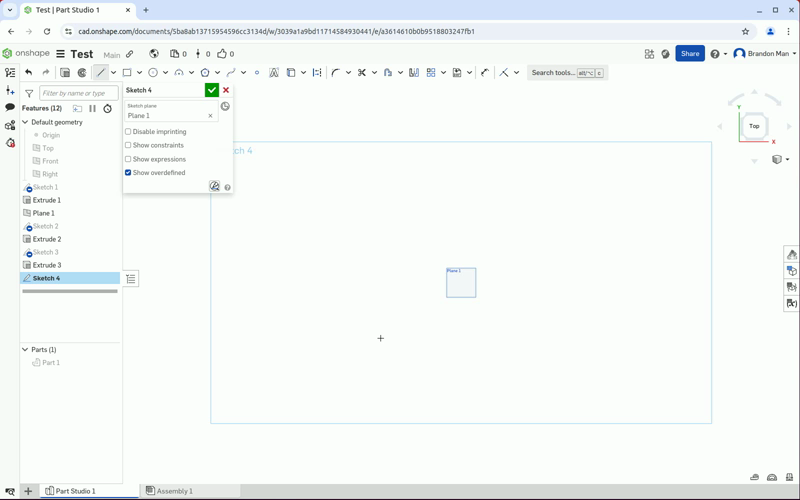
key_up(shift)
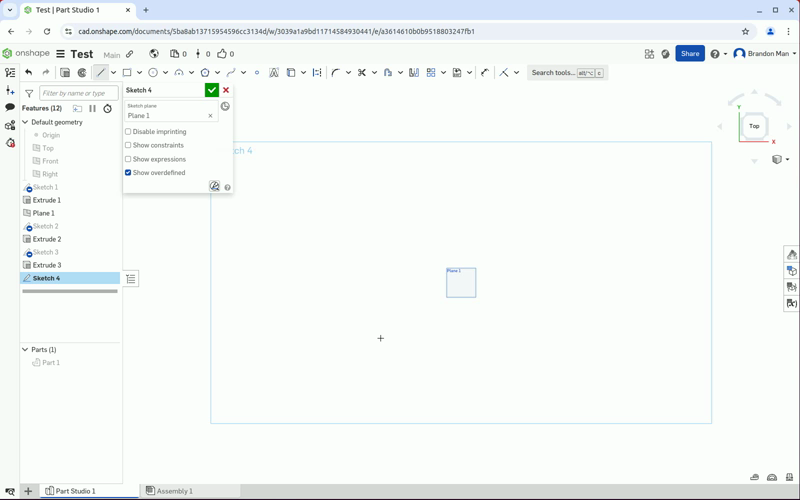
key_down(shift)
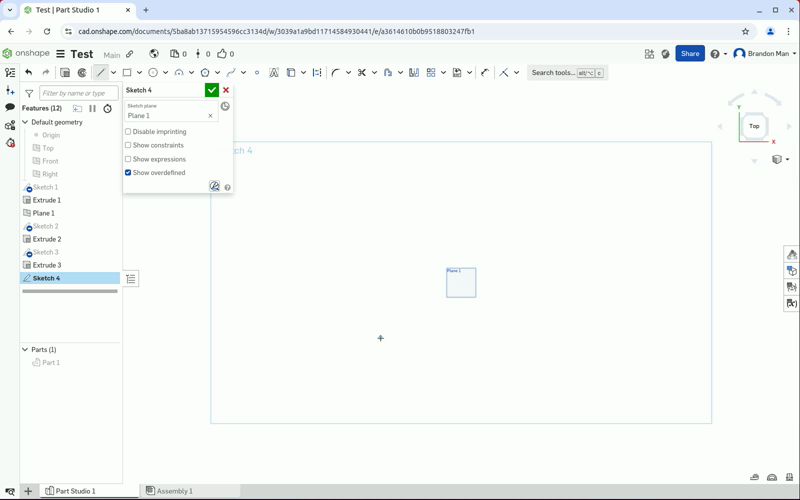
mouse_move(410, 337)
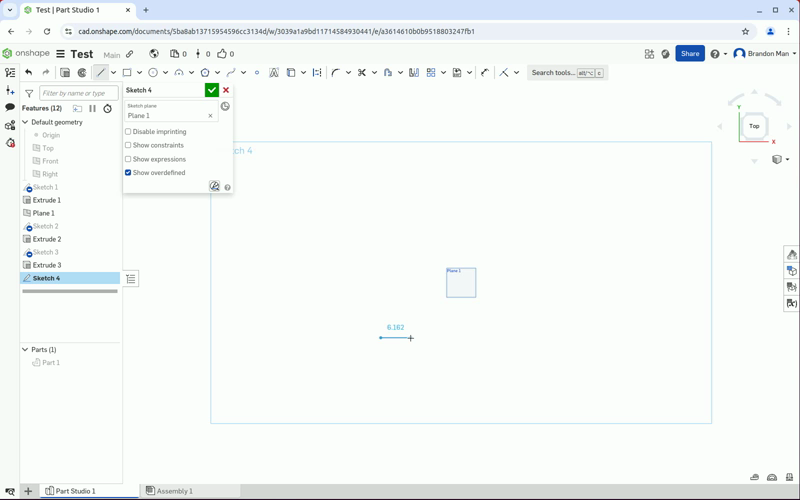
mouse_move(395, 337)
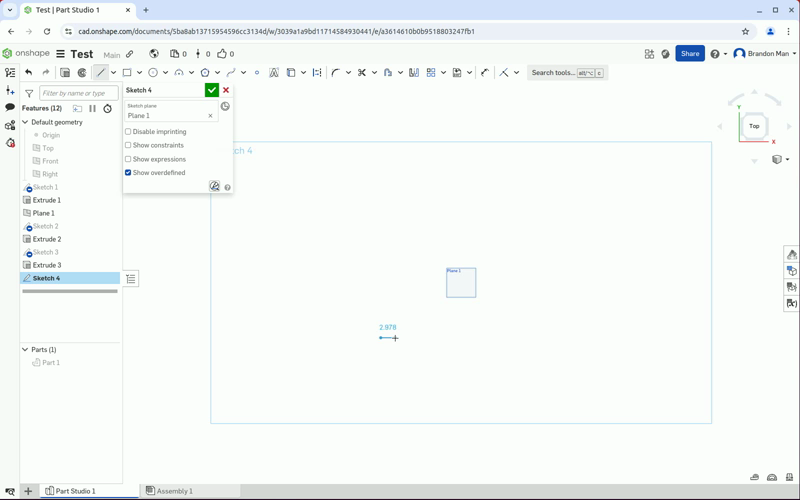
click(395, 337)
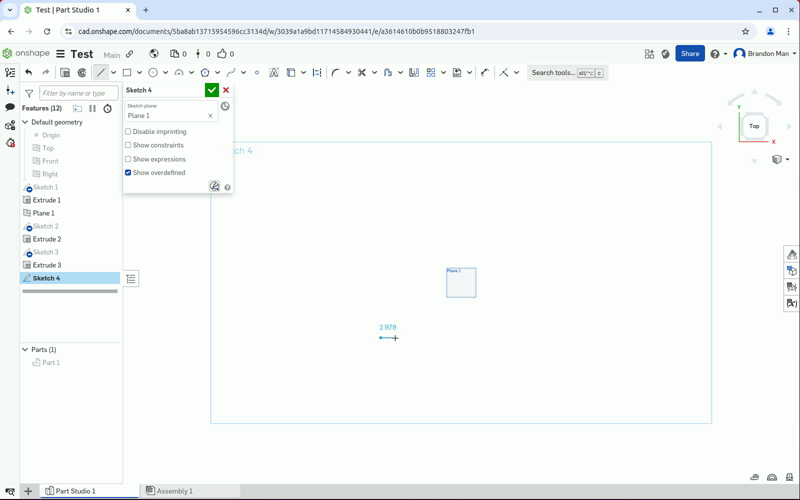
key_up(shift)
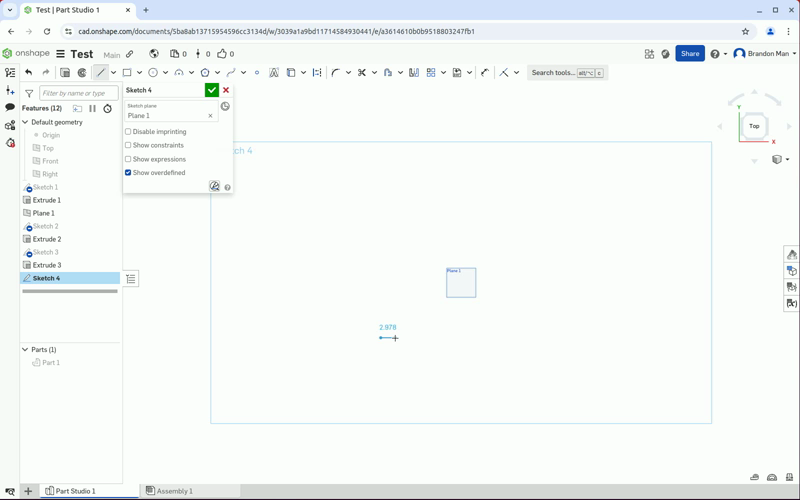
key_down(shift)
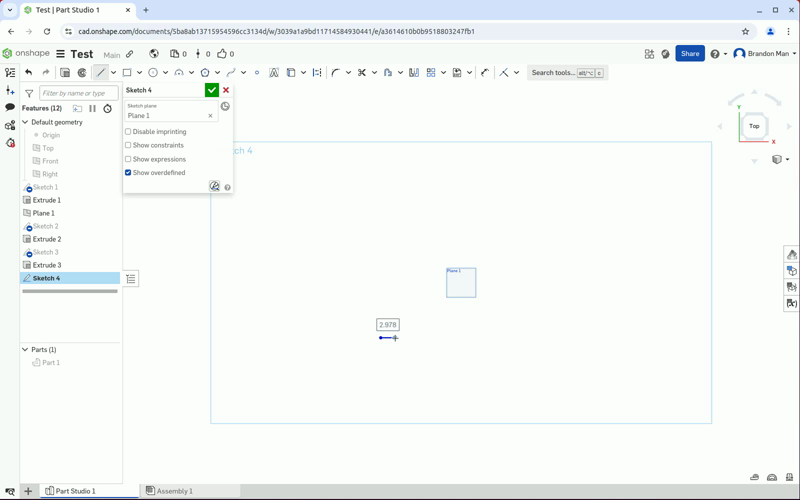
mouse_move(395, 225)
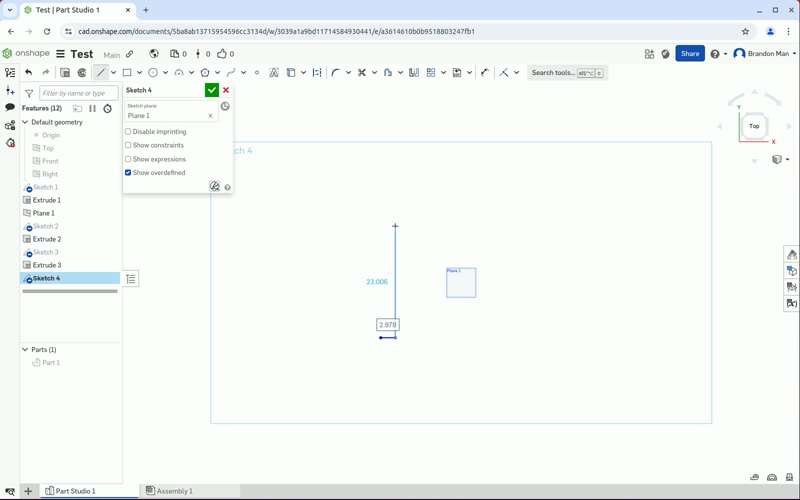
click(395, 225)
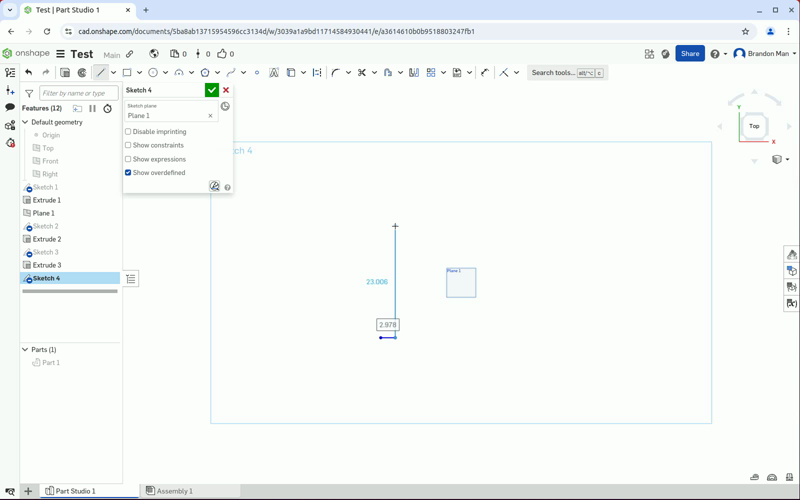
key_up(shift)
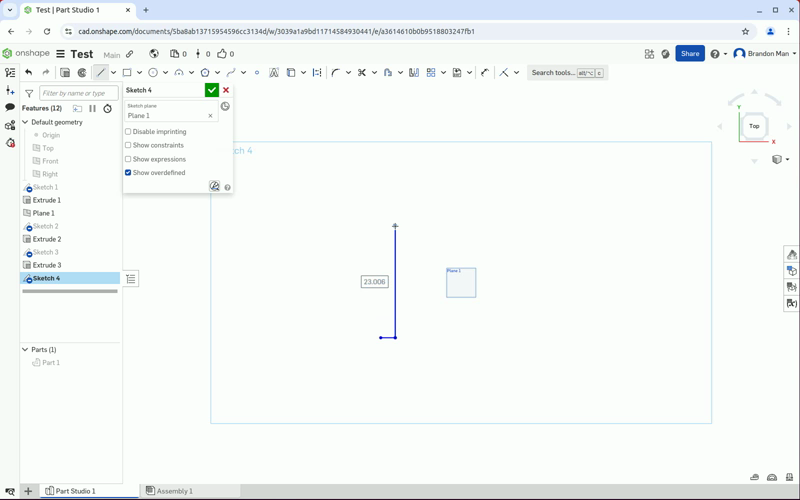
key_down(shift)
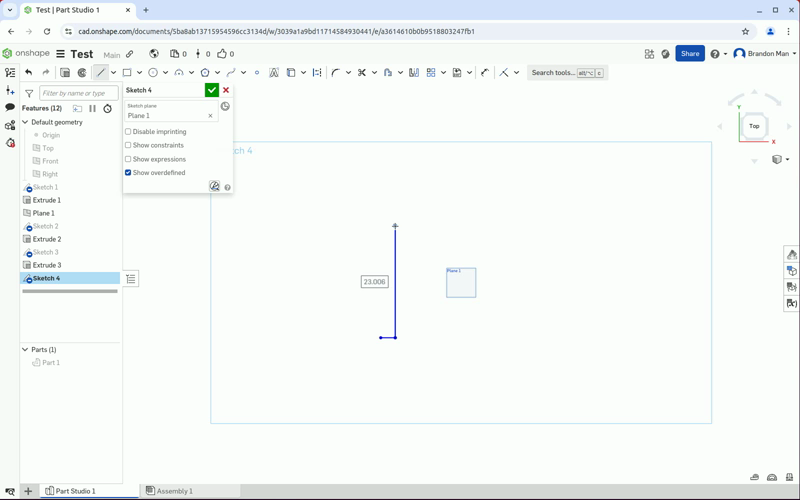
mouse_move(425, 225)
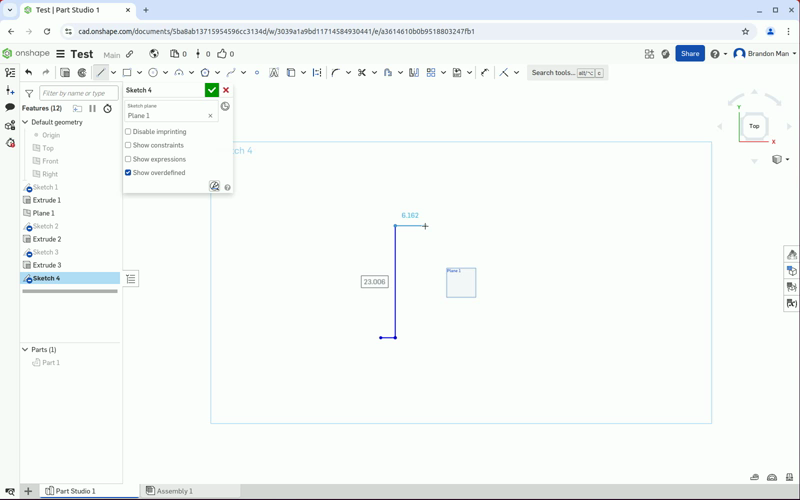
mouse_move(380, 225)
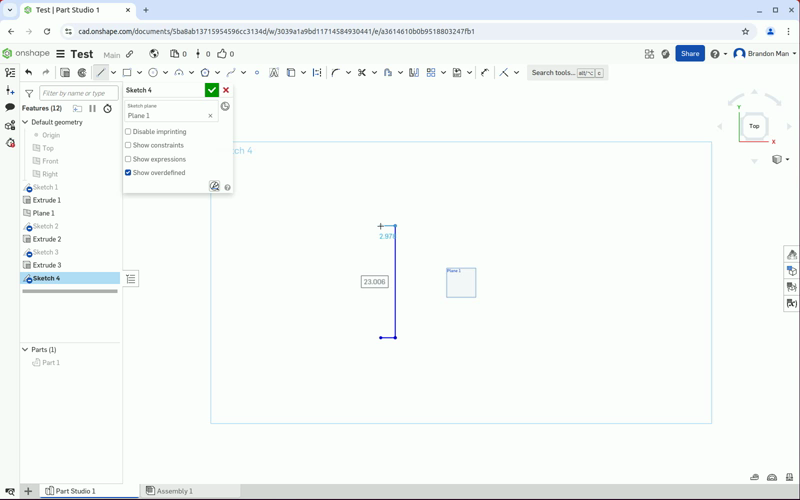
click(380, 225)
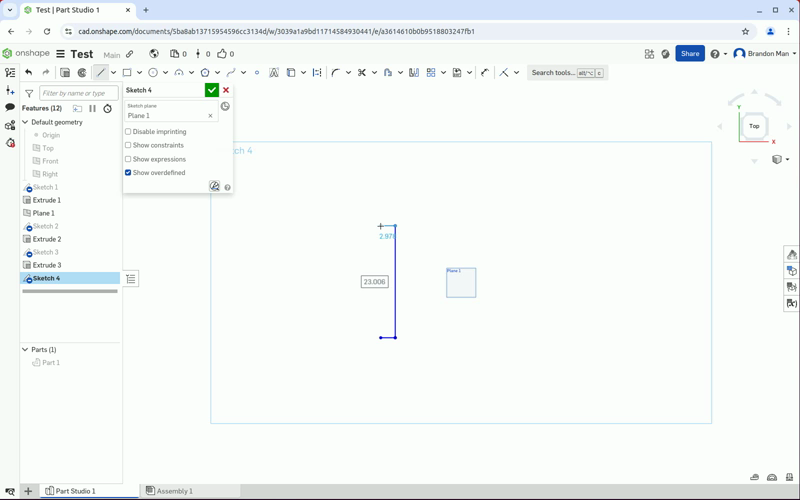
key_up(shift)
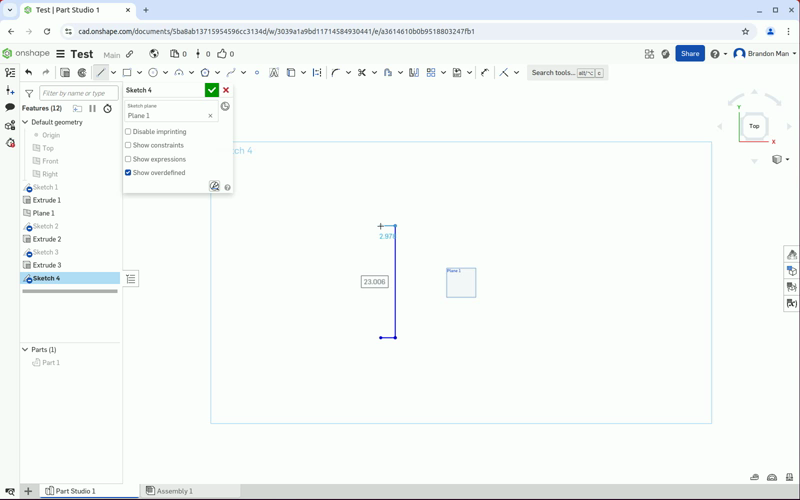
key_down(shift)
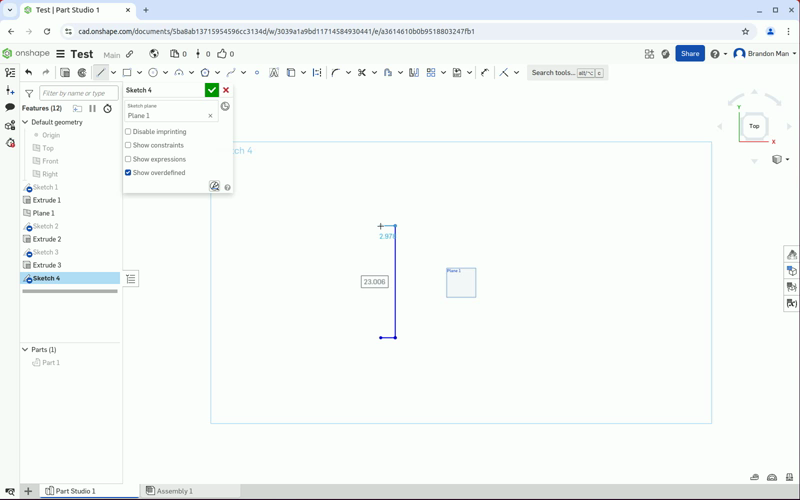
mouse_move(380, 337)
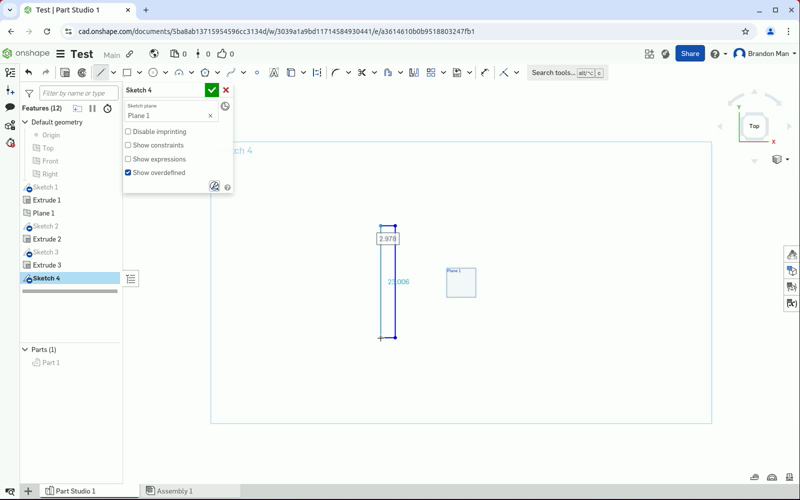
key_up(shift)
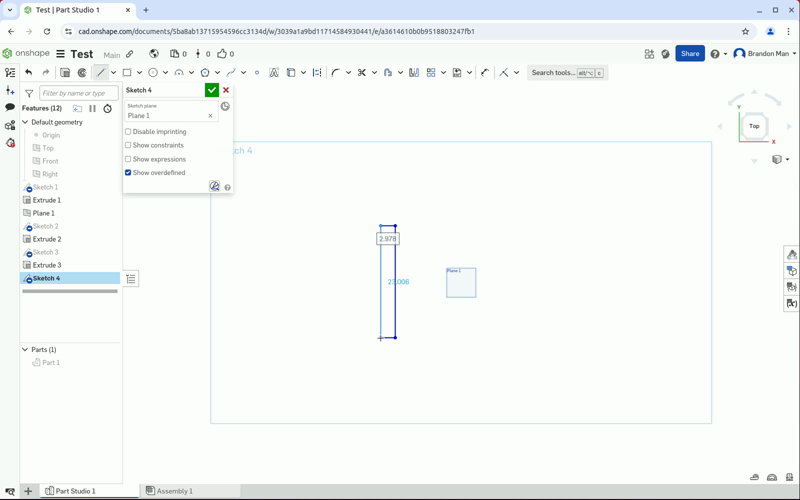
click(380, 337)
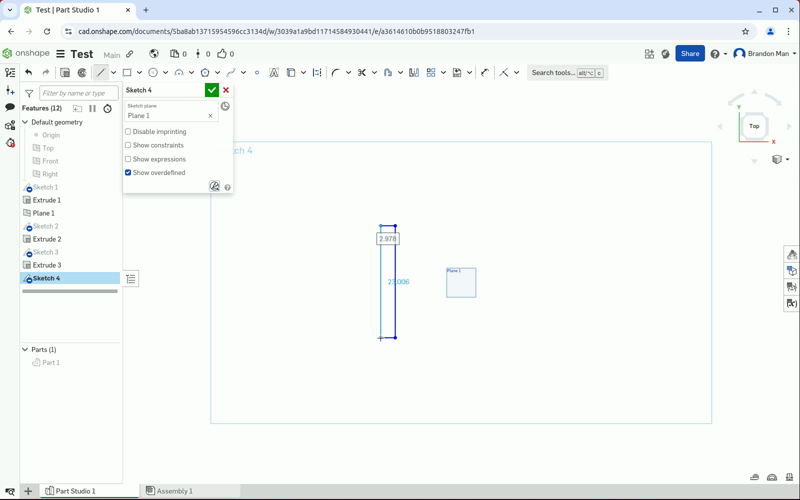
key(esc)
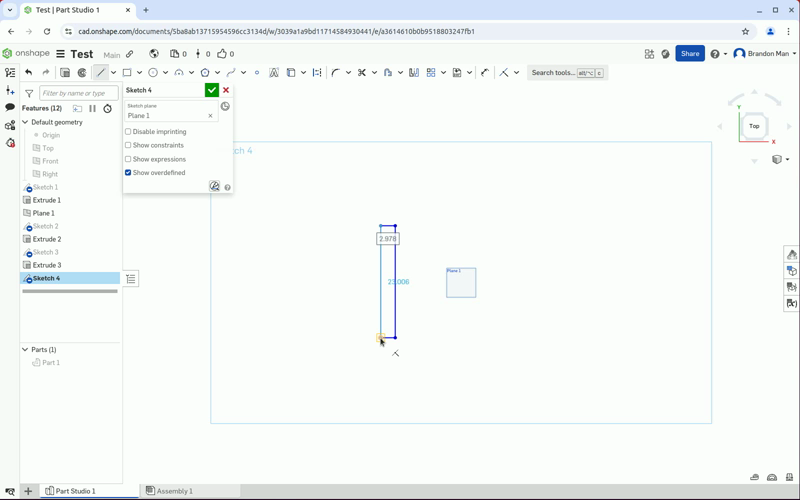
mouse_move(387, 285)
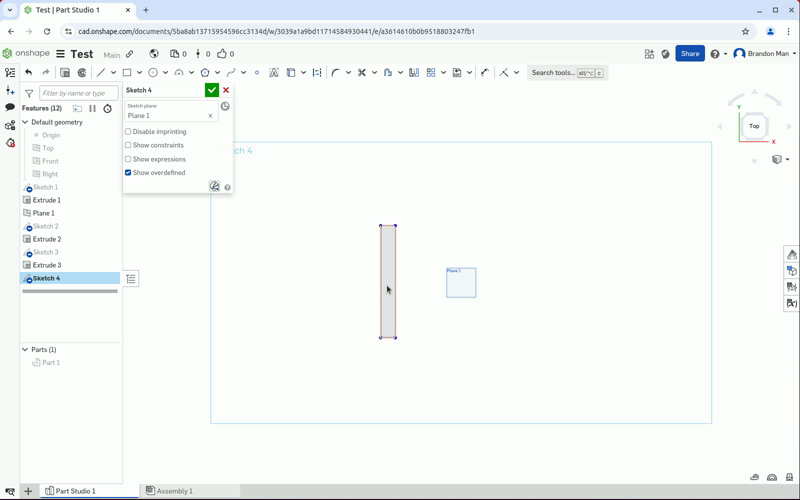
scroll(6)
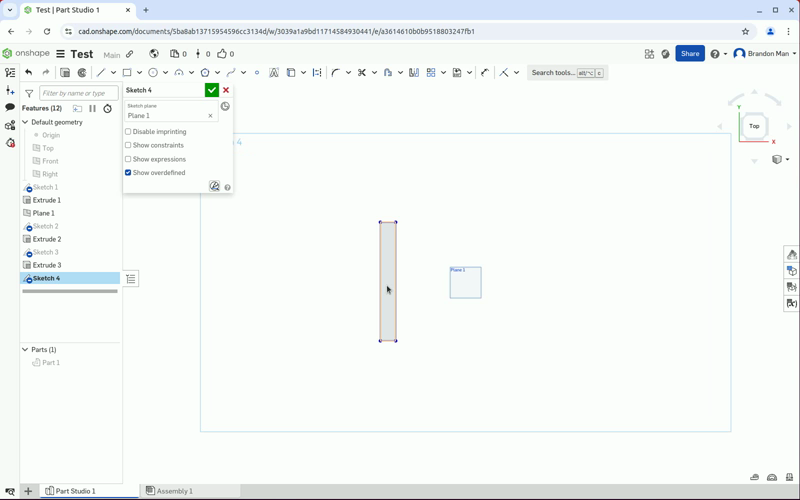
scroll(6)
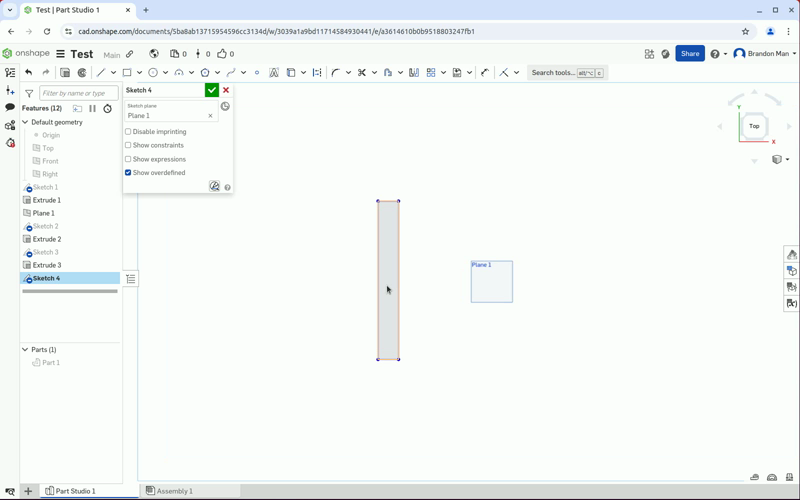
scroll(6)
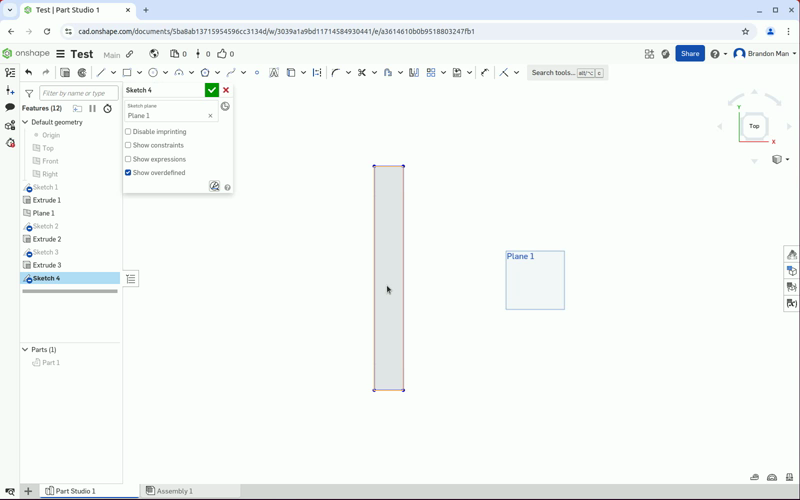
scroll(6)
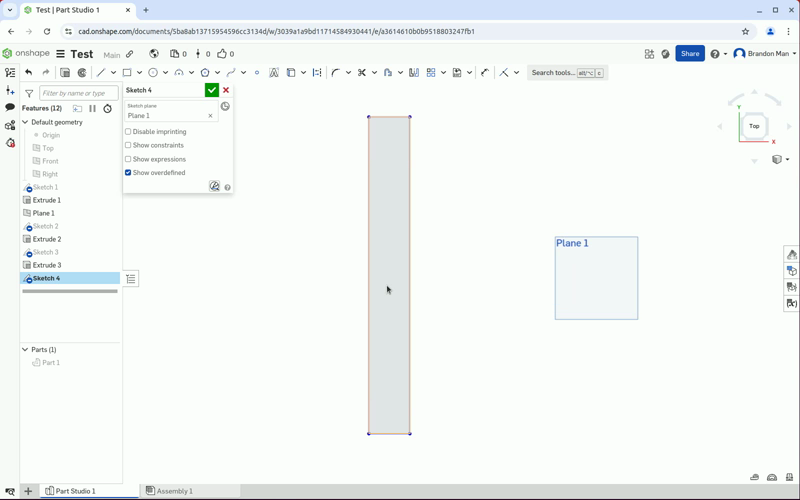
scroll(6)
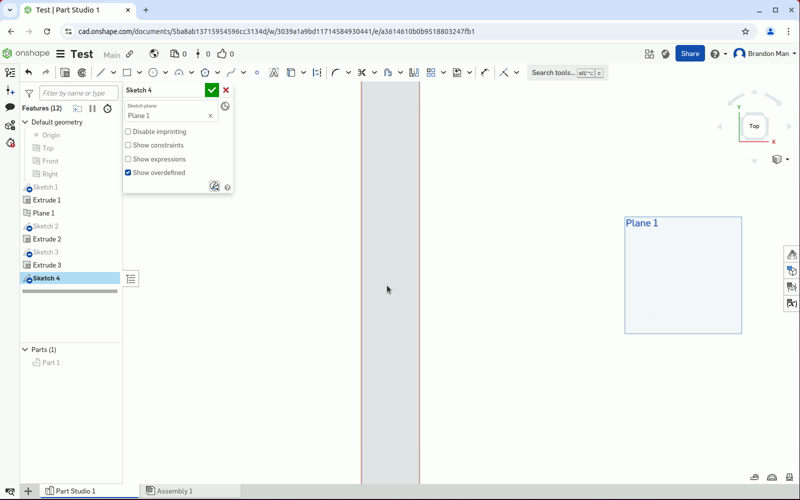
scroll(6)
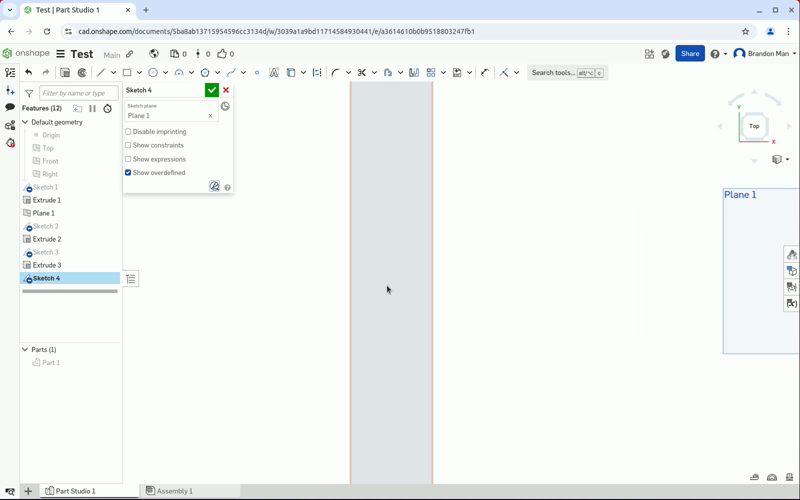
scroll(6)
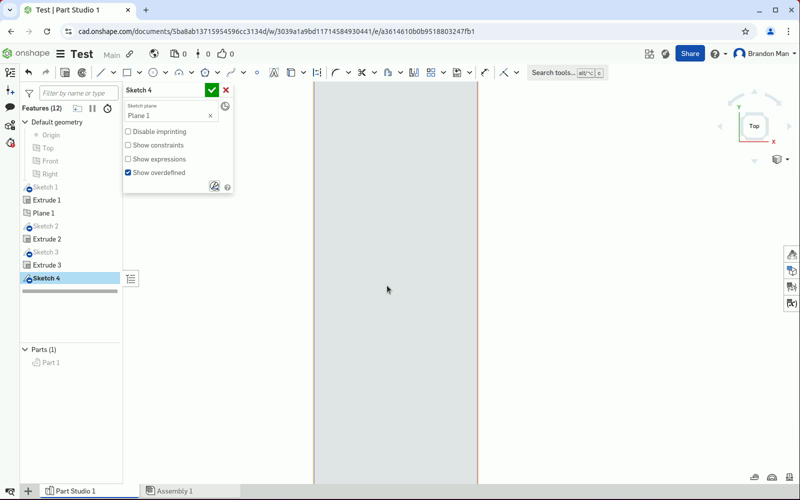
click(387, 285)
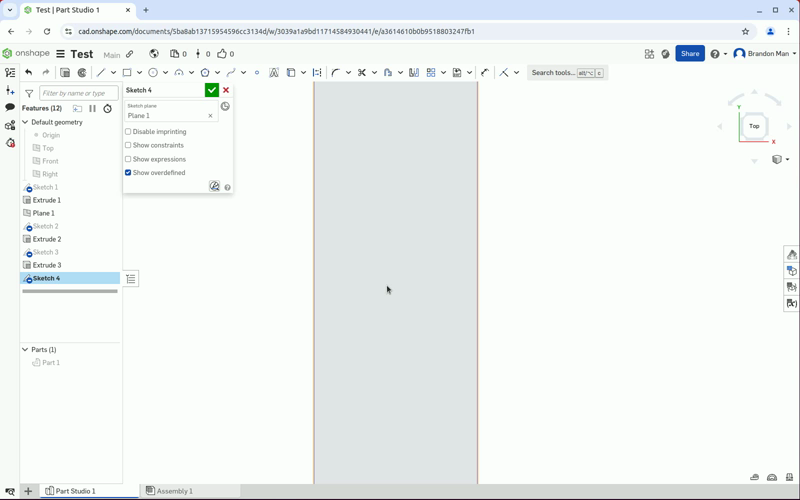
scroll(-6)
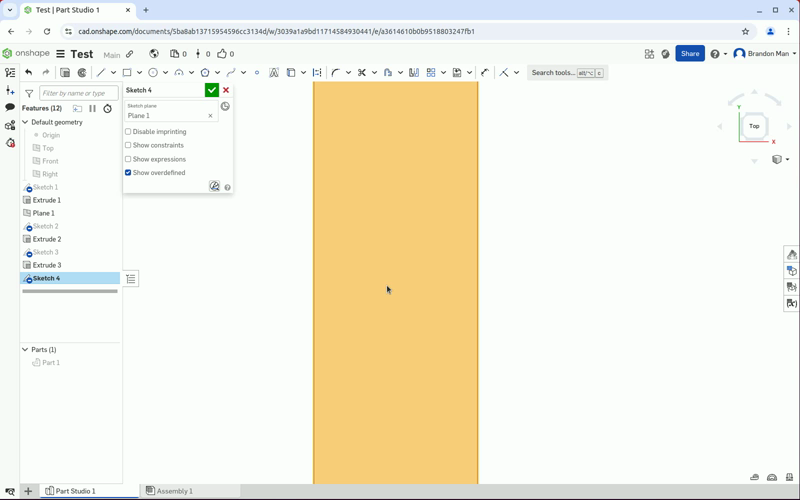
scroll(-6)
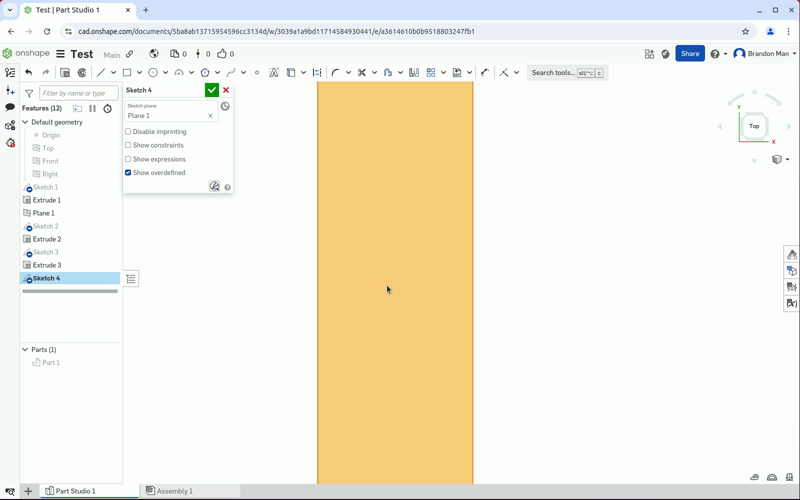
scroll(-6)
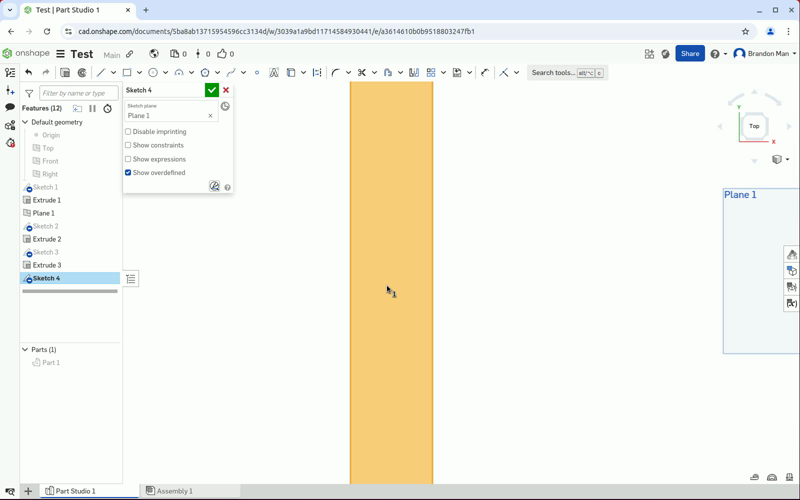
scroll(-6)
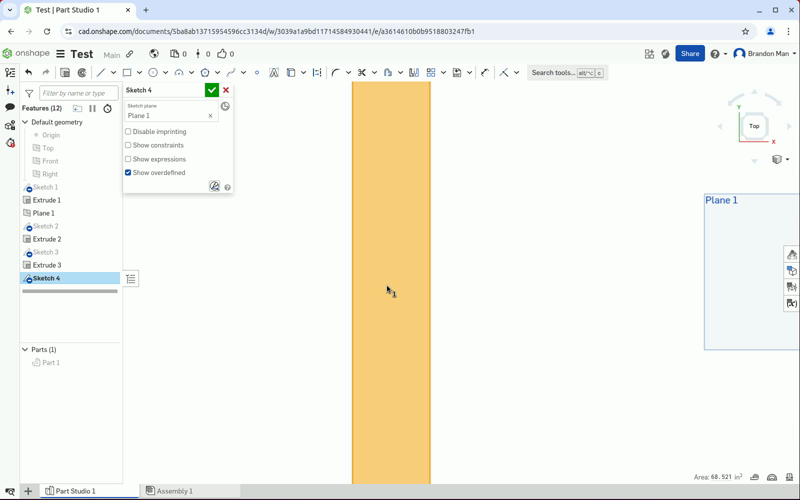
scroll(-6)
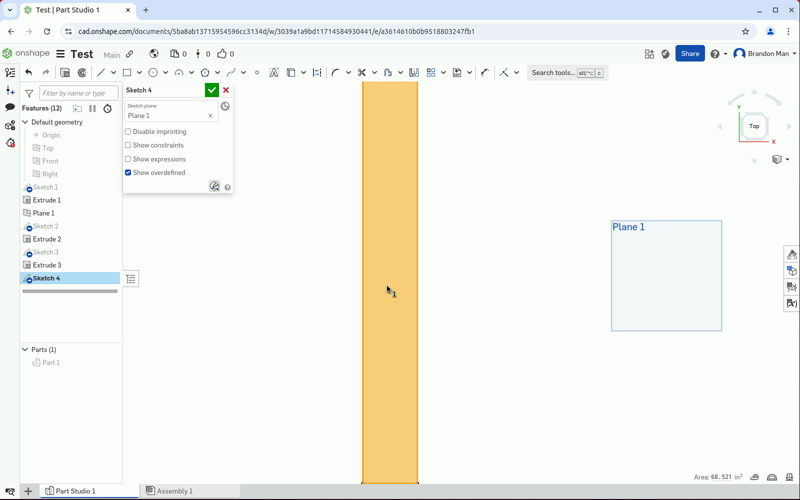
scroll(-6)
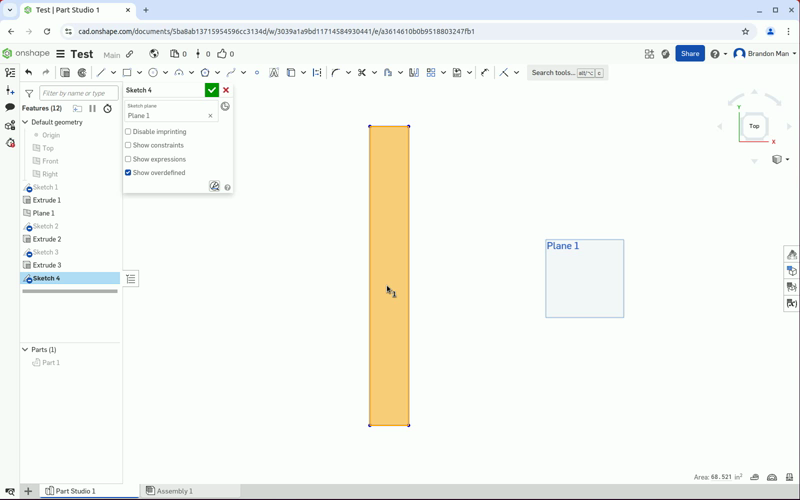
scroll(-6)
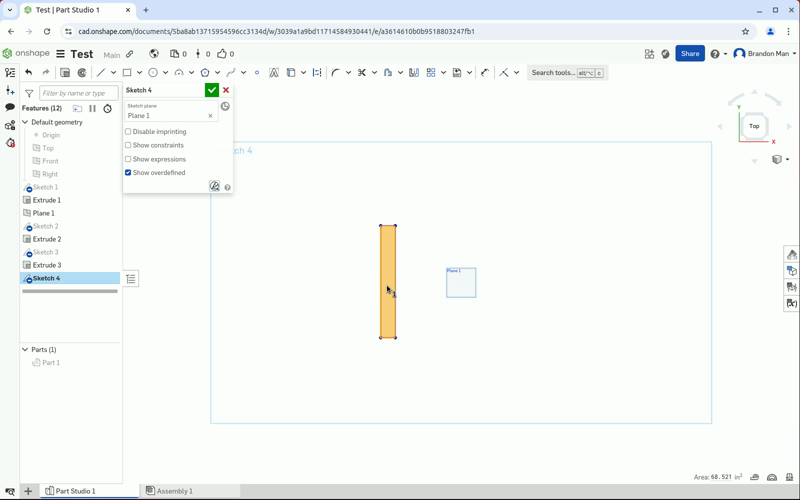
mouse_move(73, 352)
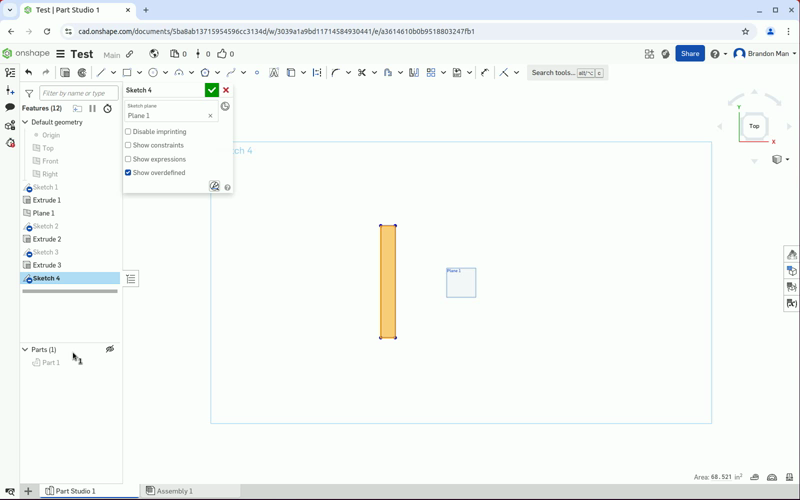
key(shift+y)
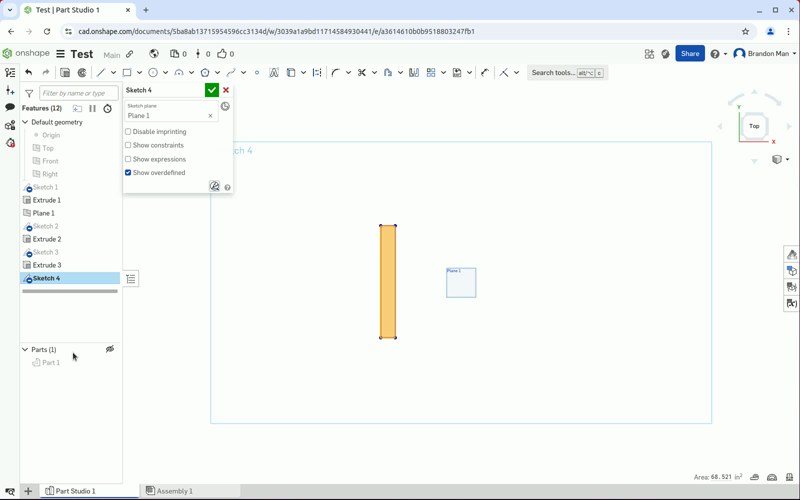
key(shift+e)
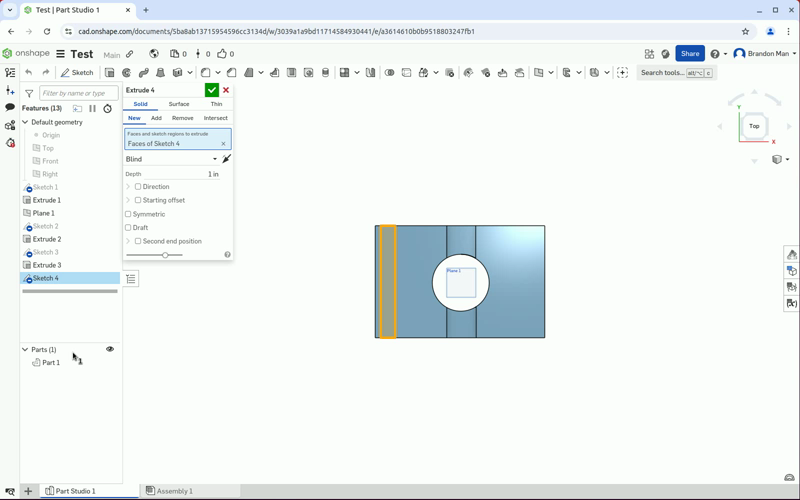
mouse_move(143, 106)
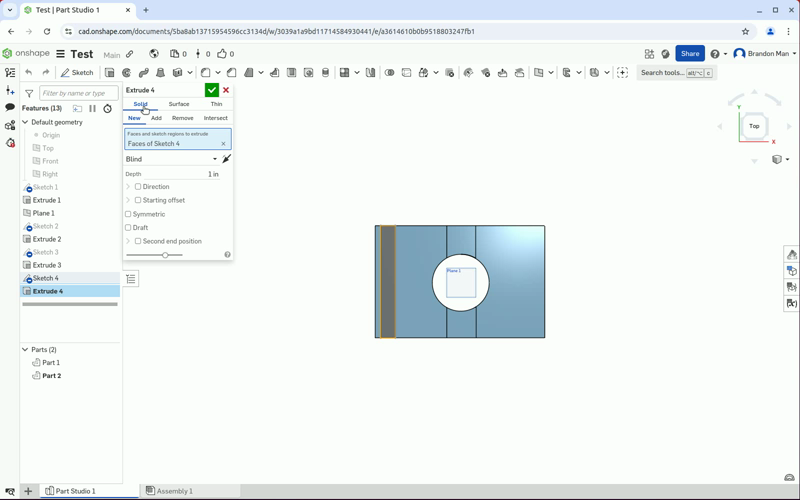
click(143, 106)
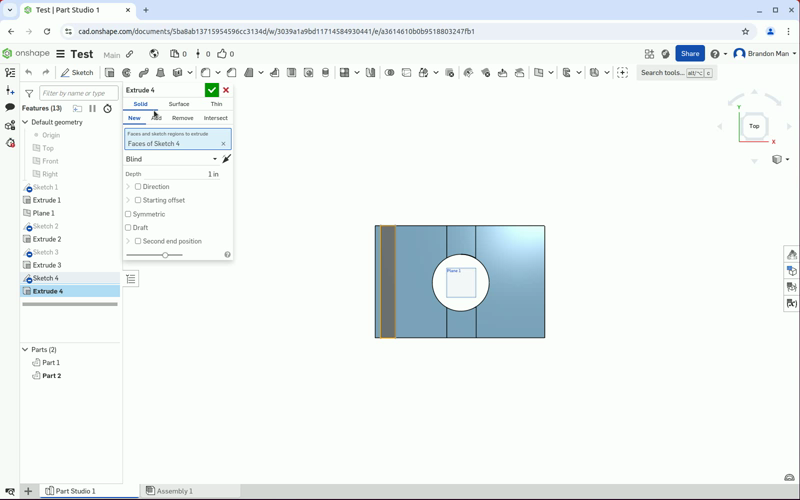
mouse_move(186, 120)
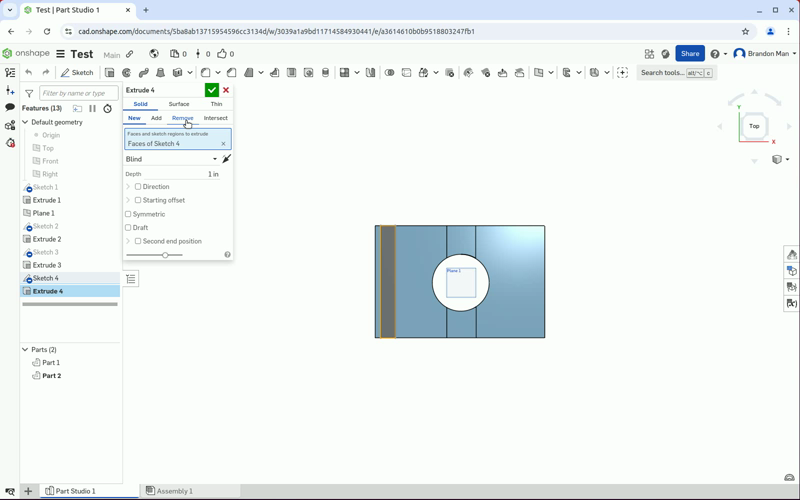
click(186, 120)
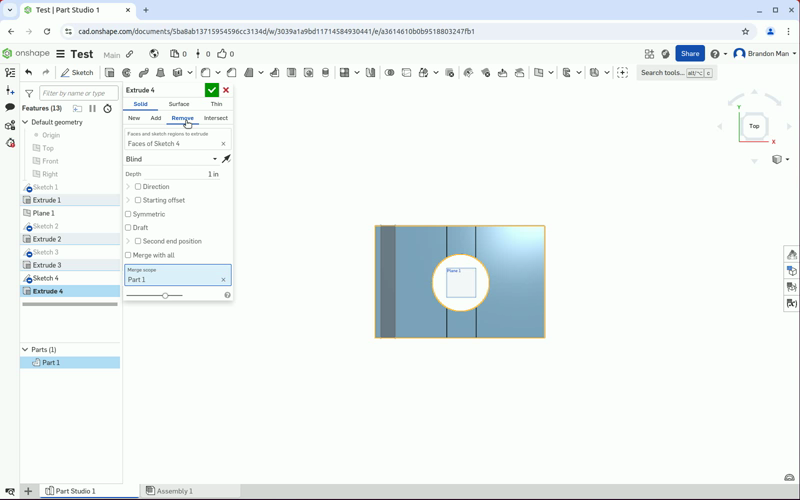
key(tab, 4)
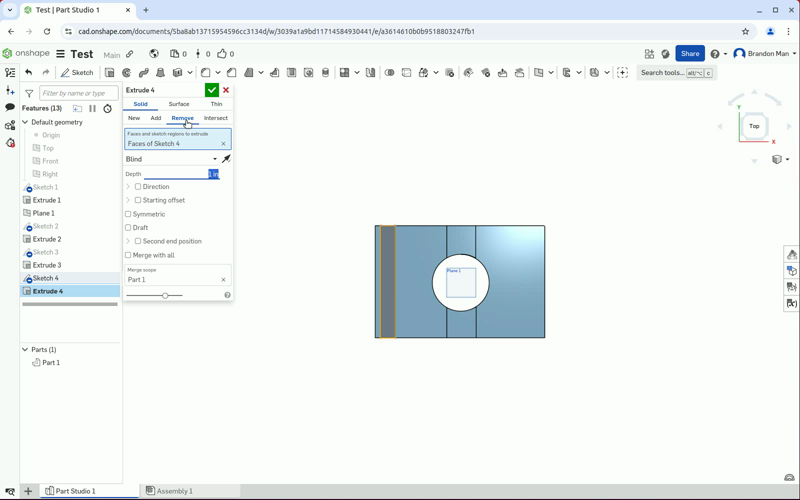
text(1.204)
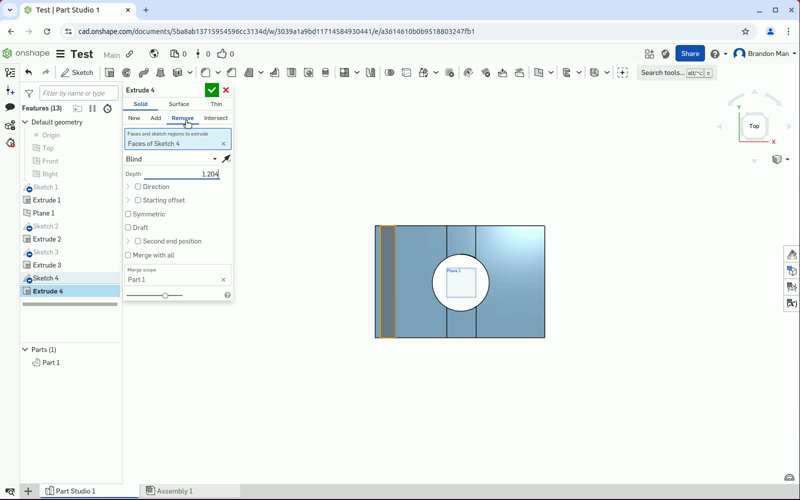
key(tab, 6)
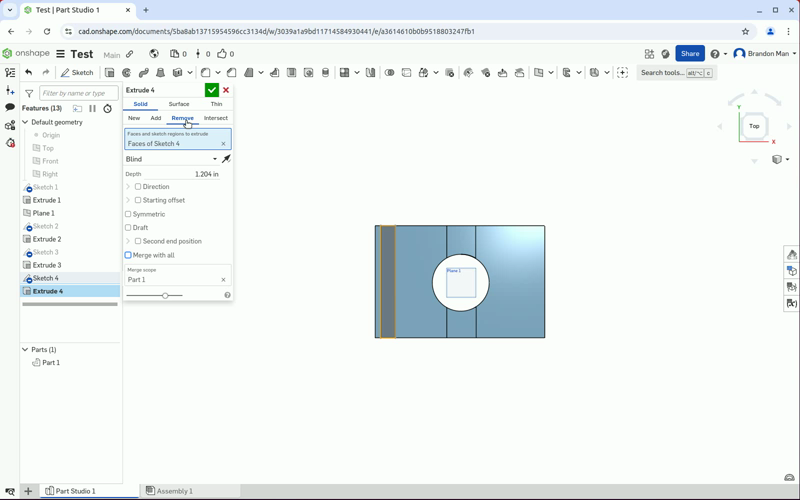
key(space)
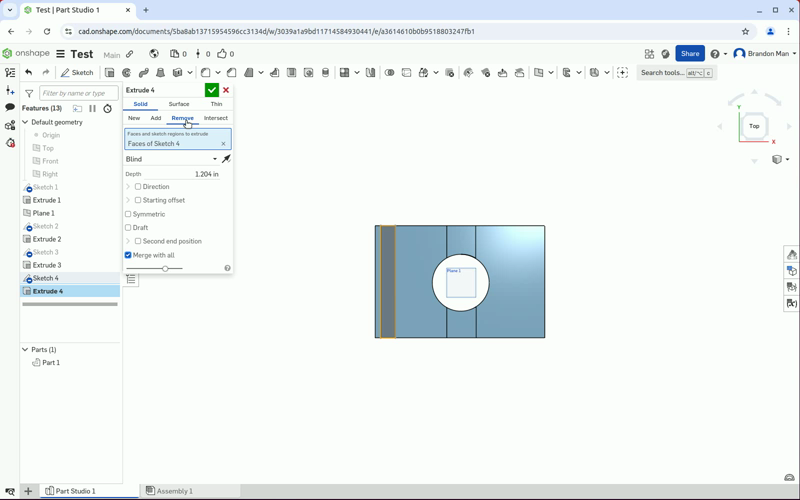
key(enter)
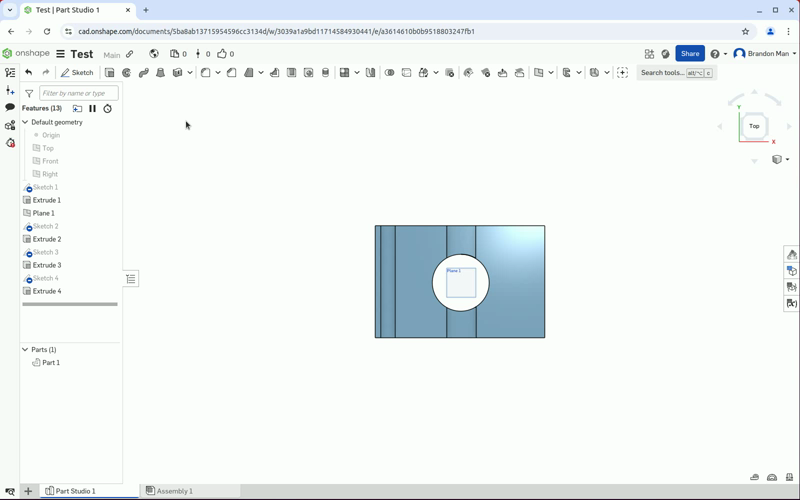
key(shift+h)
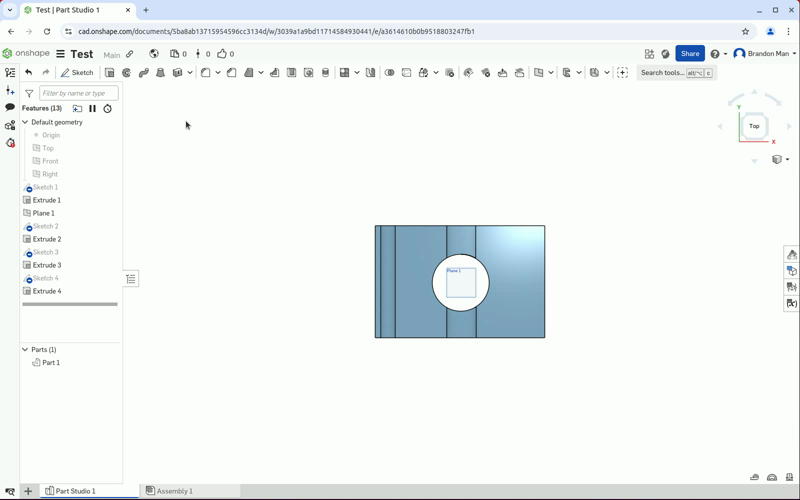
key(shift+h)
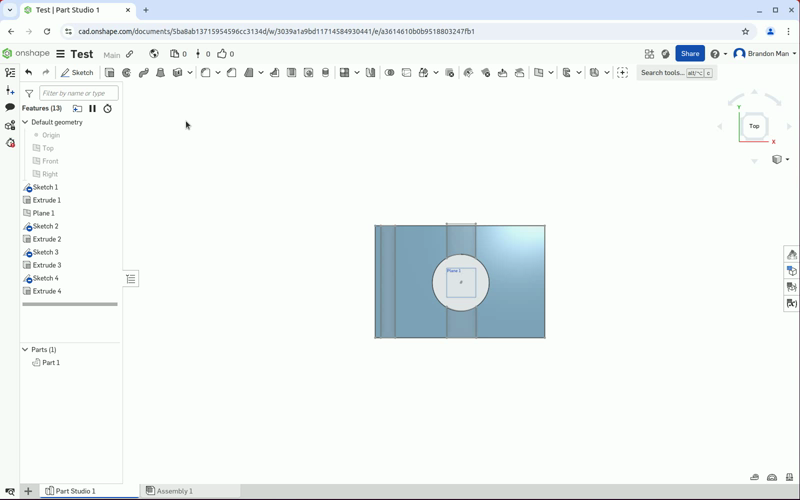
key(shift+7)
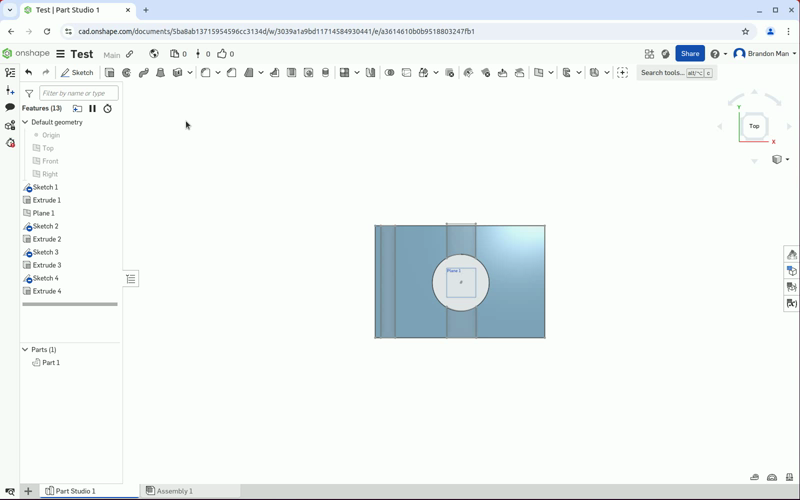
key(up, 3)
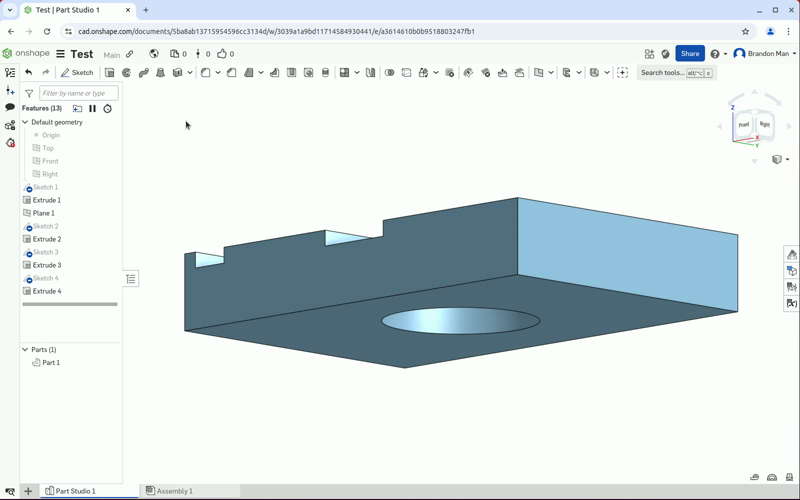
key(left, 3)
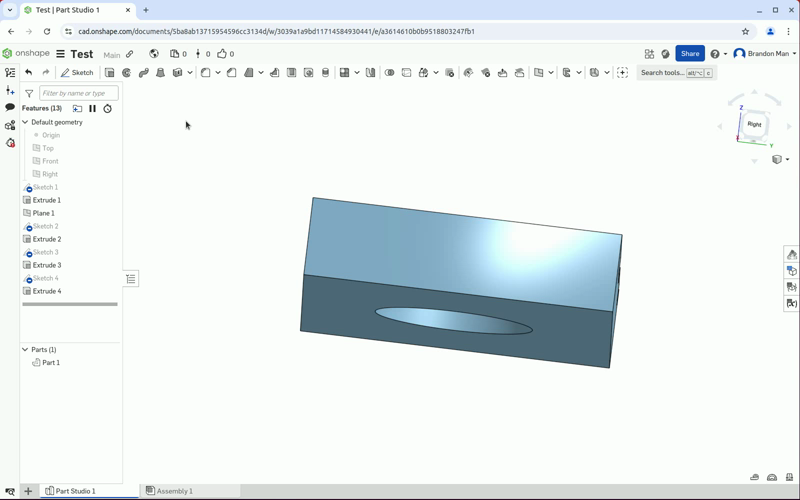
key(right, 3)
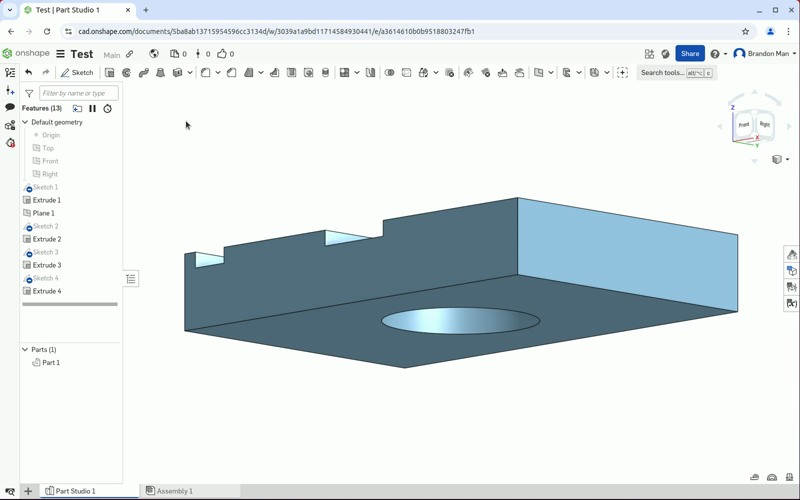
key(down, 3)
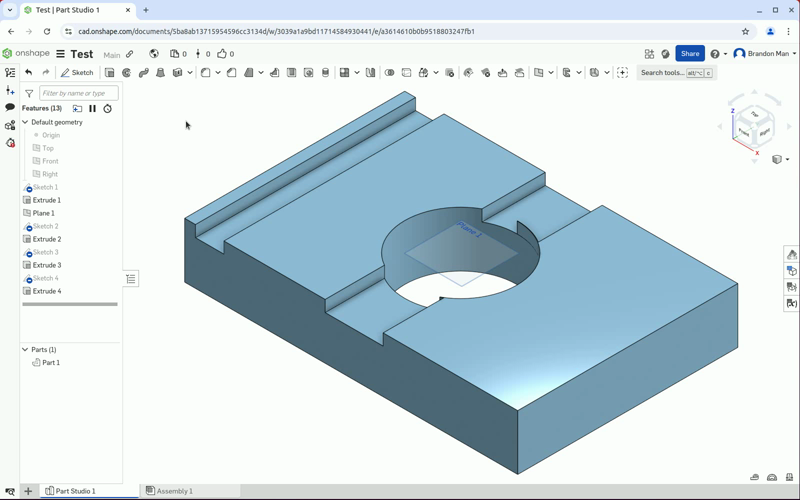
mouse_move(73, 189)
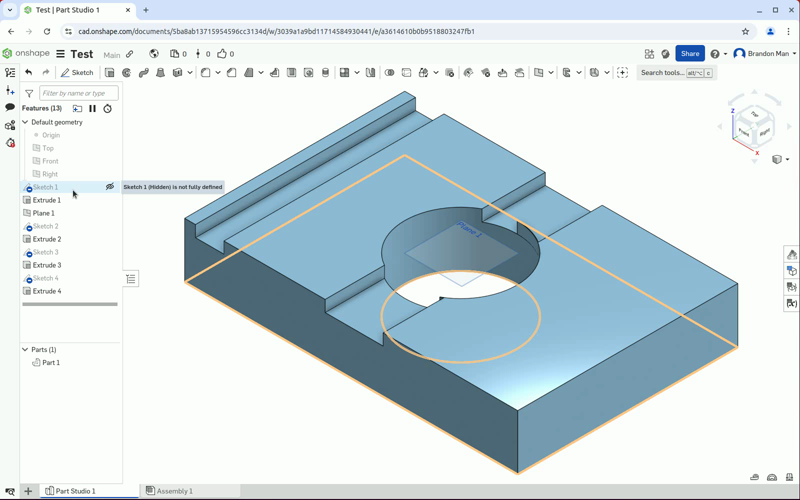
click(73, 189)